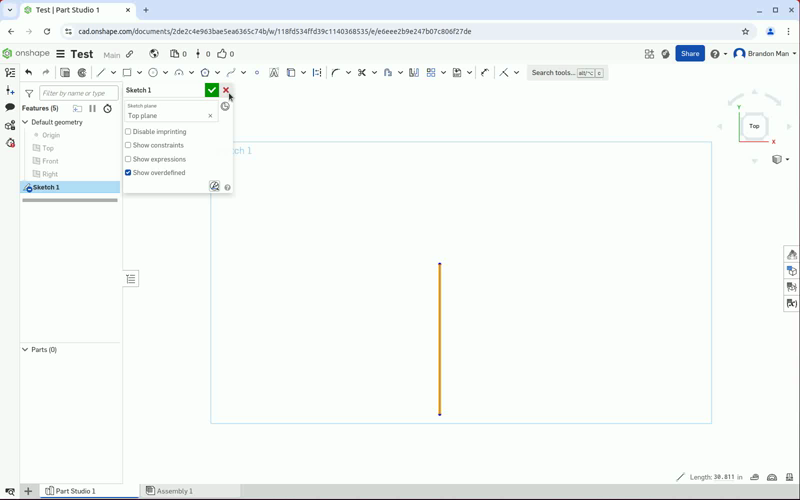
key(shift+h)
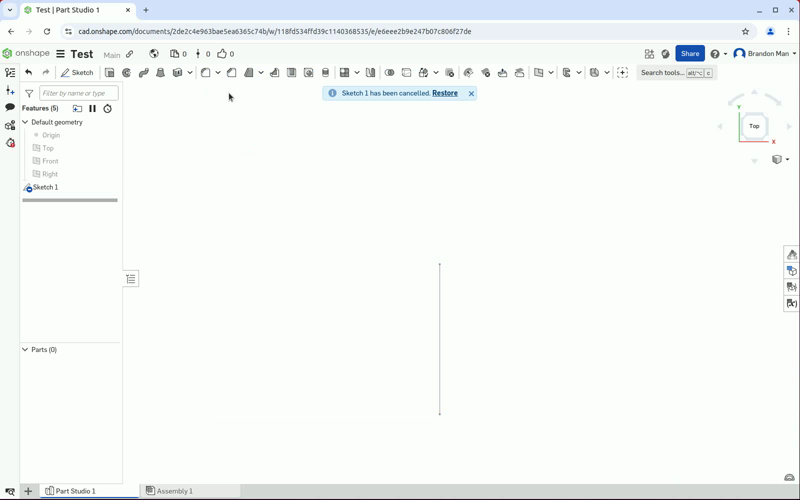
key(shift+s)
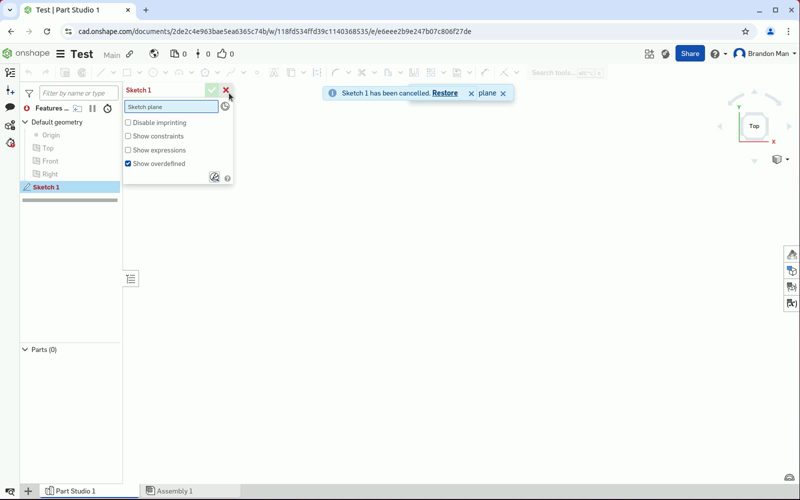
mouse_move(73, 150)
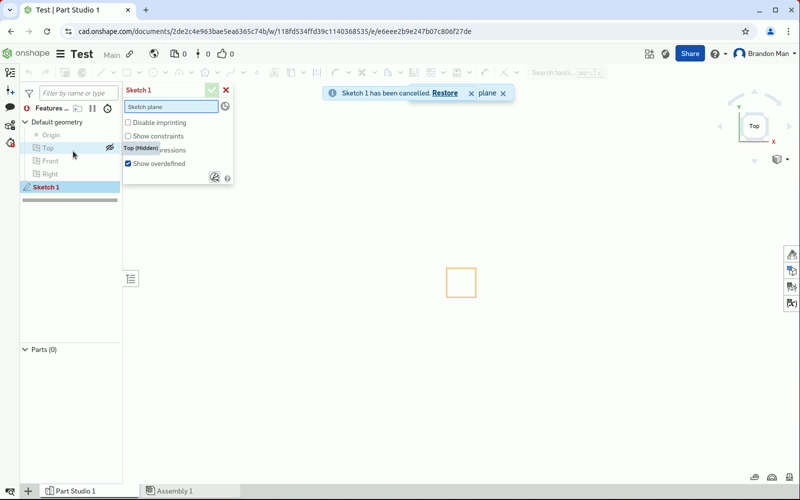
click(73, 150)
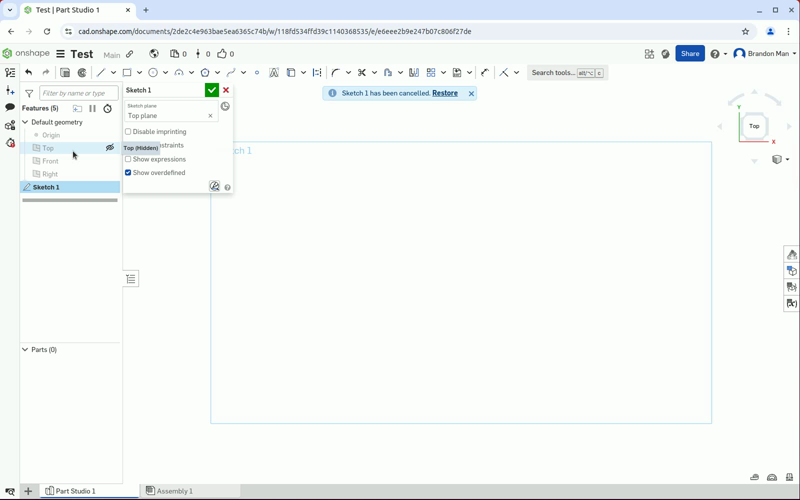
mouse_move(73, 352)
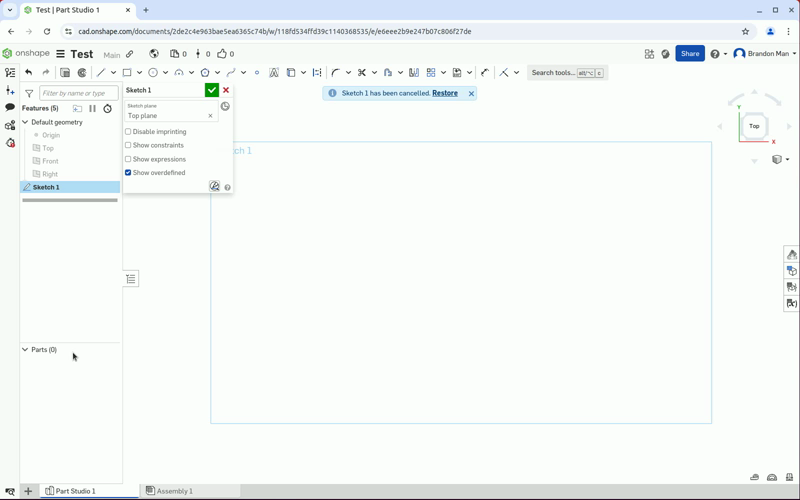
key(y)
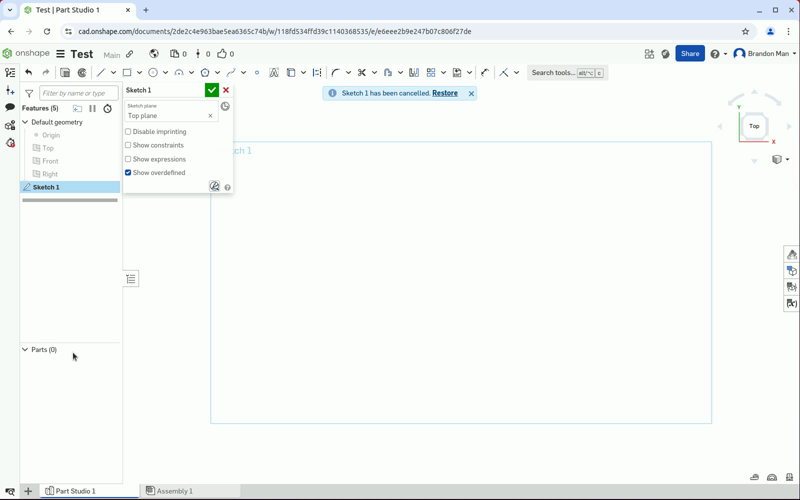
key(l)
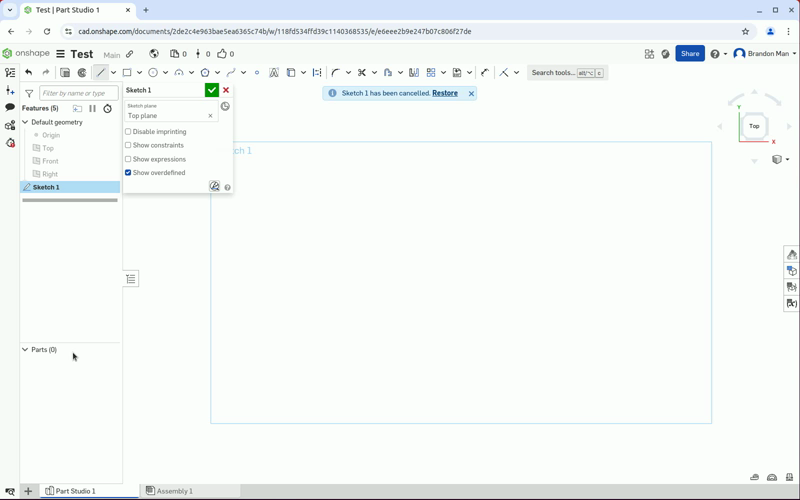
key_down(shift)
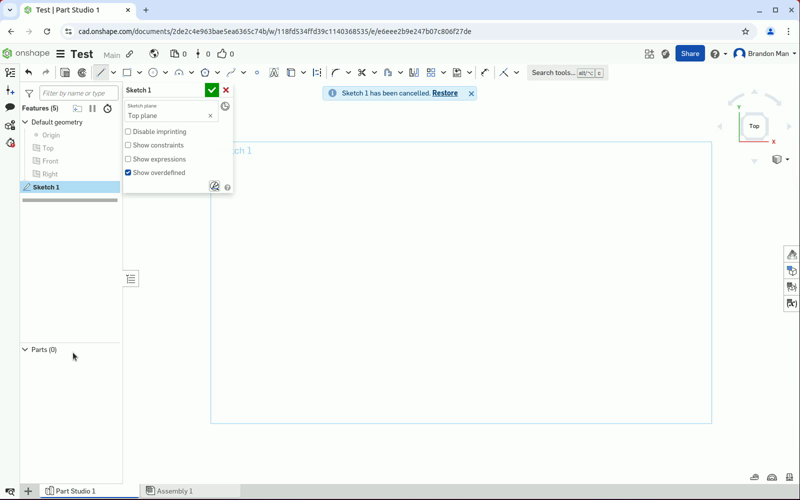
mouse_move(376, 339)
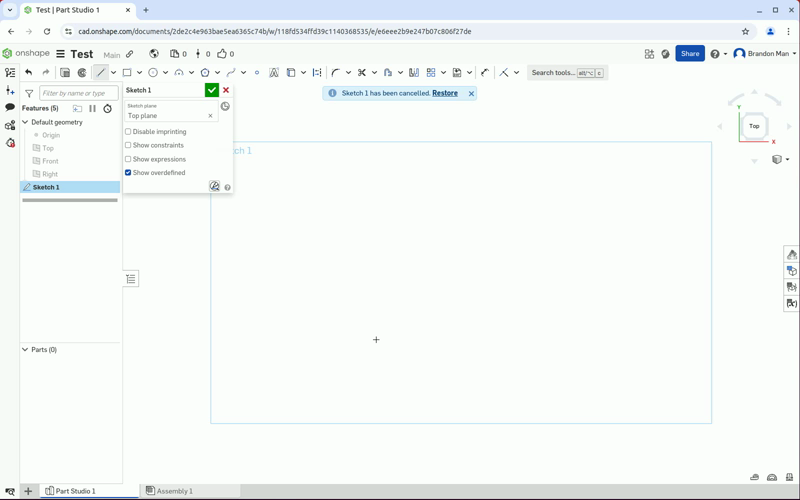
click(376, 339)
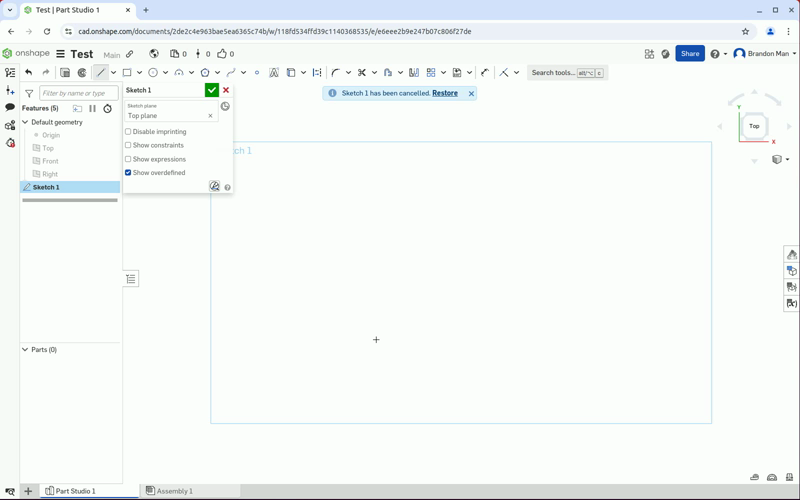
key_up(shift)
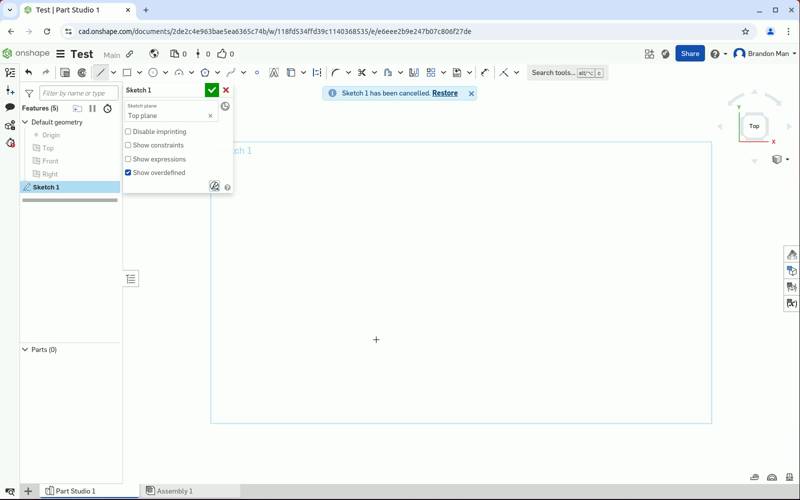
key_down(shift)
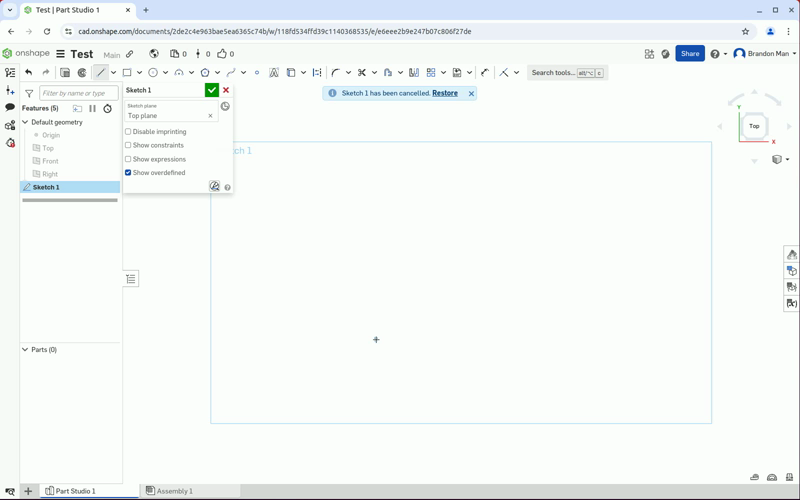
mouse_move(544, 339)
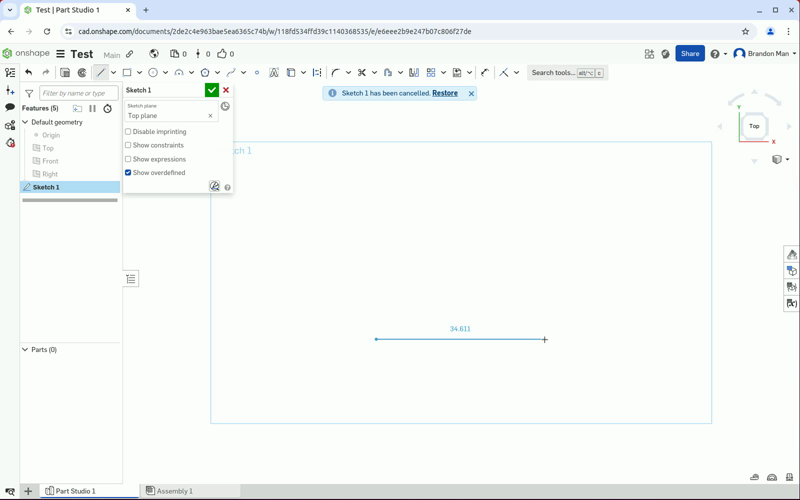
click(544, 339)
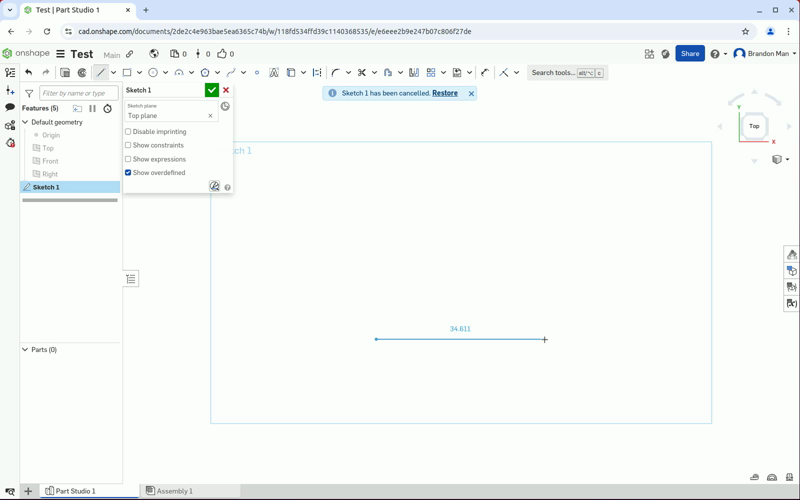
key_up(shift)
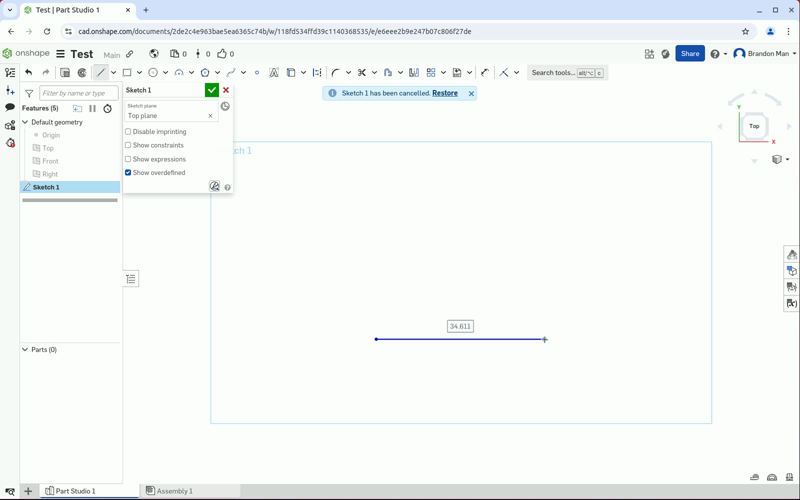
key_down(shift)
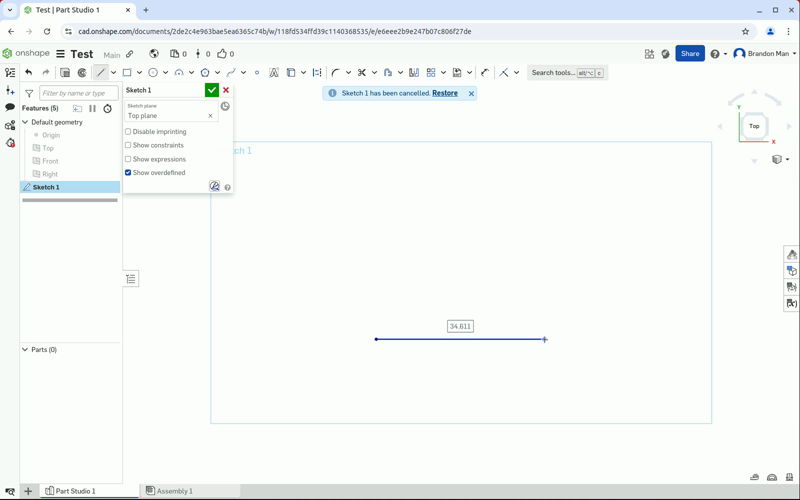
mouse_move(544, 227)
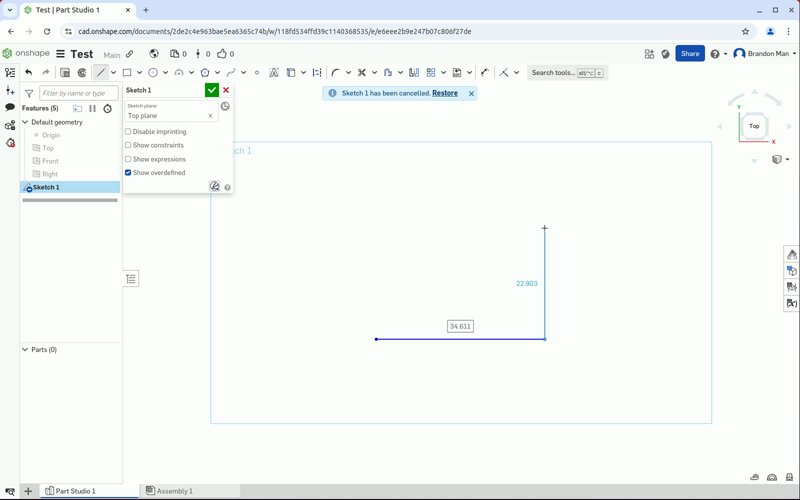
click(544, 227)
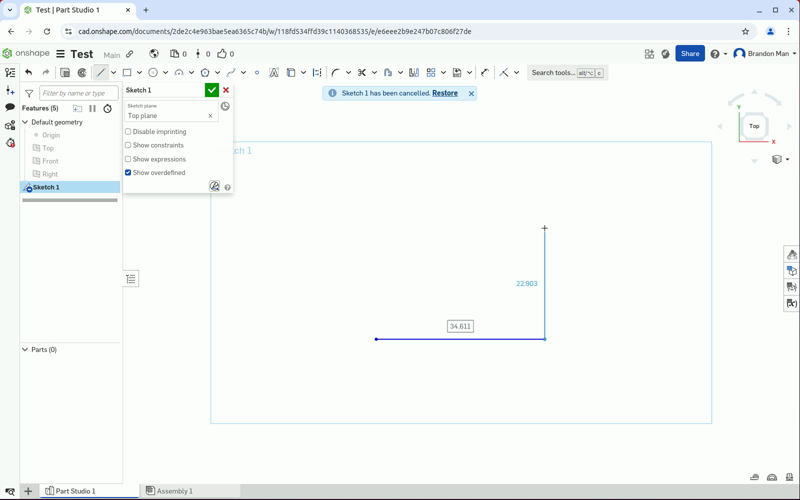
key_up(shift)
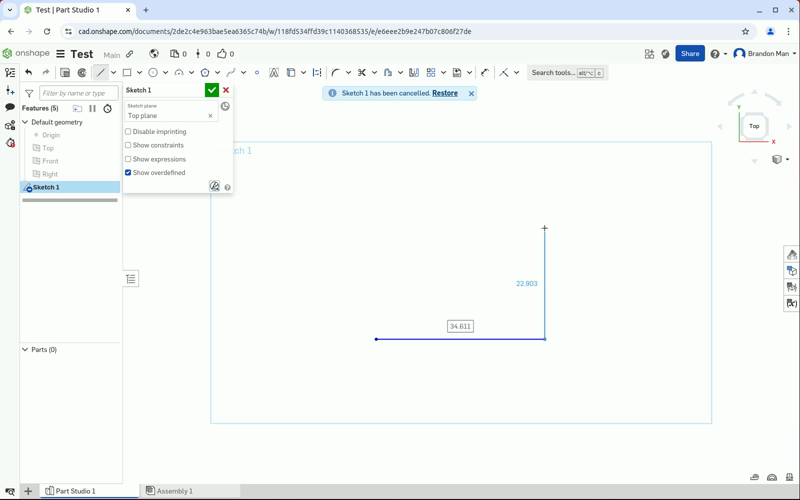
key_down(shift)
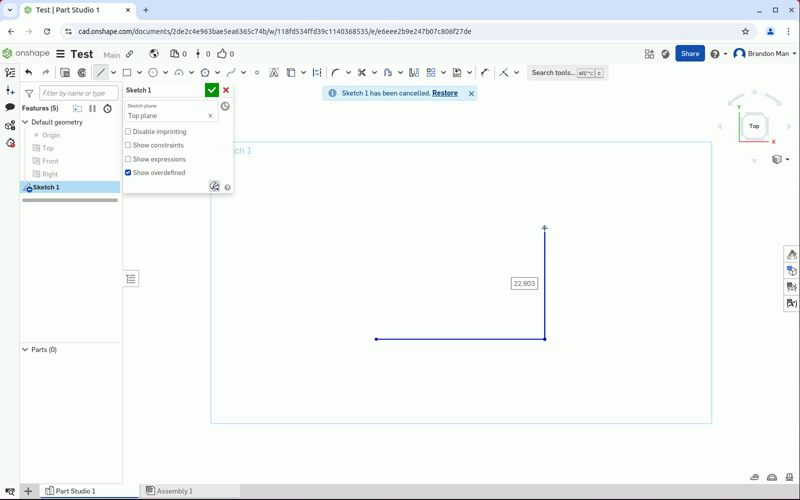
mouse_move(376, 227)
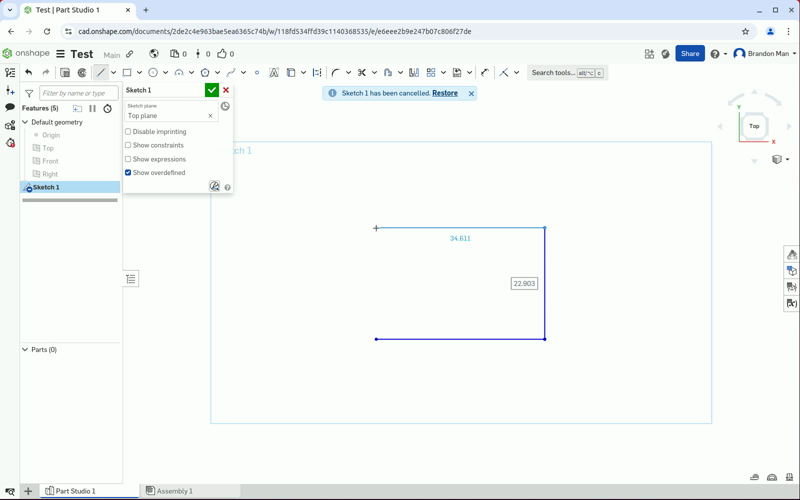
click(376, 227)
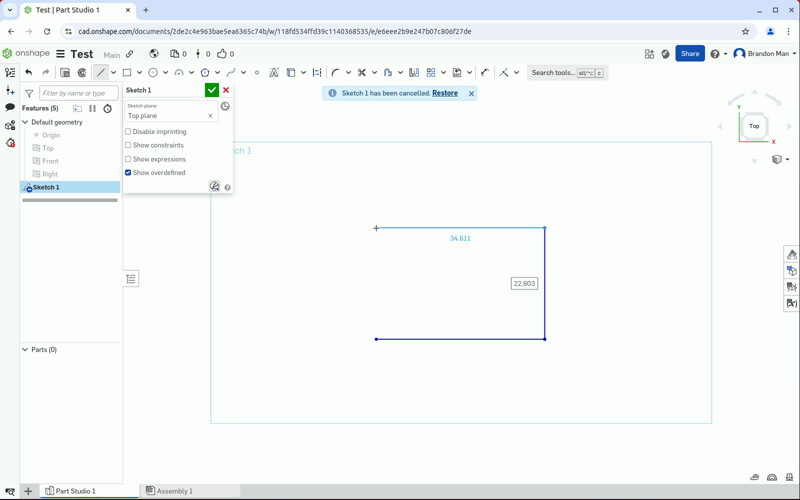
key_up(shift)
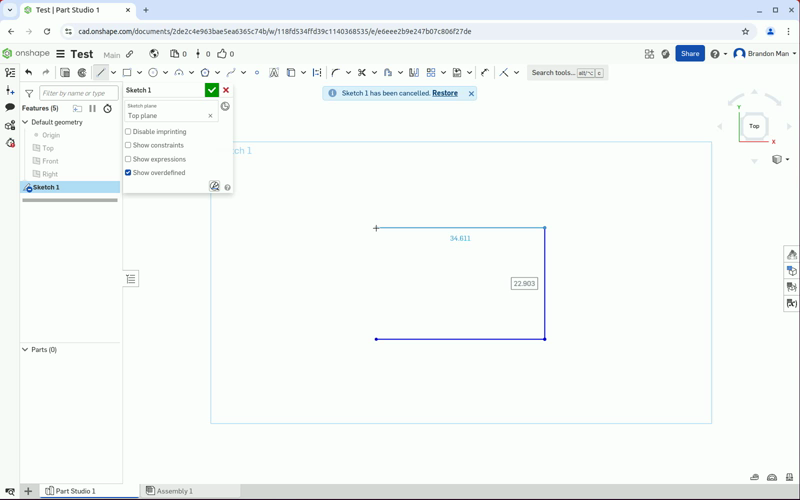
key_down(shift)
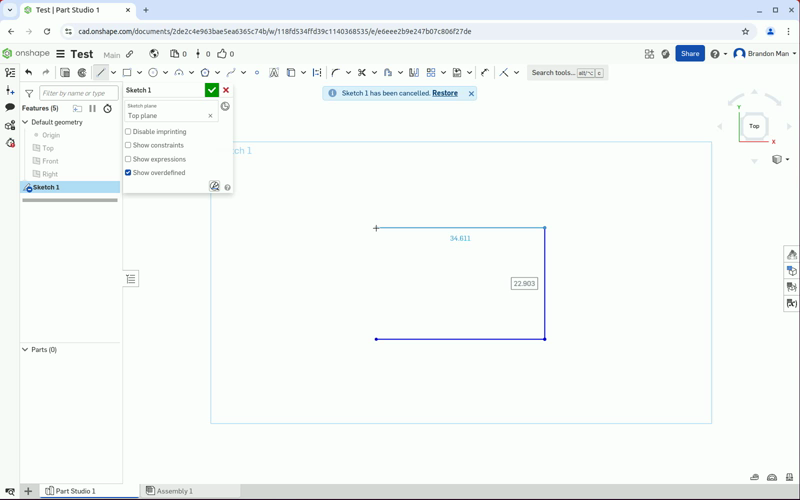
mouse_move(376, 339)
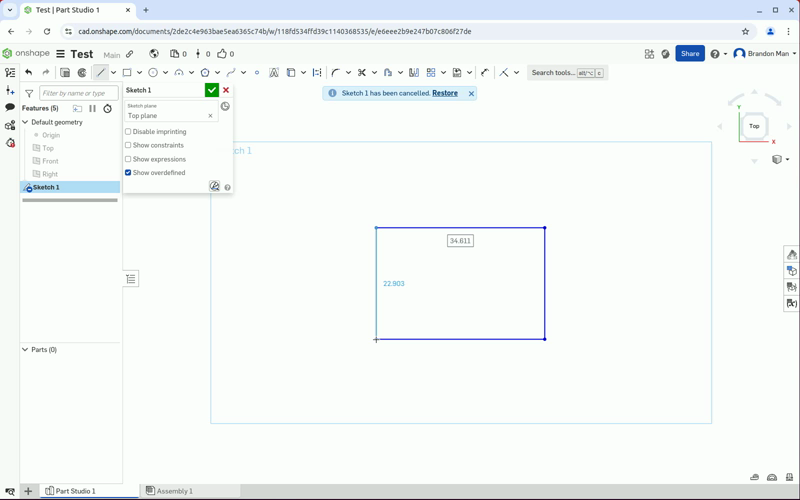
key_up(shift)
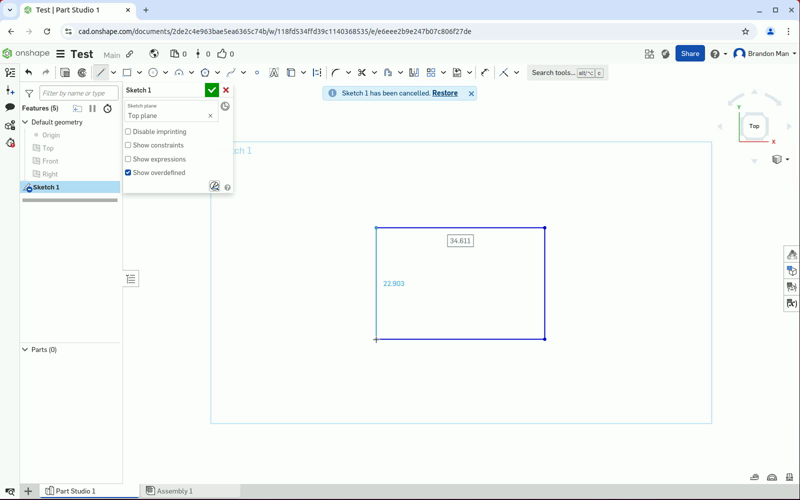
click(376, 339)
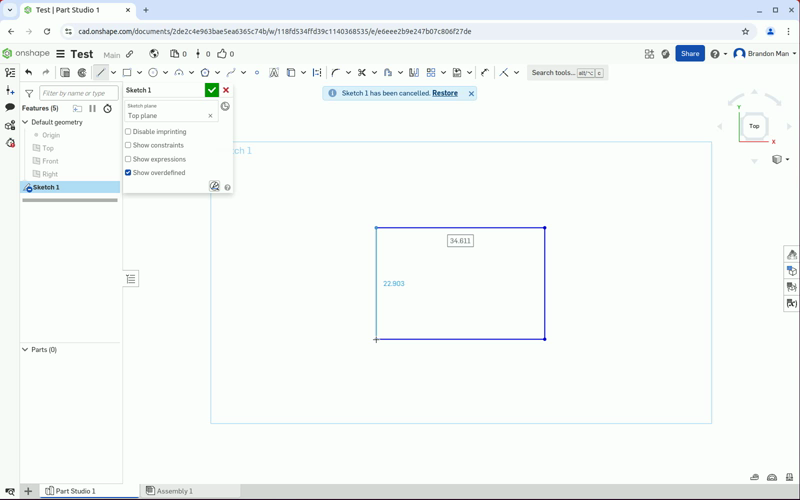
key(esc)
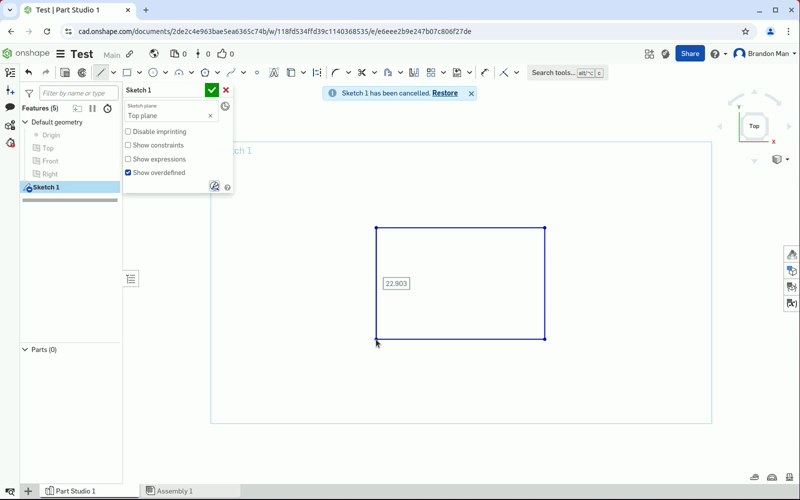
key(c)
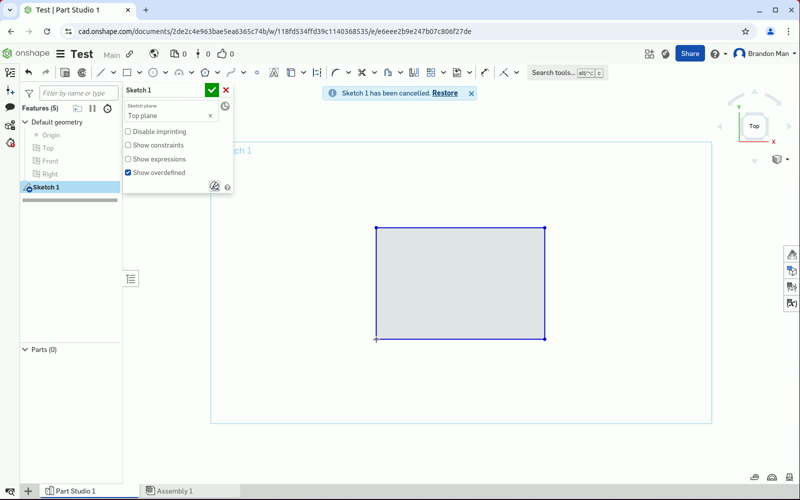
key_down(shift)
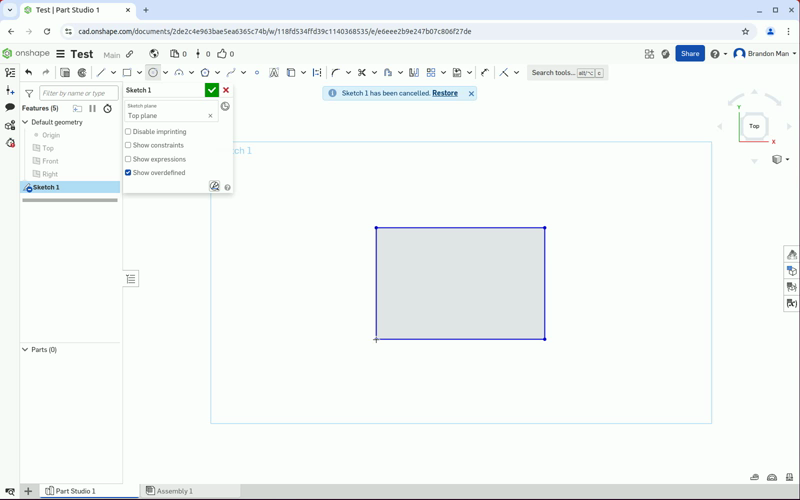
mouse_move(461, 282)
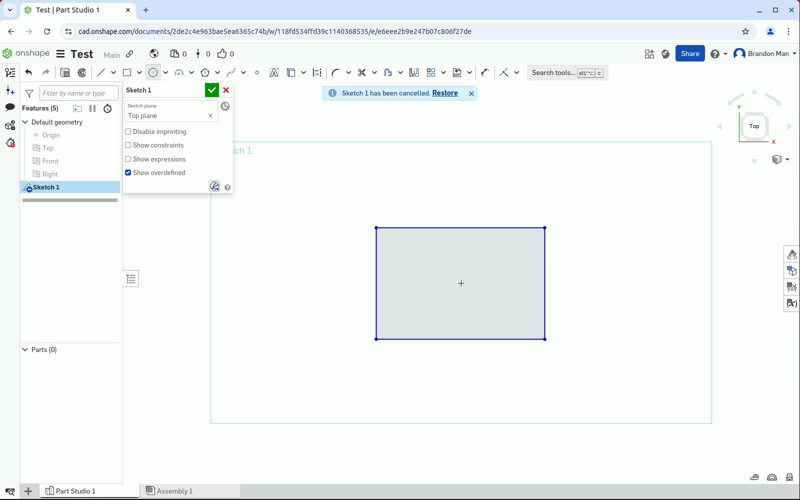
click(461, 282)
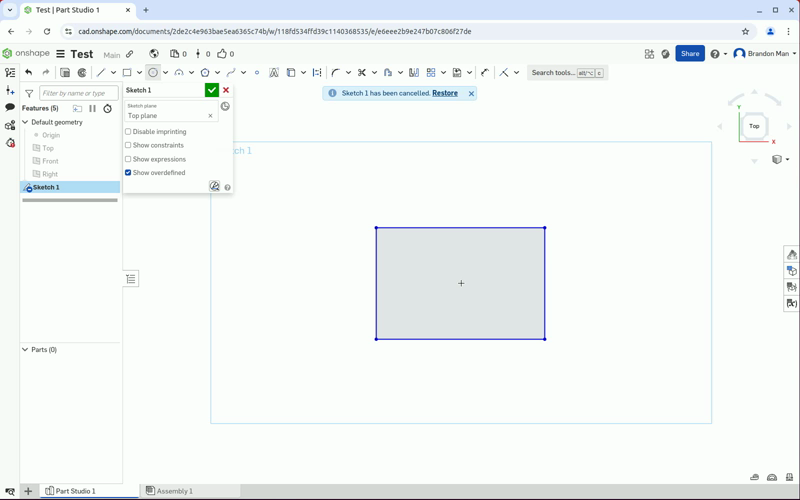
key_up(shift)
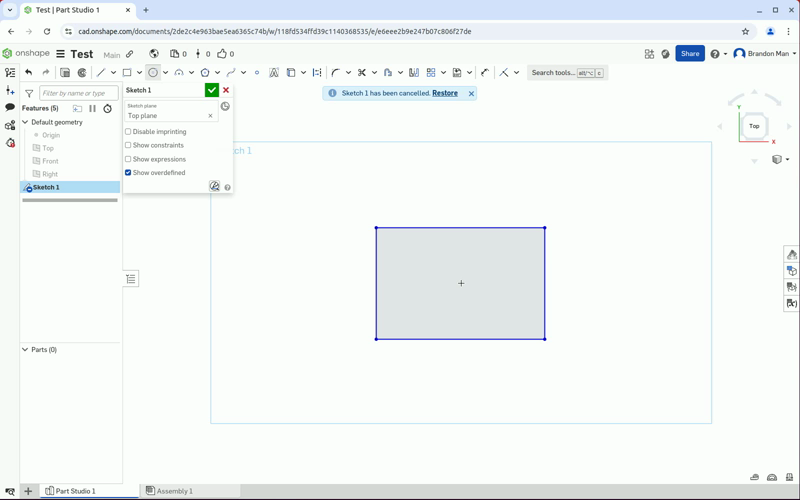
mouse_move(489, 282)
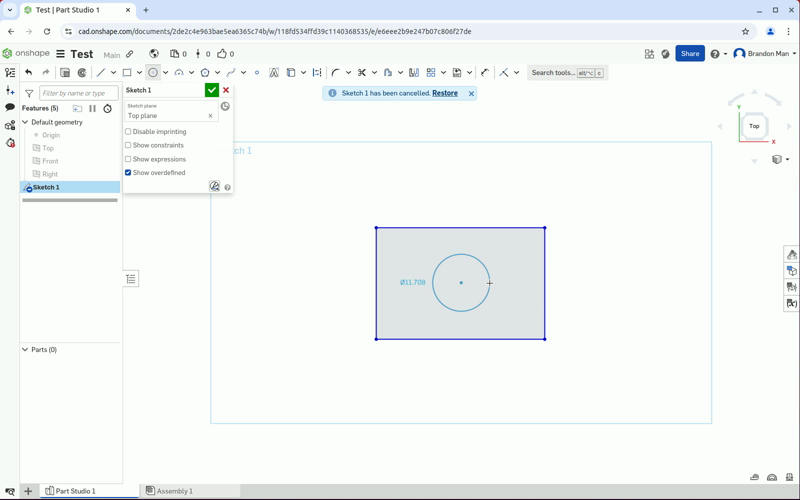
click(489, 282)
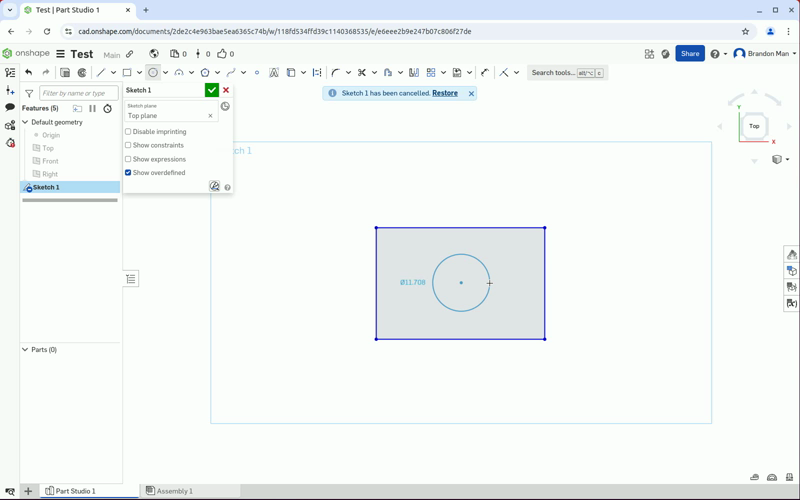
key(esc)
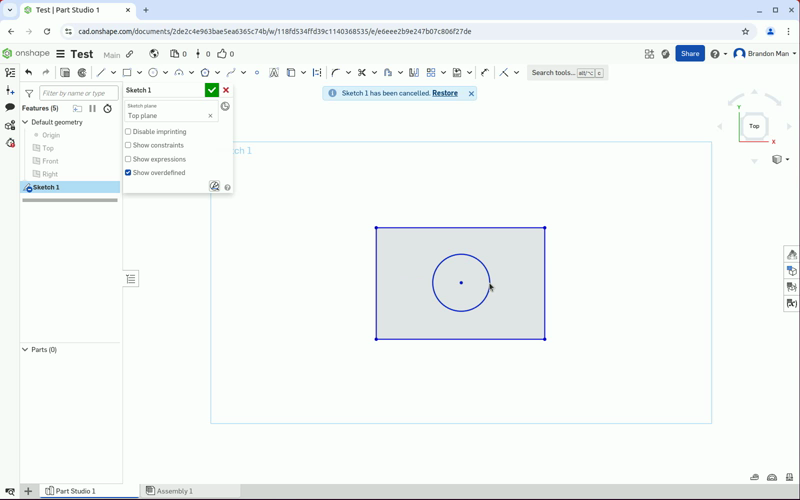
mouse_move(424, 244)
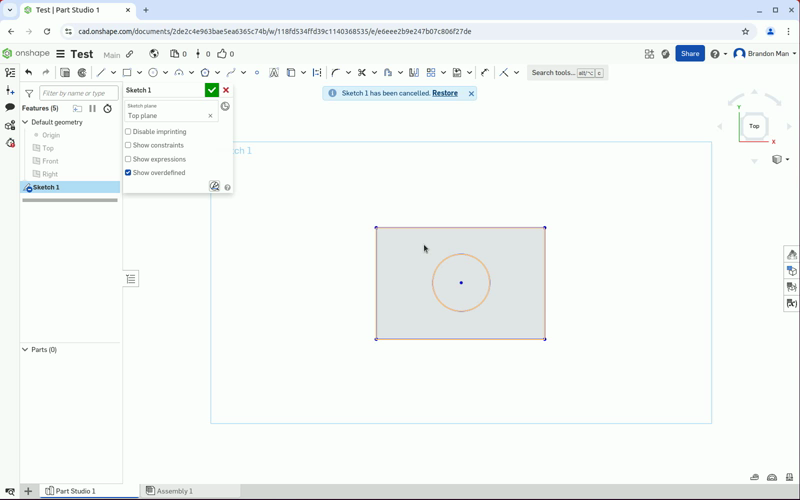
click(424, 244)
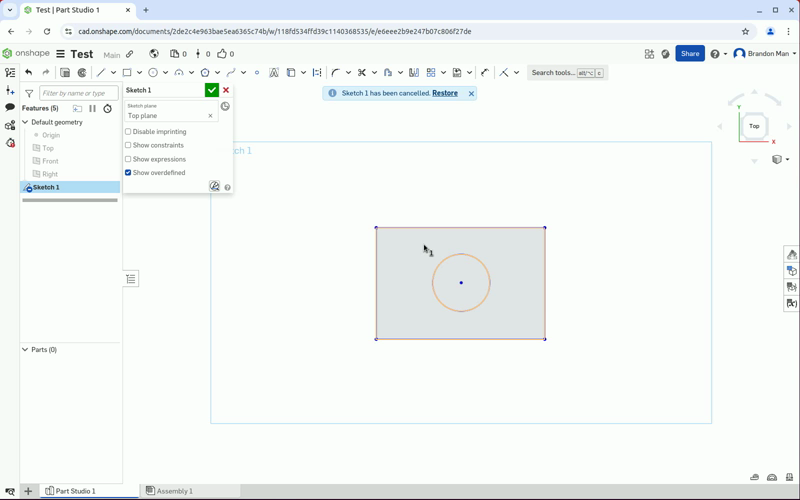
mouse_move(73, 352)
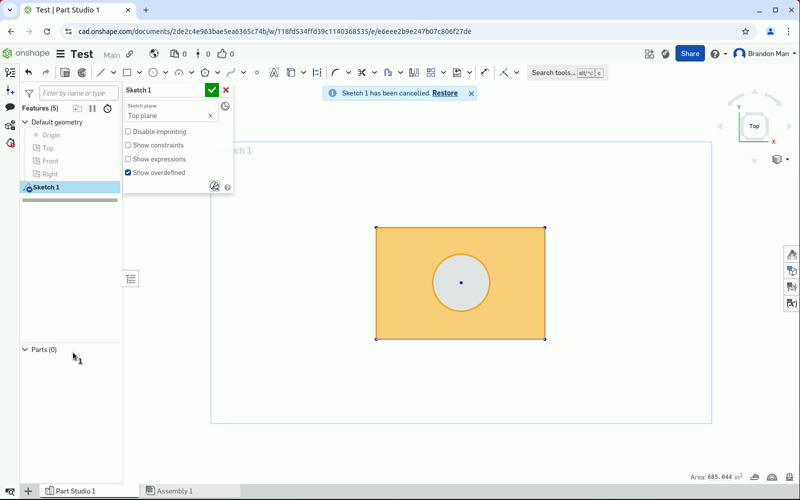
key(shift+y)
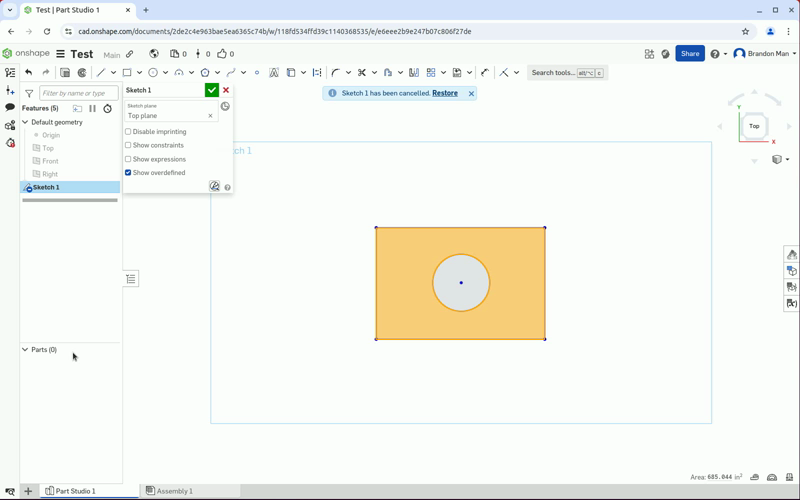
key(shift+e)
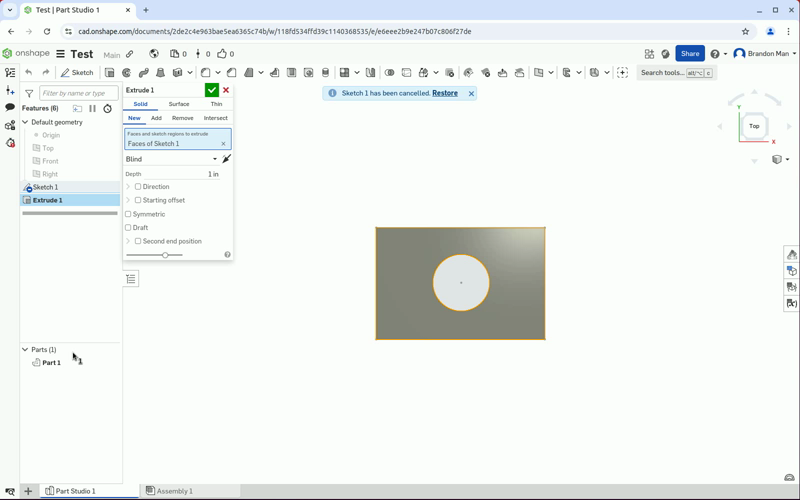
mouse_move(143, 106)
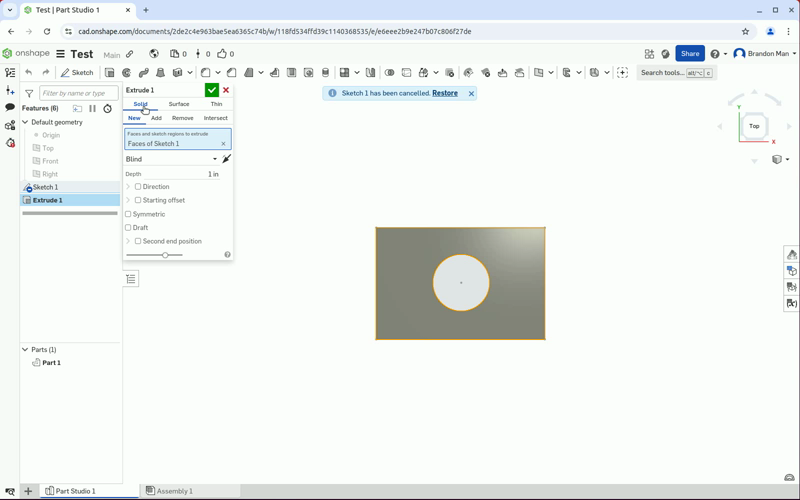
click(143, 106)
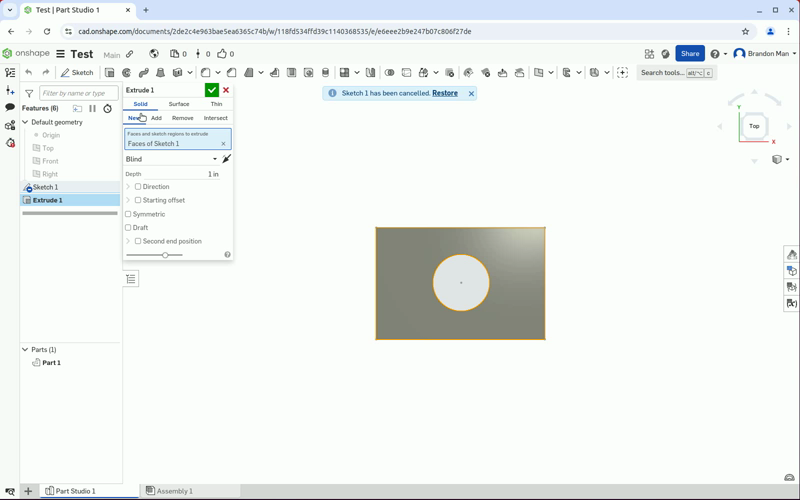
mouse_move(137, 120)
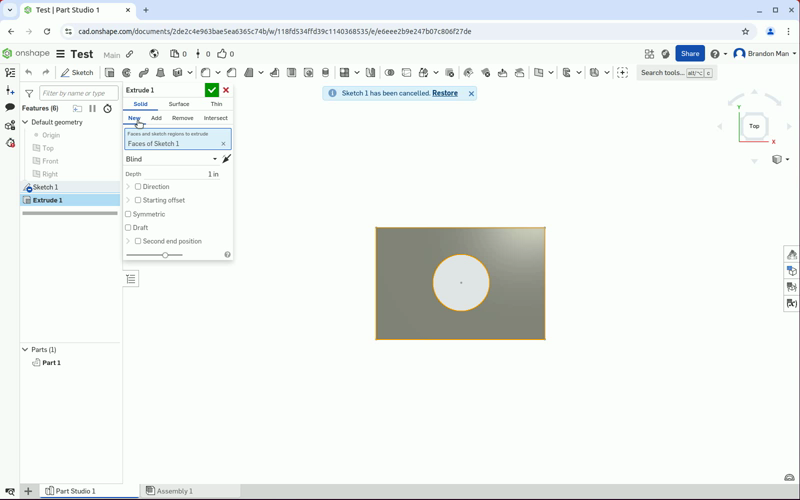
click(137, 120)
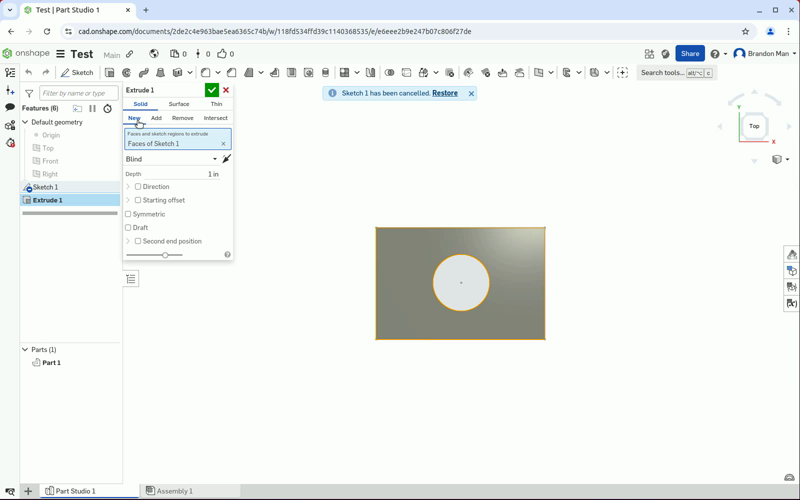
key(tab, 4)
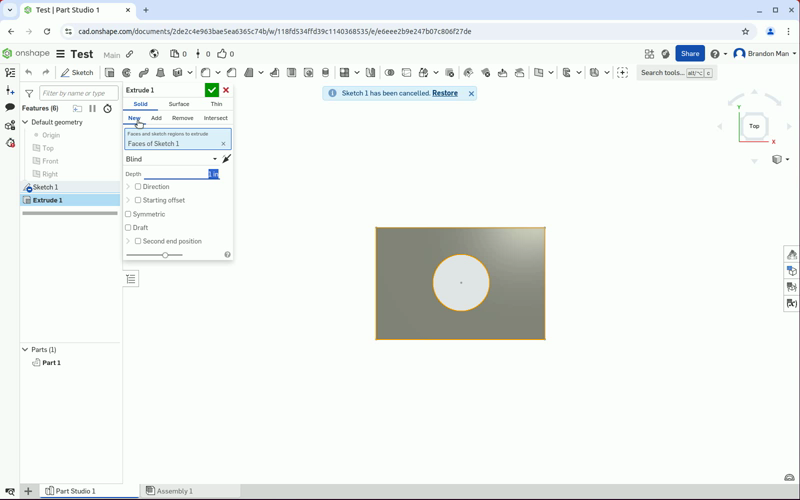
text(5.777)
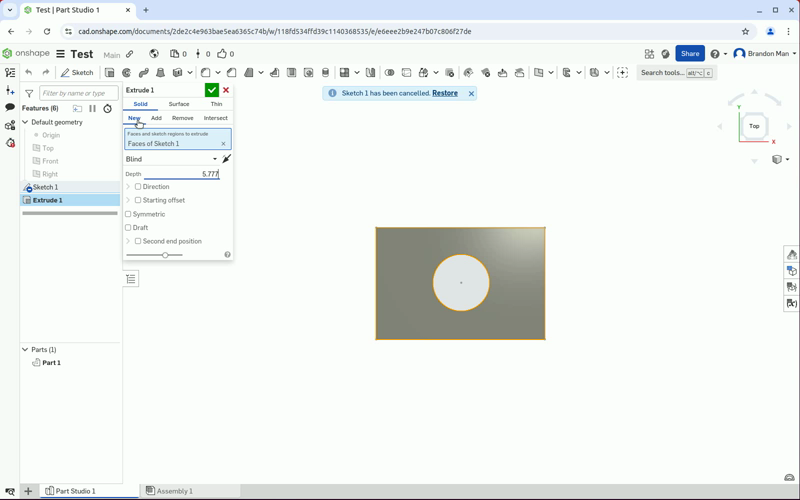
key(enter)
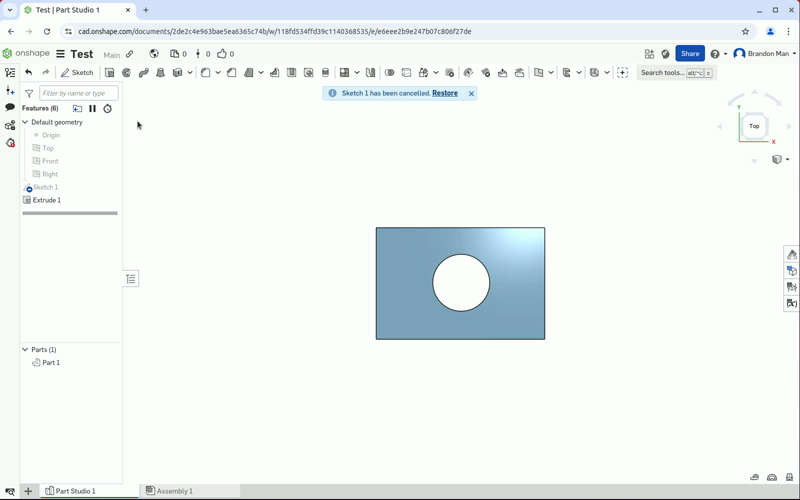
key(shift+h)
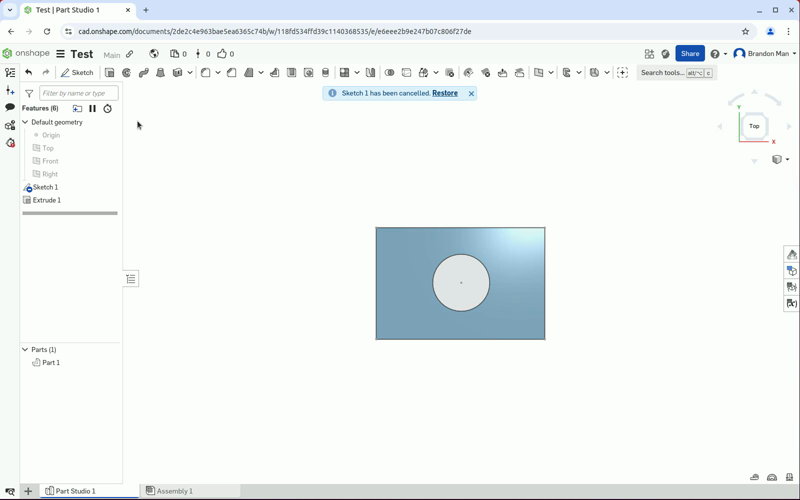
key(shift+h)
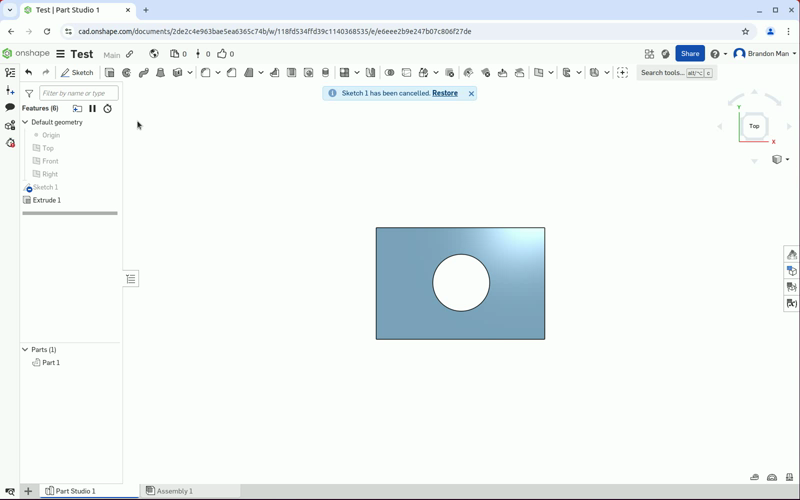
mouse_move(73, 189)
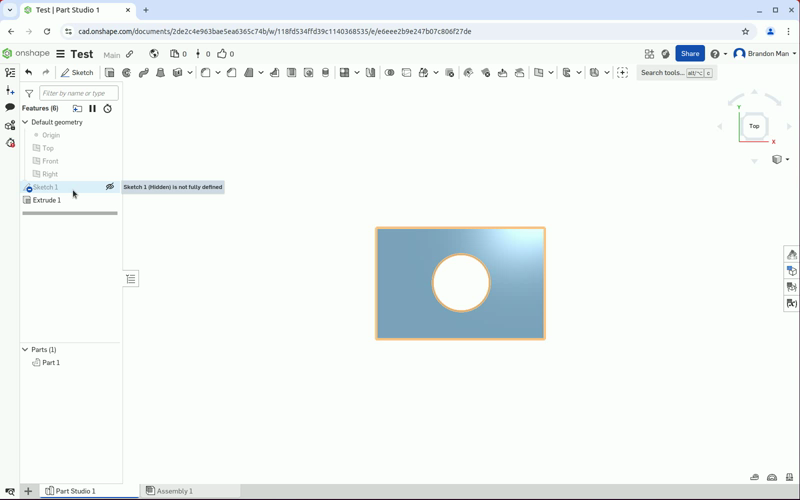
click(73, 189)
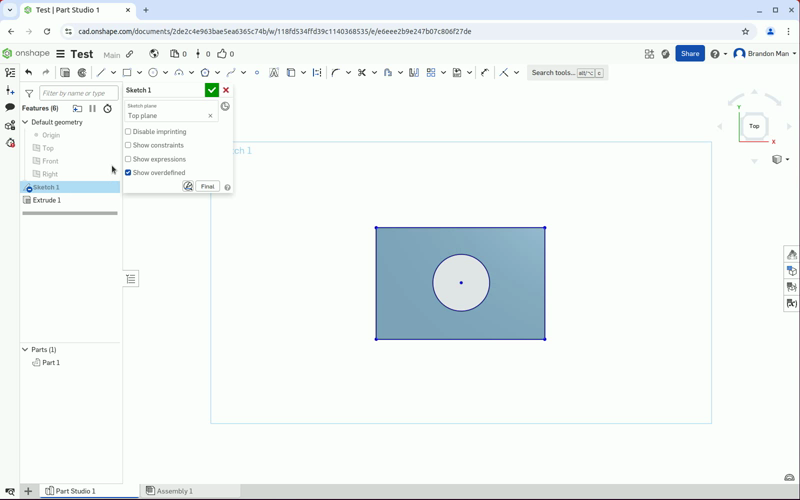
mouse_move(229, 92)
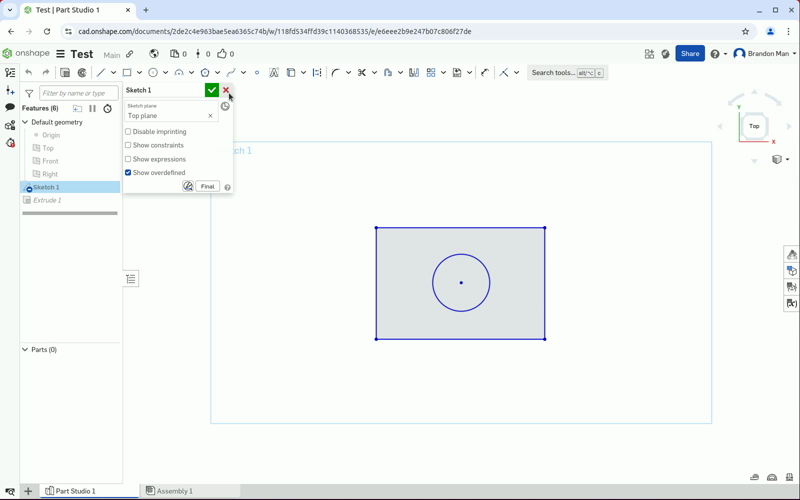
click(229, 92)
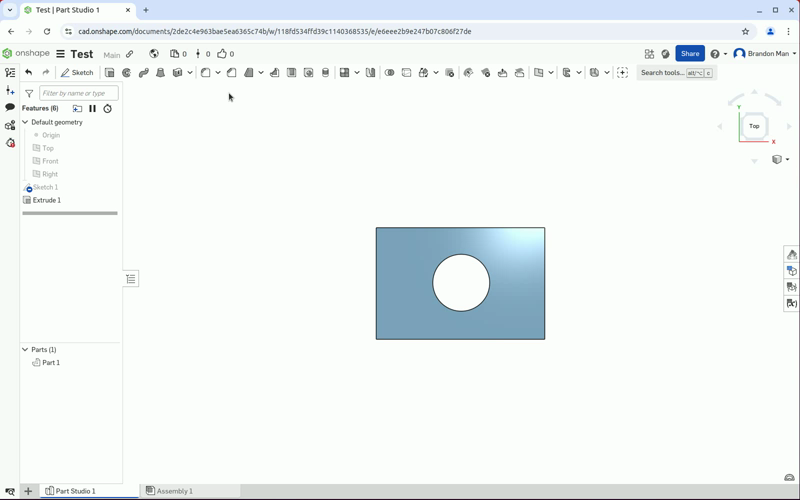
mouse_move(541, 75)
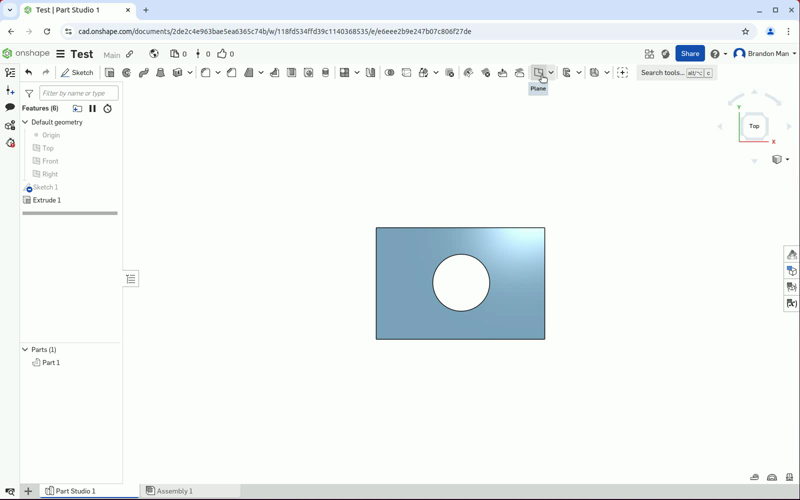
click(541, 75)
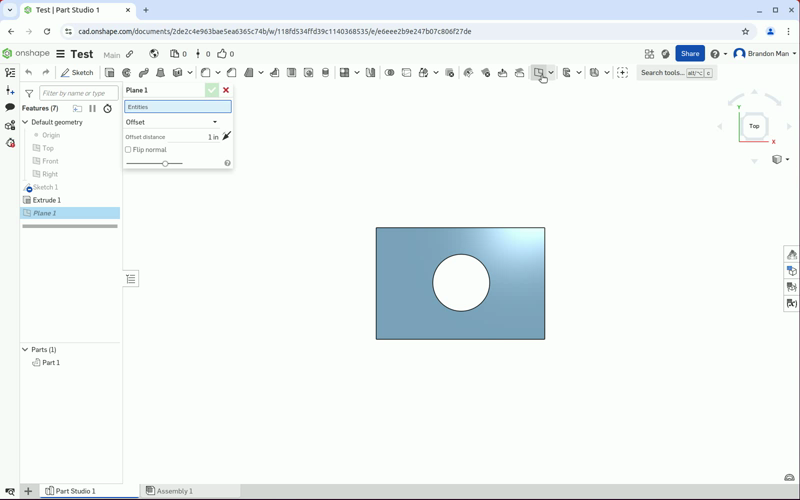
mouse_move(73, 150)
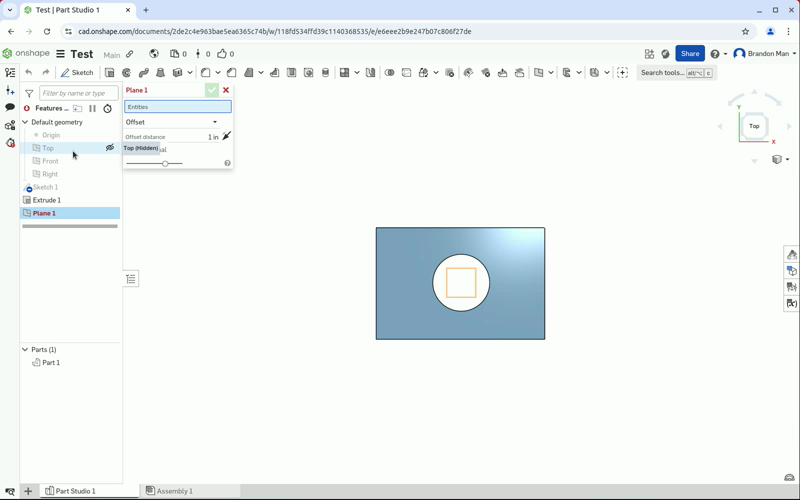
click(73, 150)
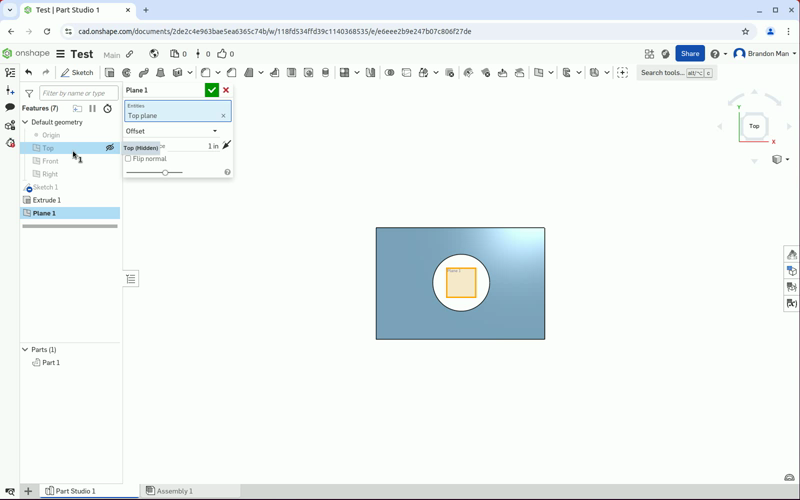
key(tab, 2)
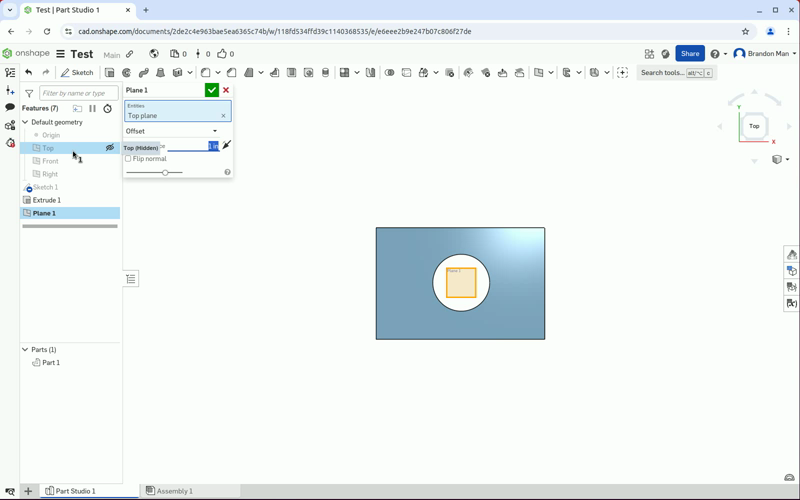
text(5.792)
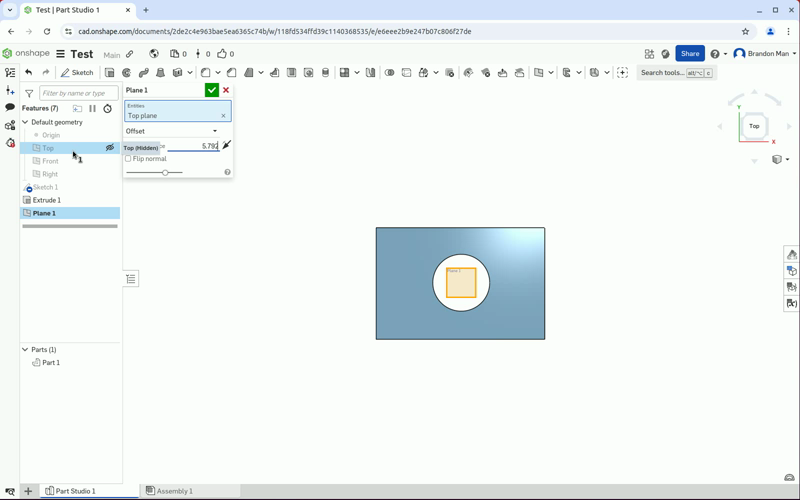
key(enter, 2)
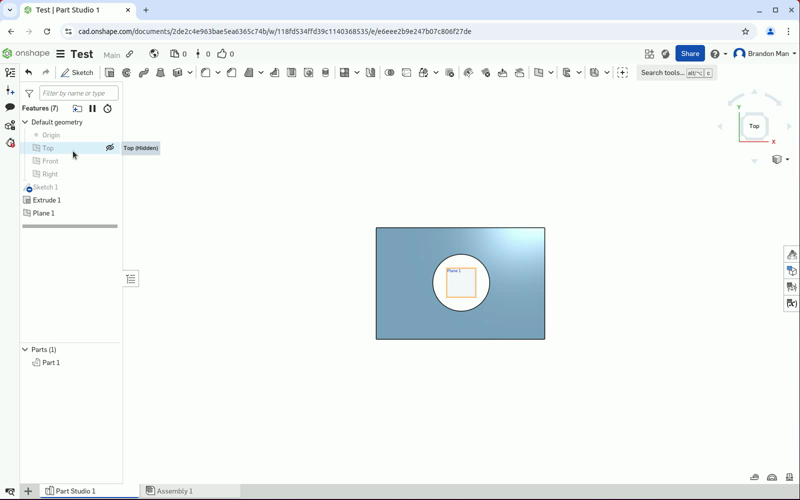
key(shift+s)
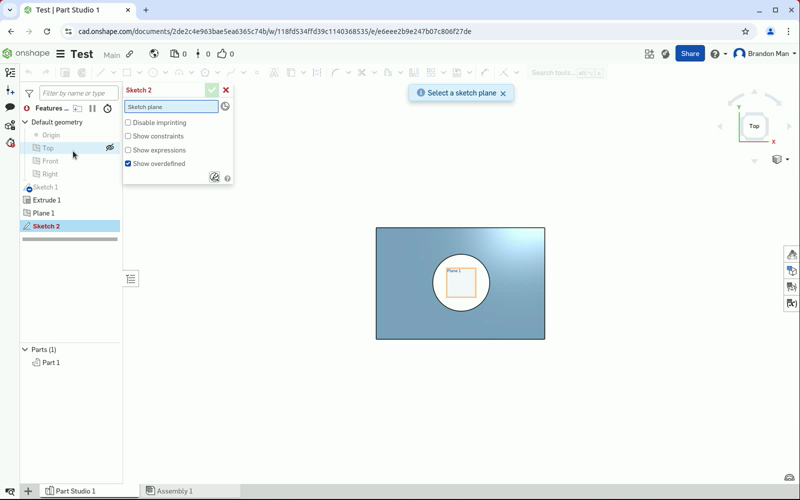
mouse_move(73, 215)
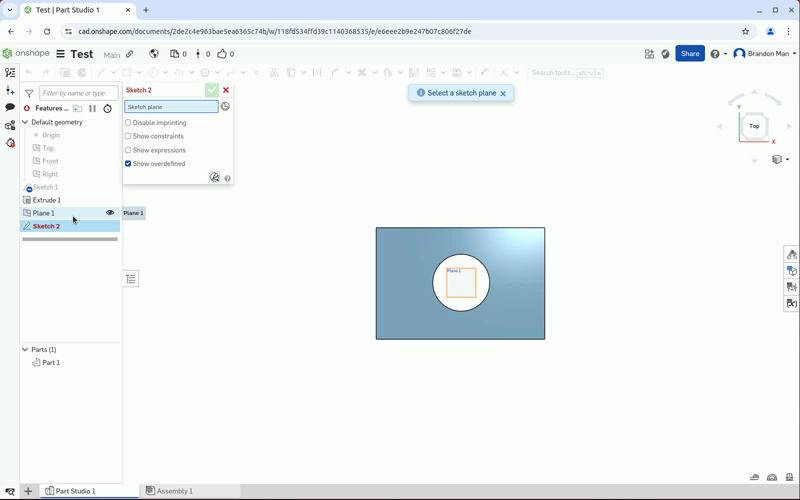
click(73, 215)
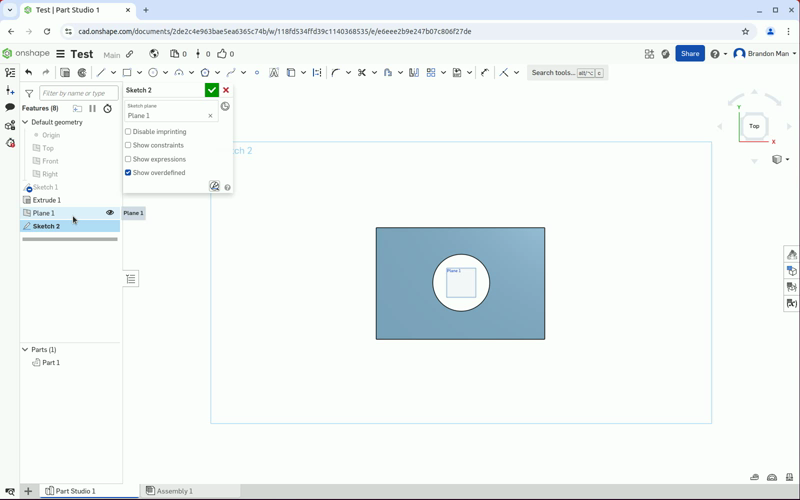
mouse_move(73, 352)
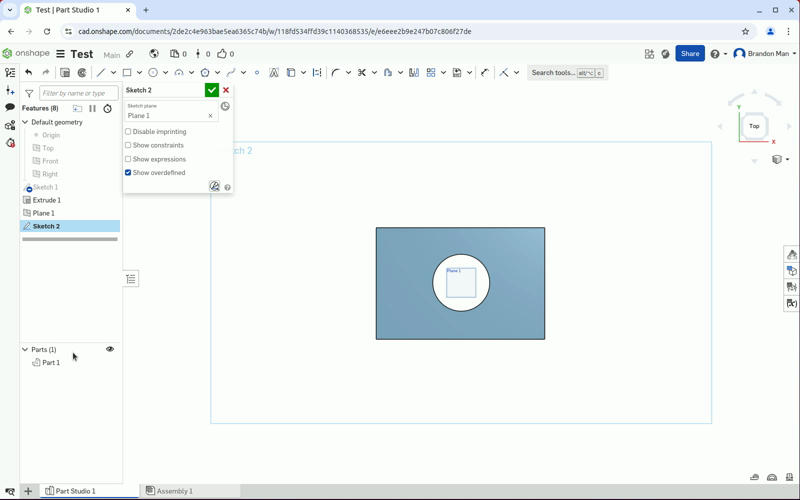
key(y)
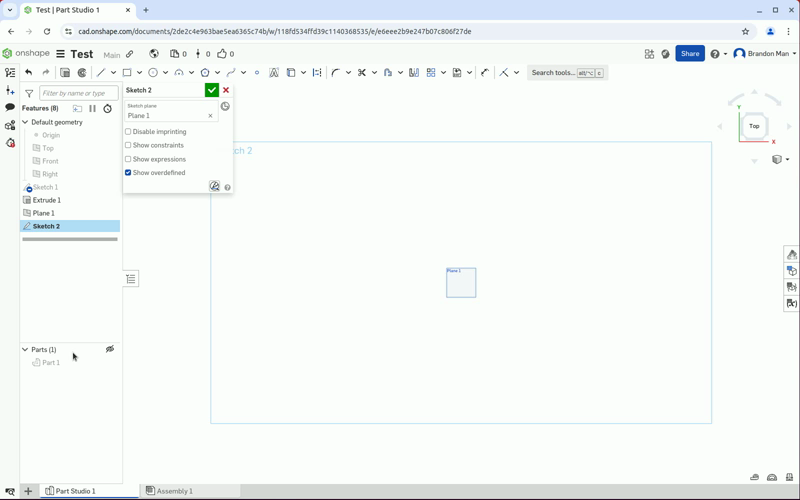
key(l)
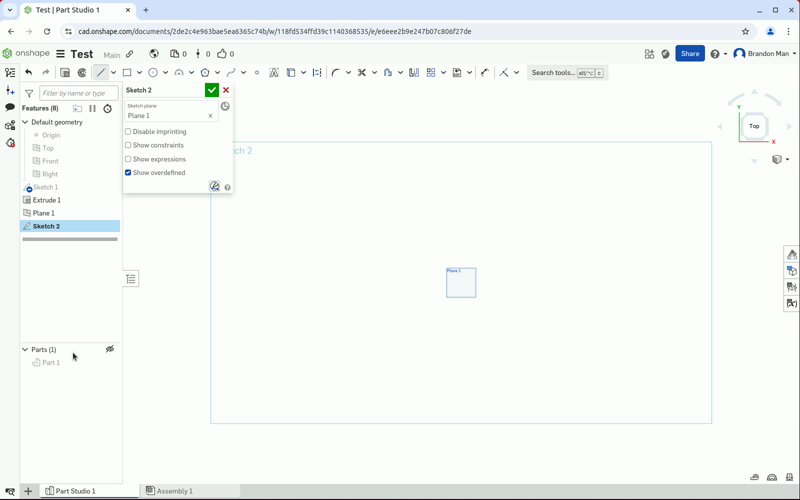
key_down(shift)
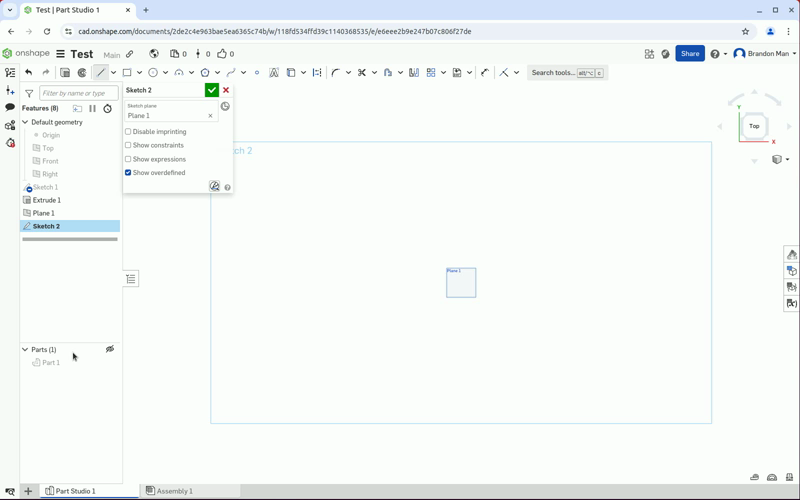
mouse_move(382, 339)
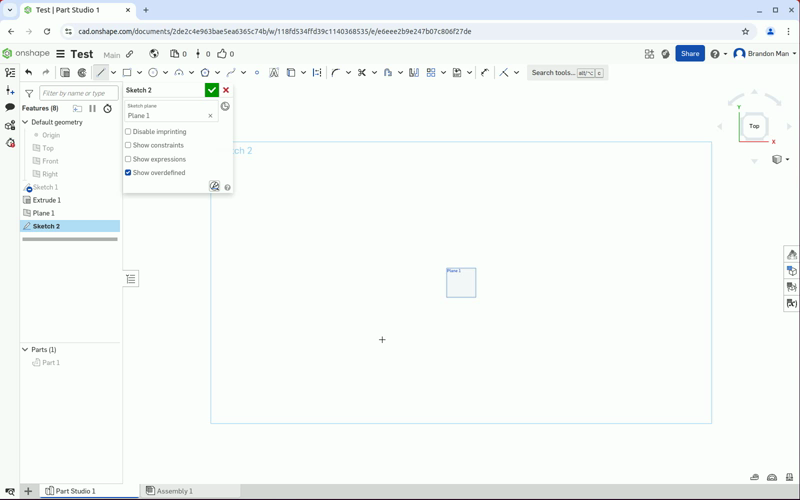
click(382, 339)
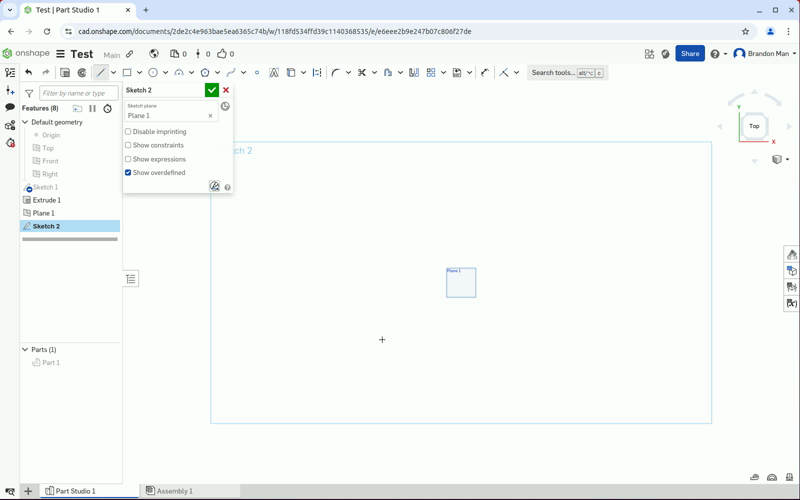
key_up(shift)
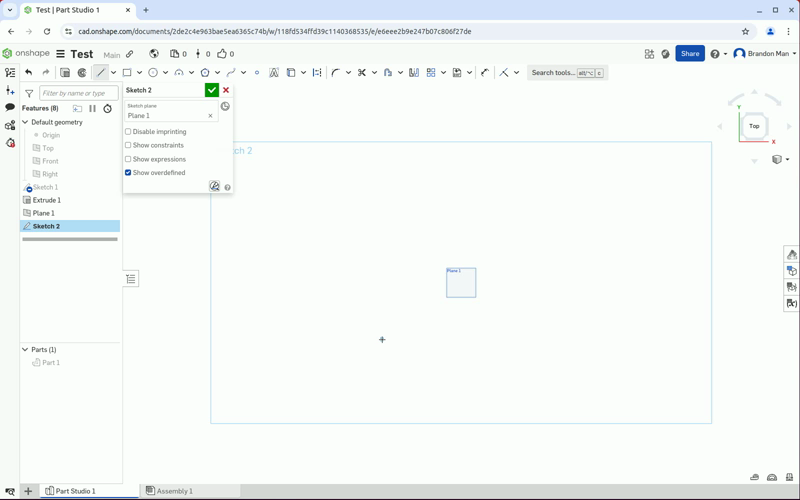
key_down(shift)
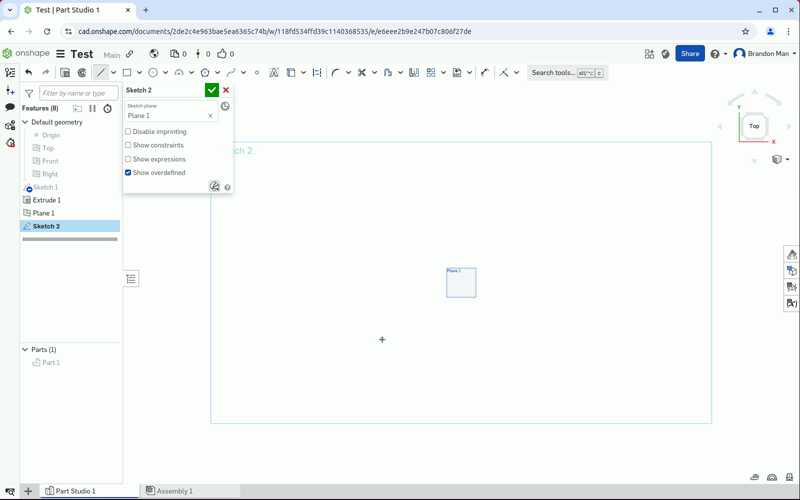
mouse_move(412, 339)
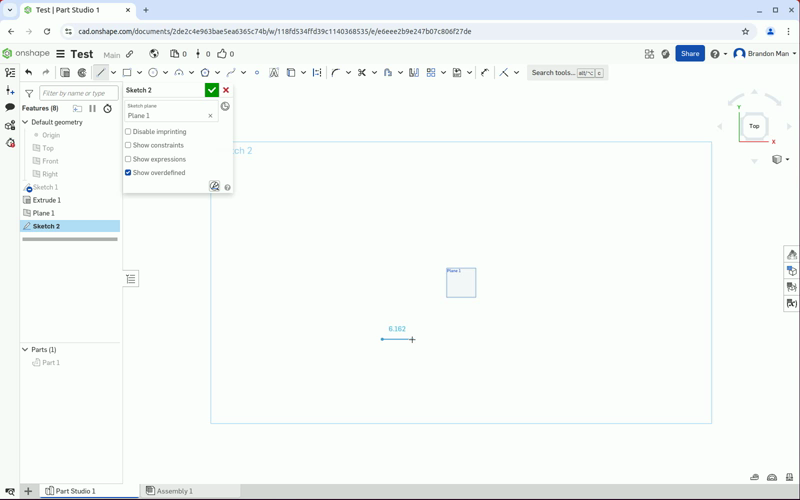
mouse_move(396, 339)
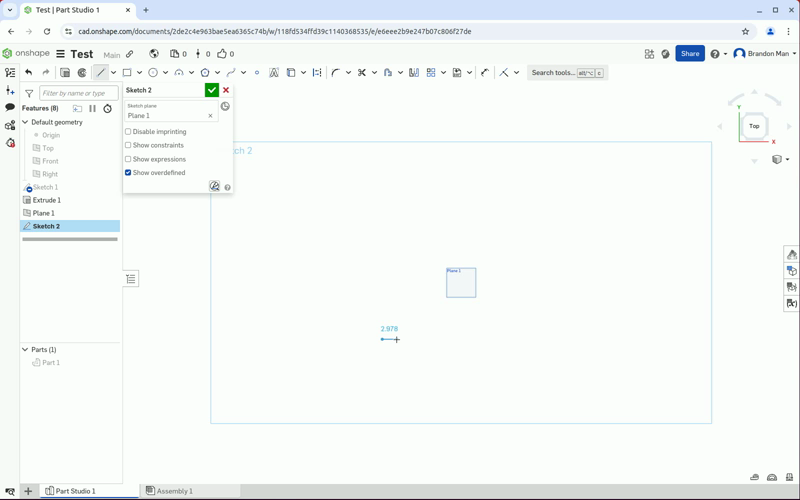
click(396, 339)
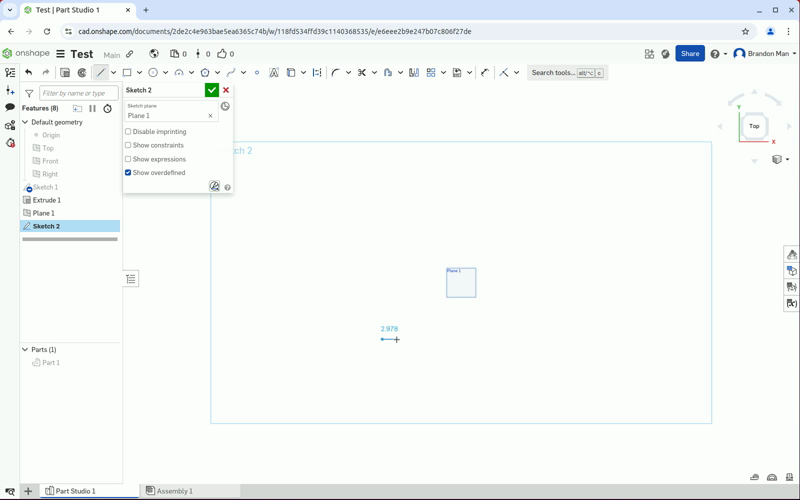
key_up(shift)
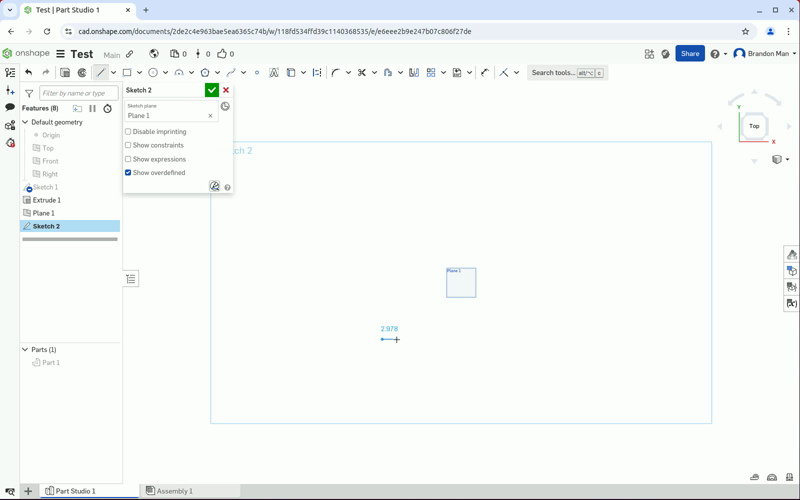
key_down(shift)
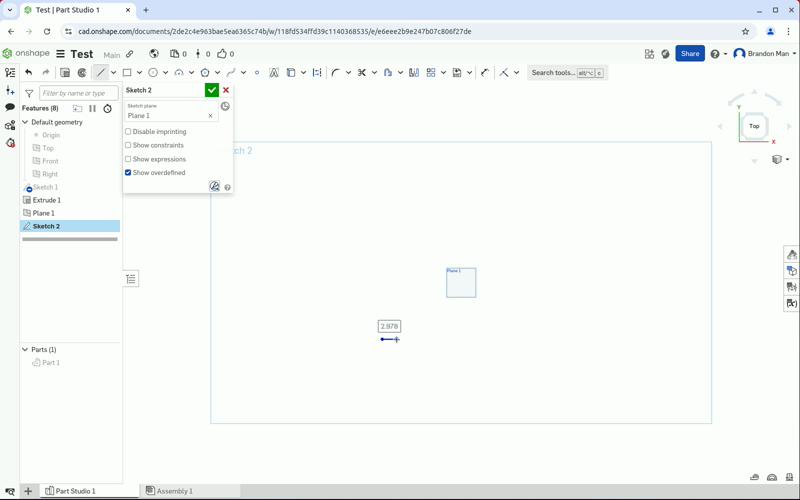
mouse_move(396, 226)
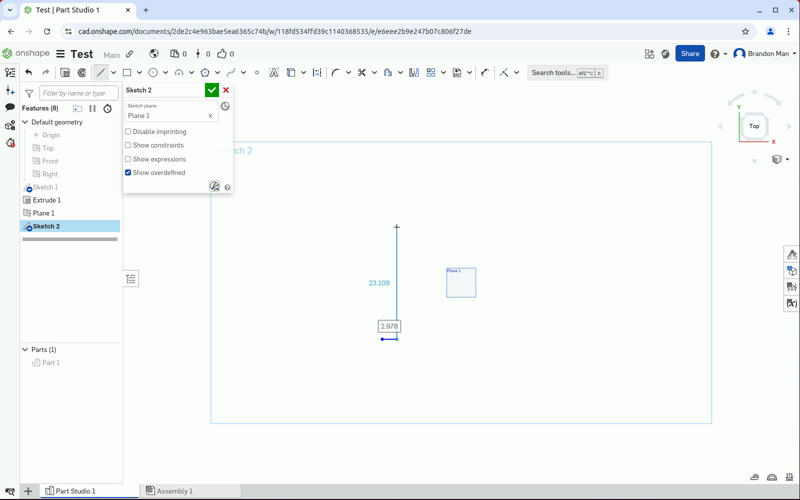
click(396, 226)
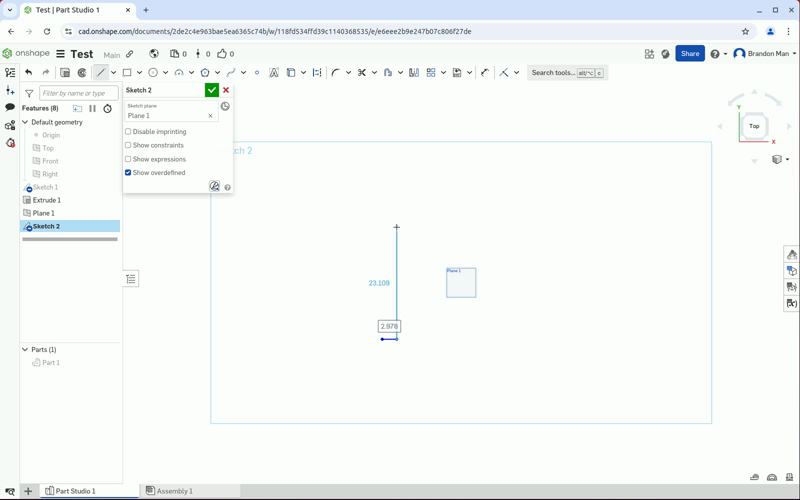
key_up(shift)
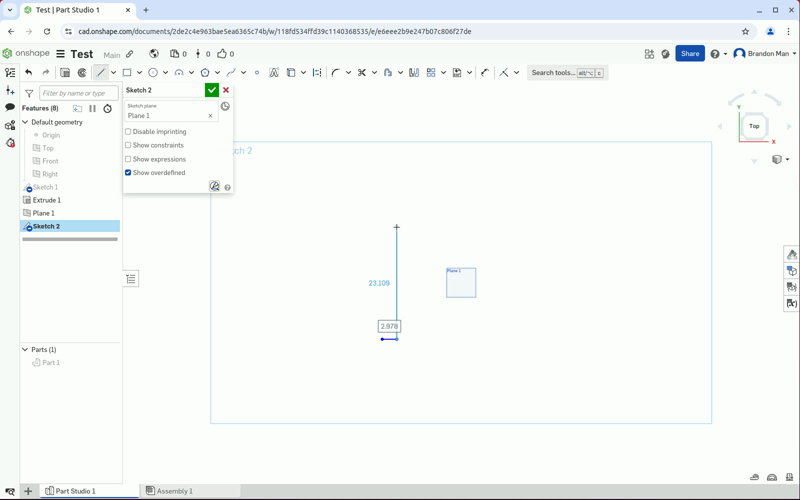
key_down(shift)
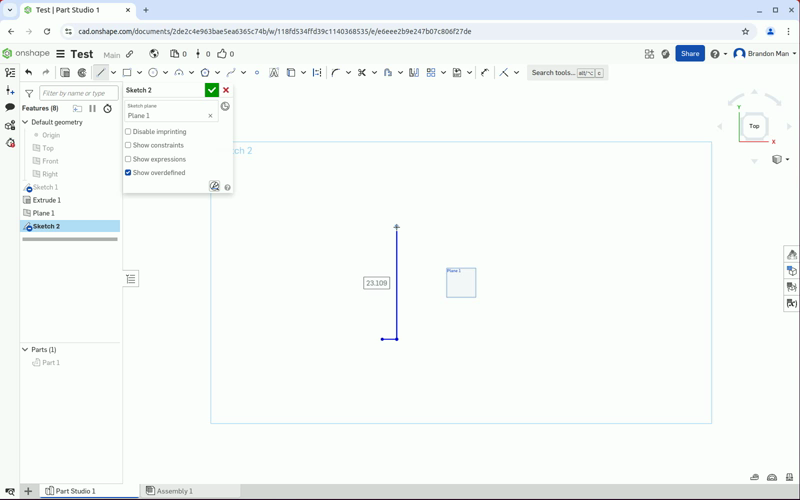
mouse_move(426, 226)
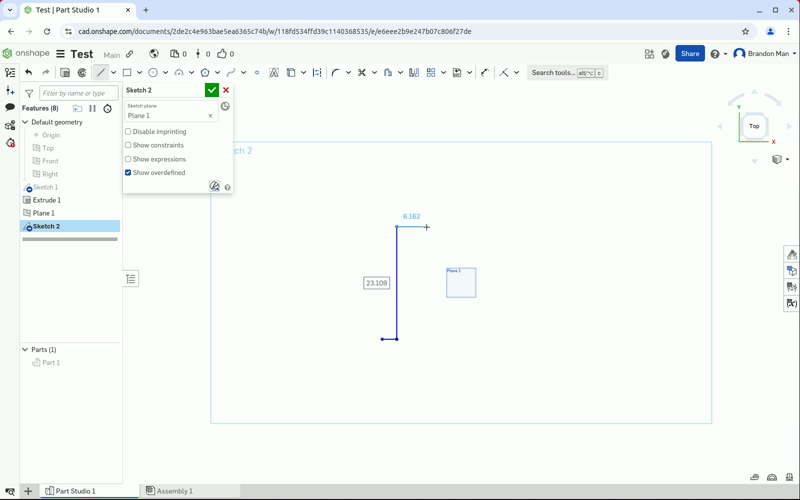
mouse_move(382, 226)
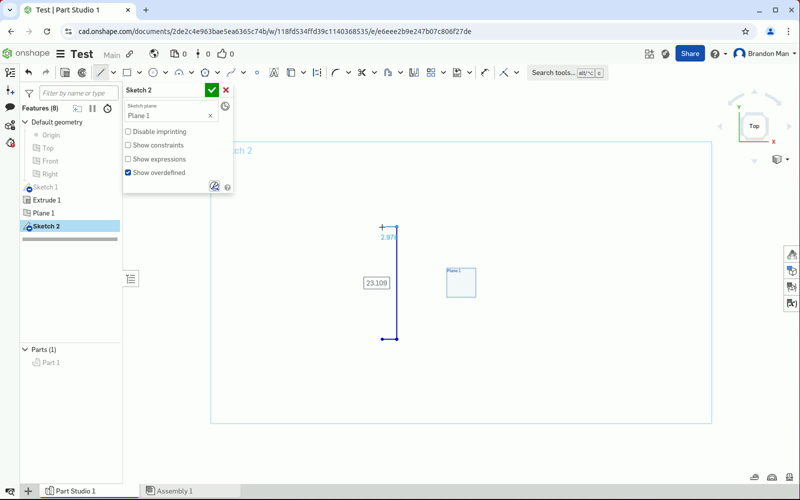
click(382, 226)
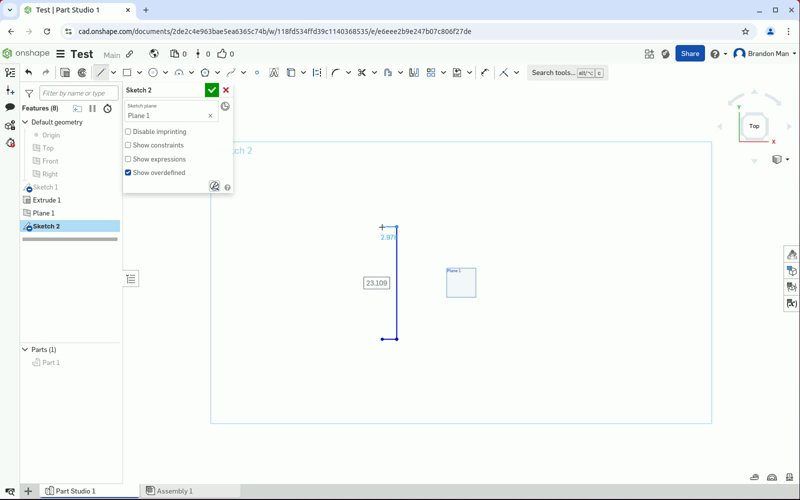
key_up(shift)
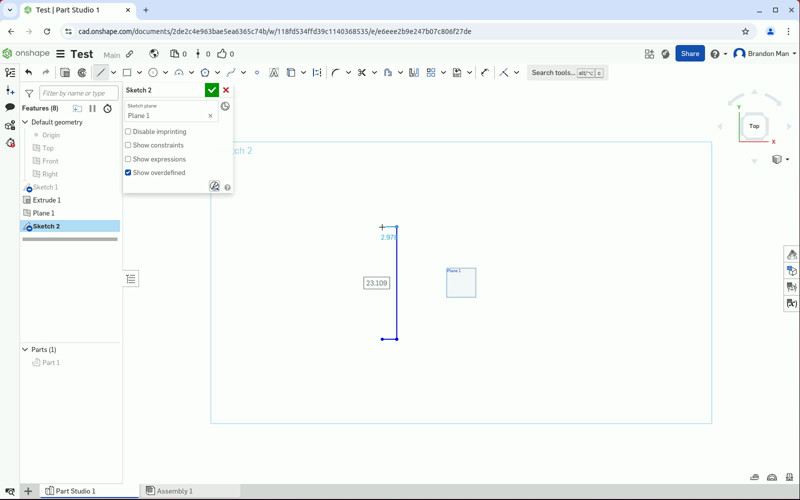
key_down(shift)
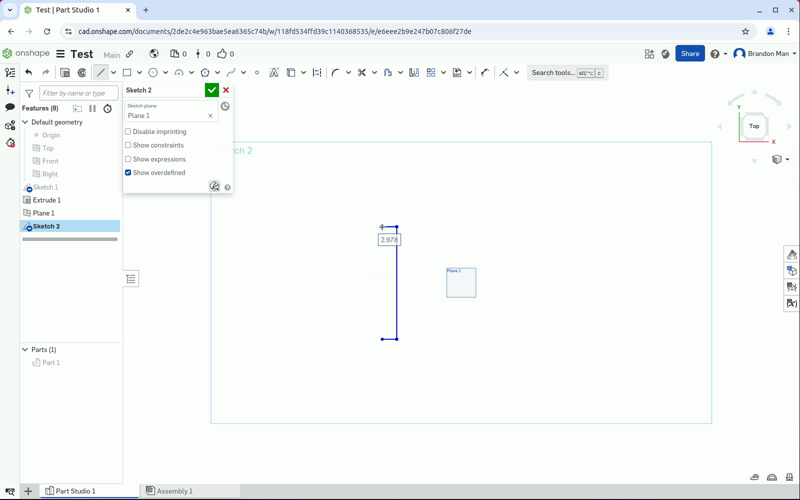
mouse_move(382, 339)
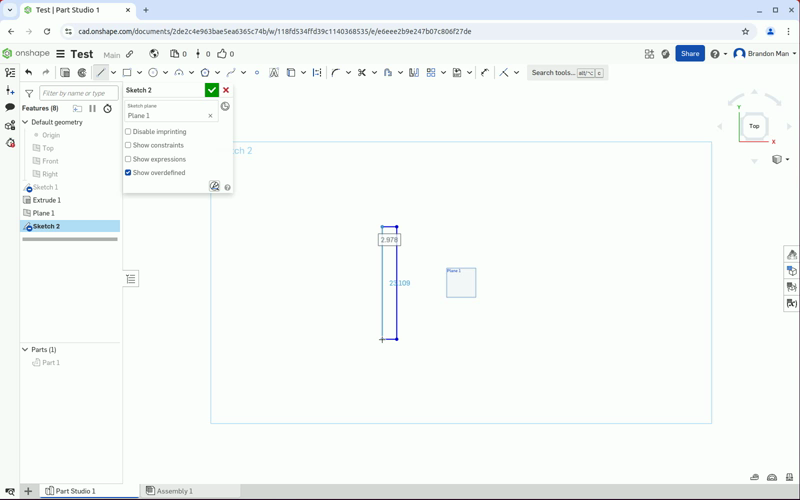
key_up(shift)
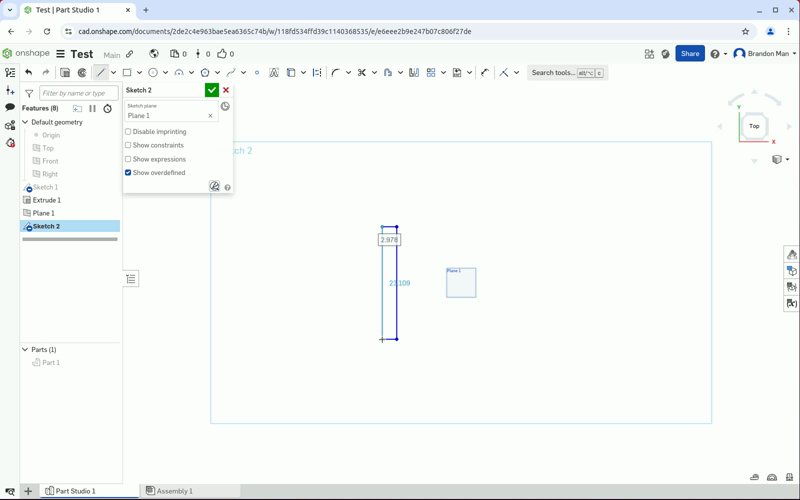
click(382, 339)
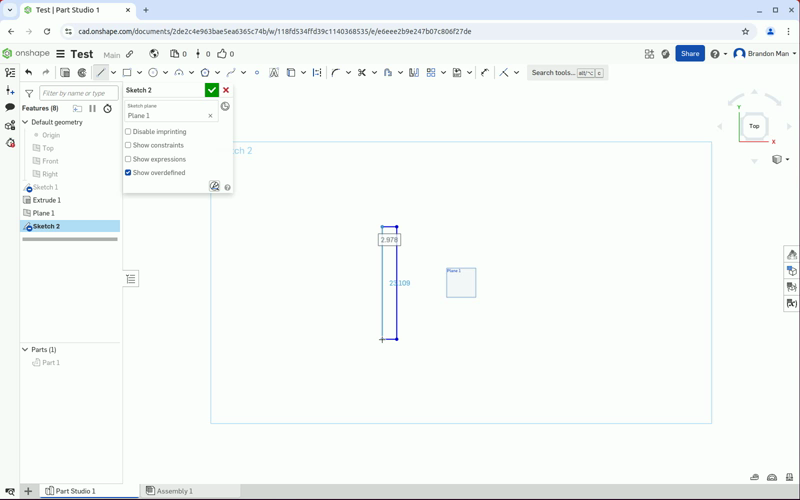
key(esc)
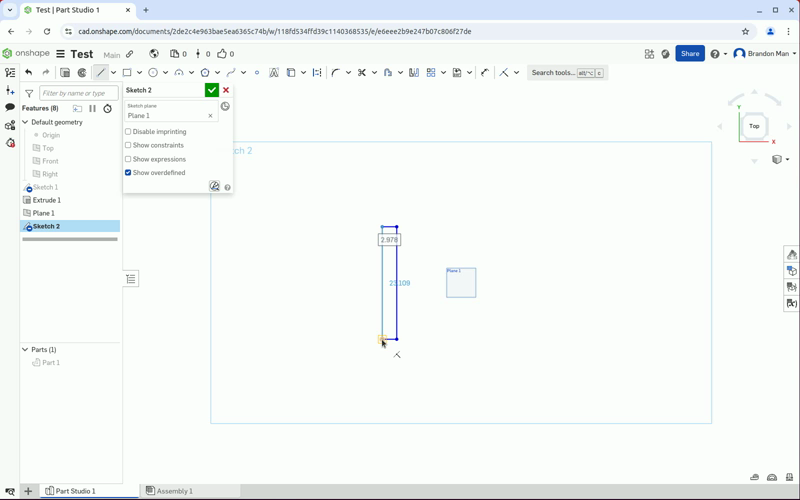
mouse_move(386, 336)
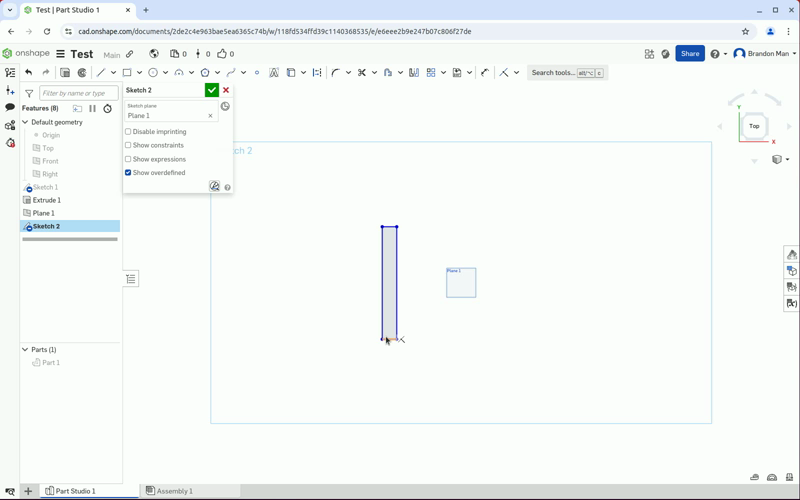
scroll(6)
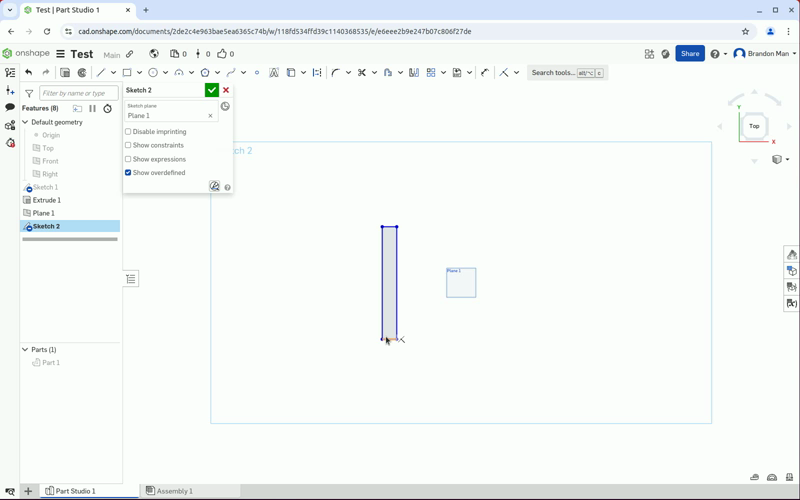
scroll(6)
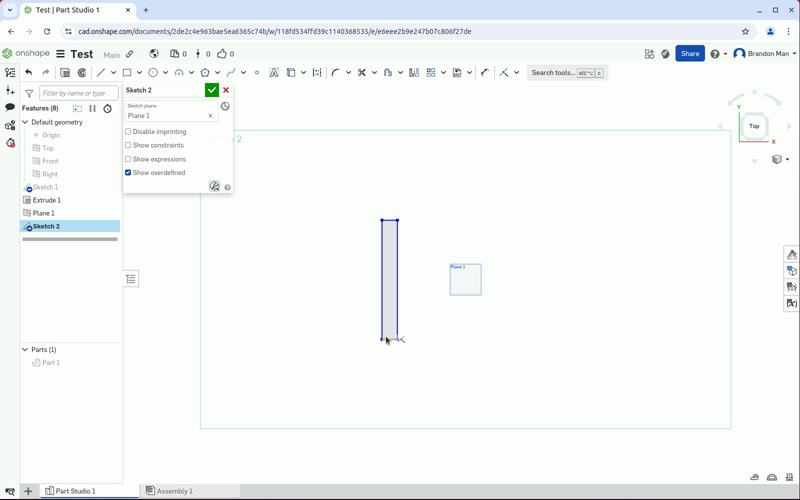
scroll(6)
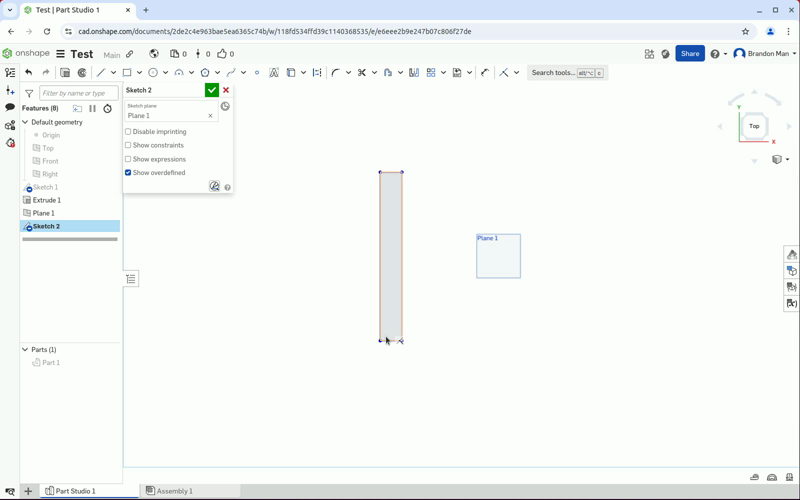
scroll(6)
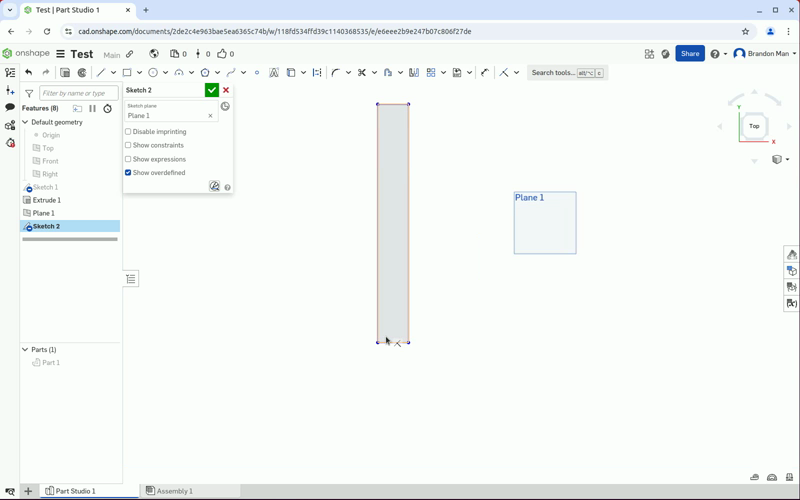
scroll(6)
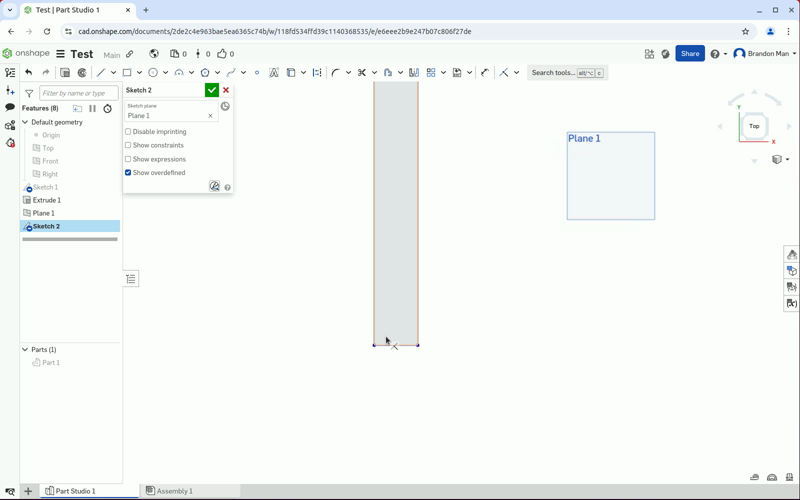
scroll(6)
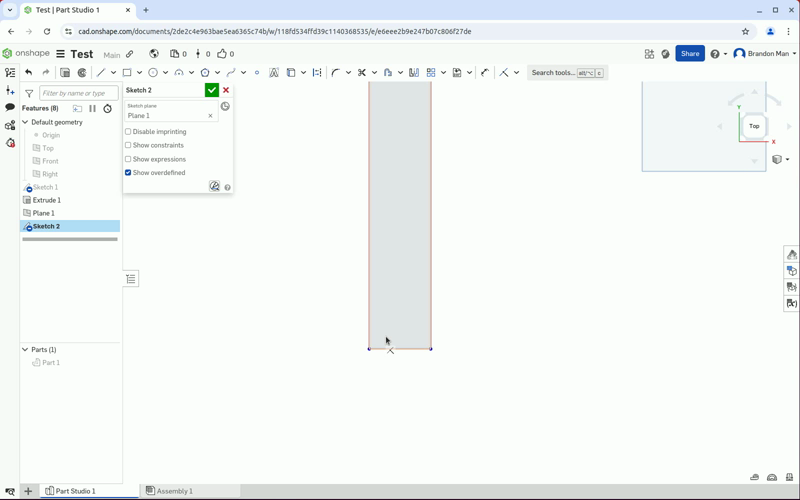
scroll(6)
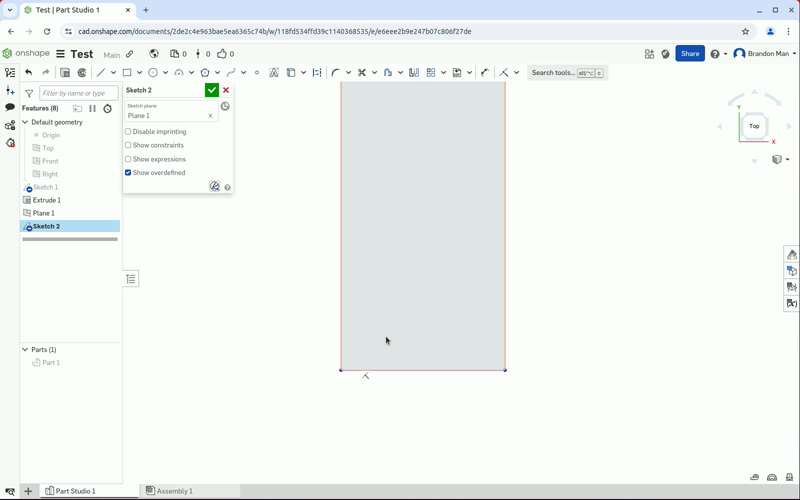
click(386, 336)
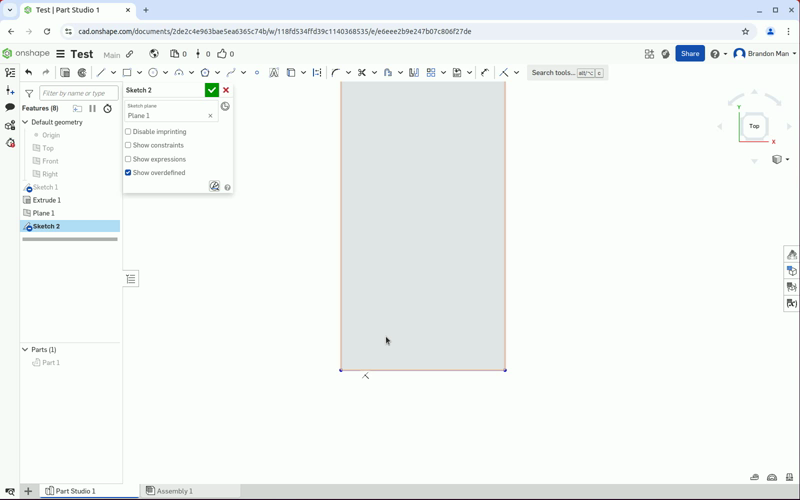
scroll(-6)
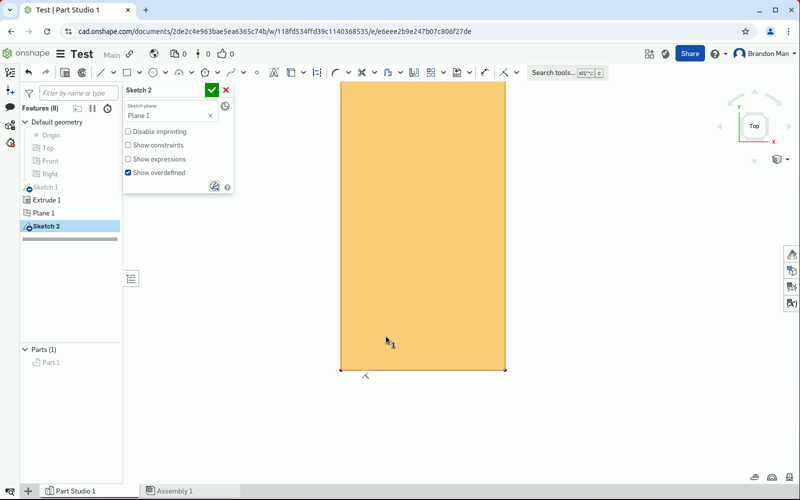
scroll(-6)
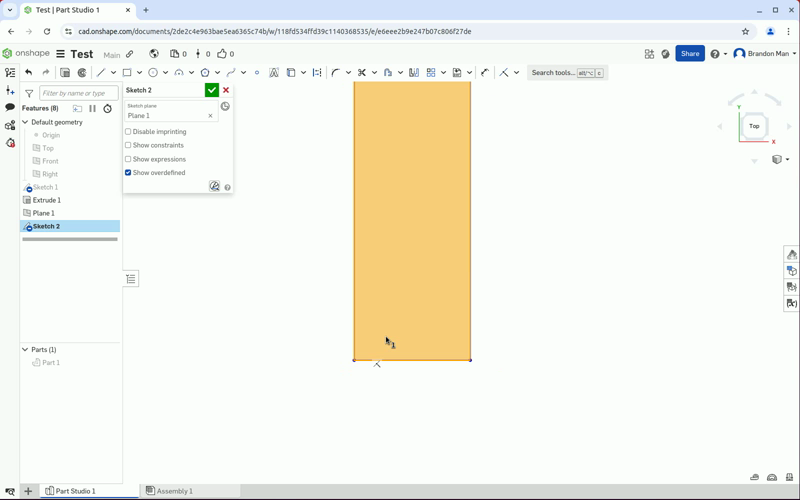
scroll(-6)
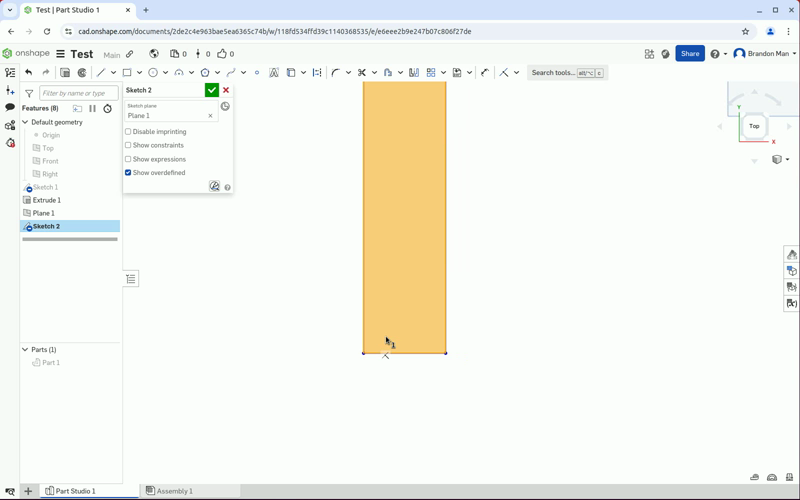
scroll(-6)
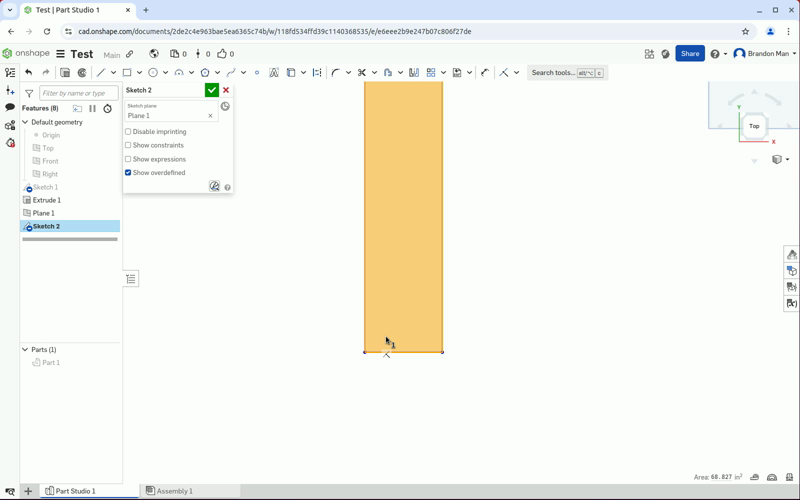
scroll(-6)
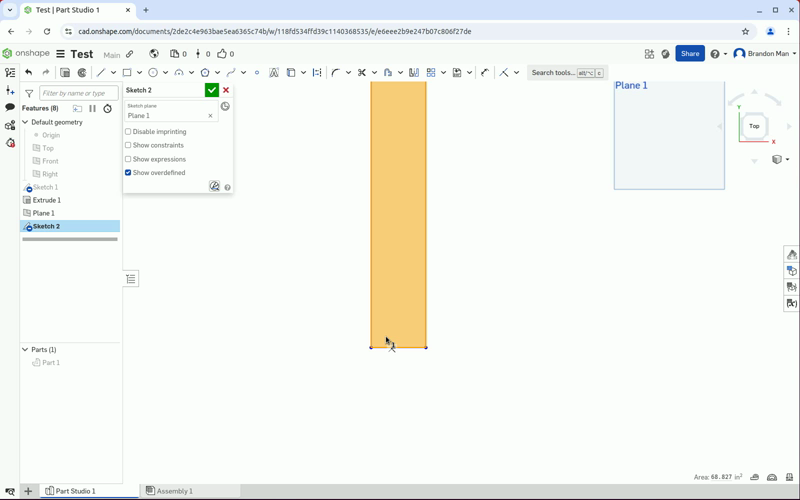
scroll(-6)
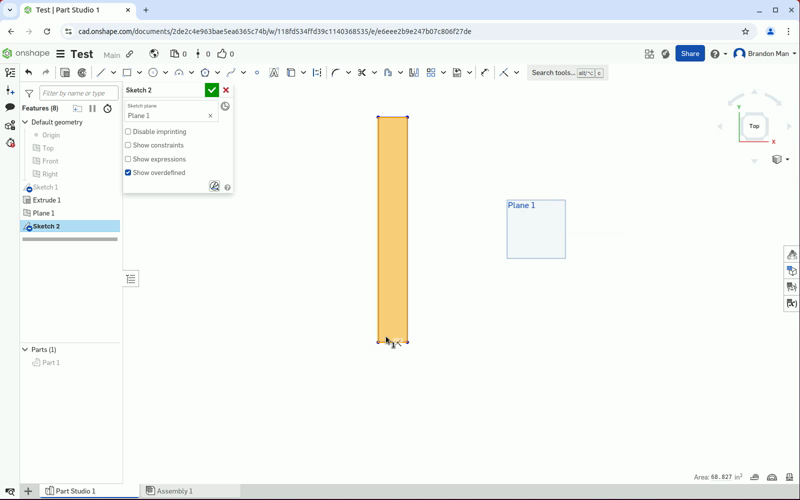
scroll(-6)
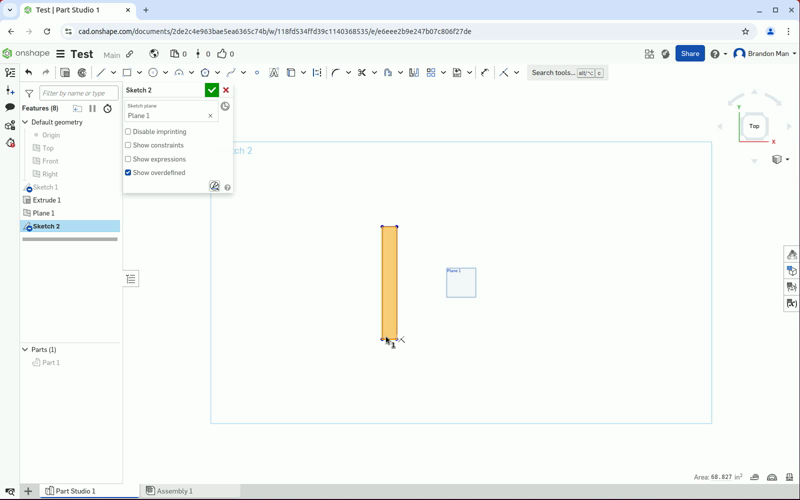
mouse_move(73, 352)
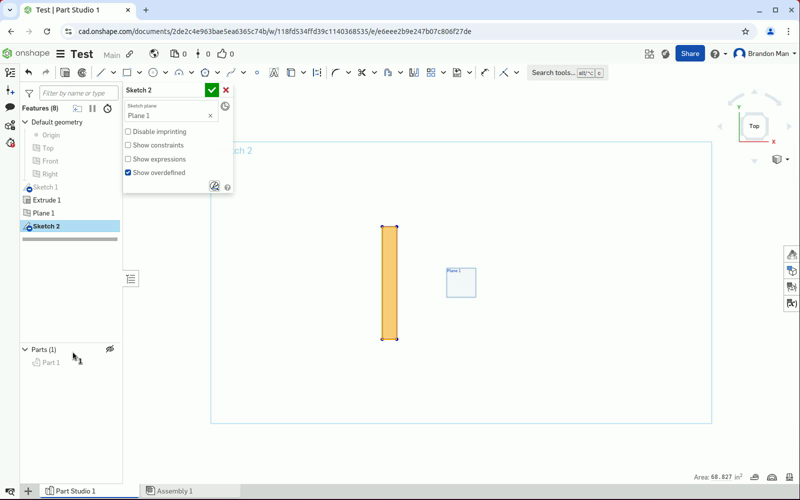
key(shift+y)
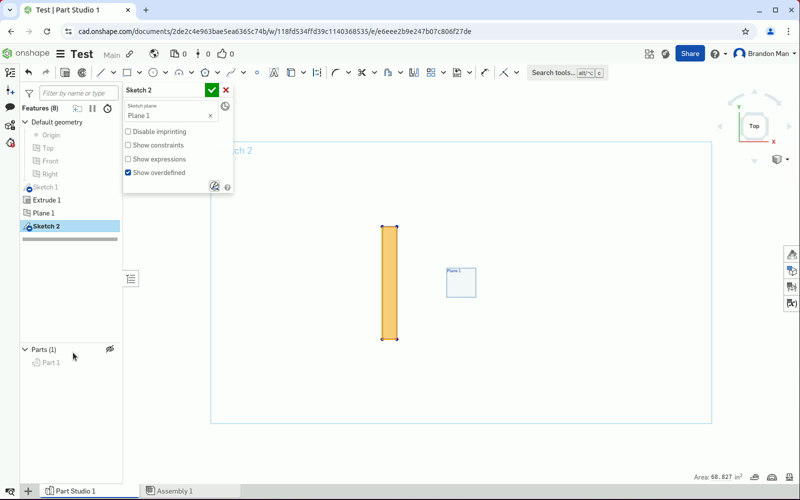
key(shift+e)
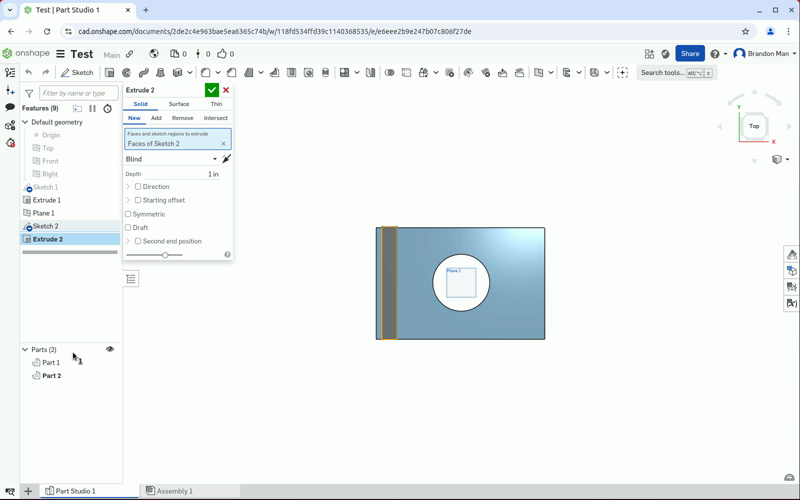
mouse_move(143, 106)
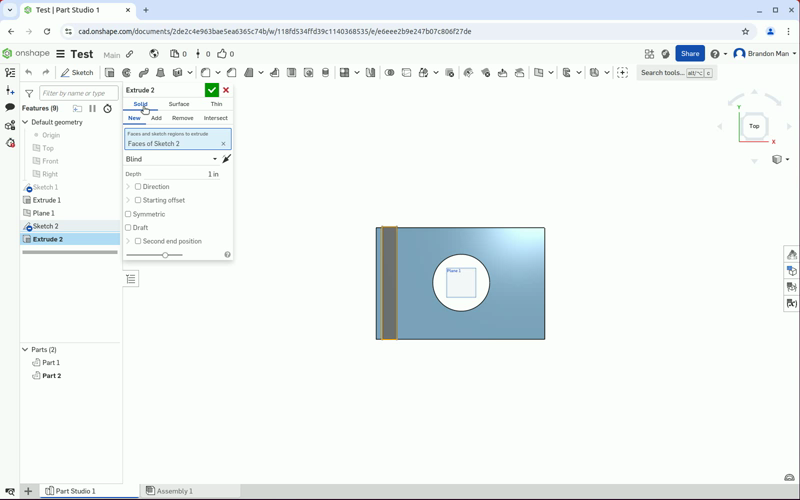
click(143, 106)
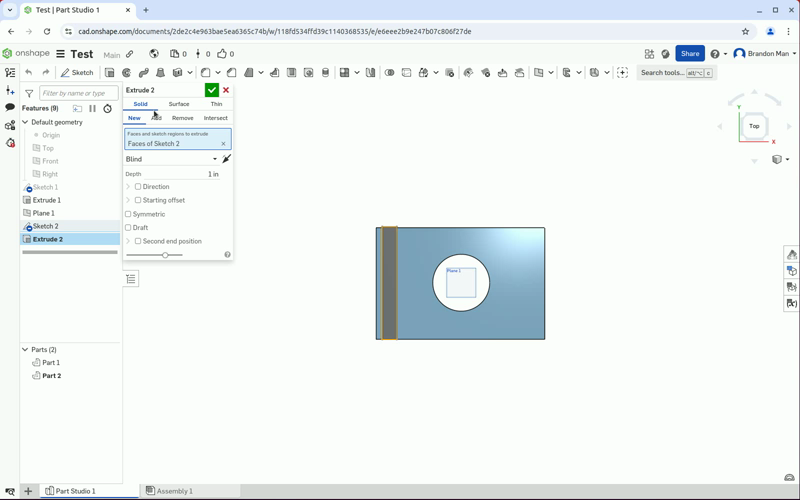
mouse_move(186, 120)
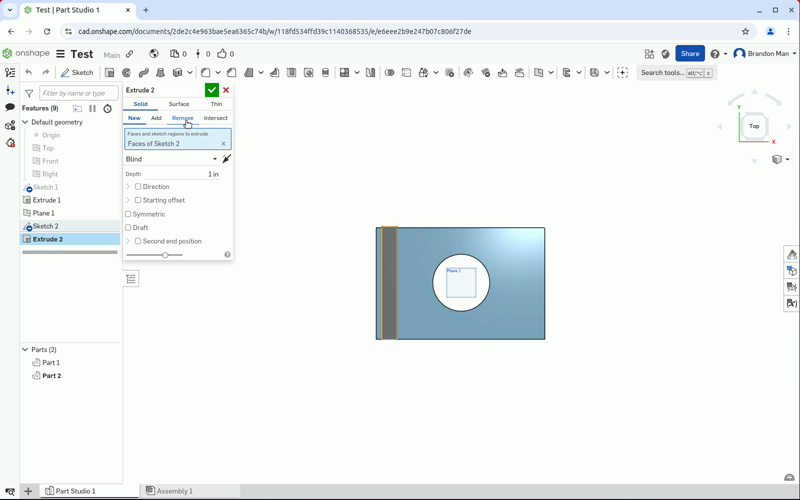
click(186, 120)
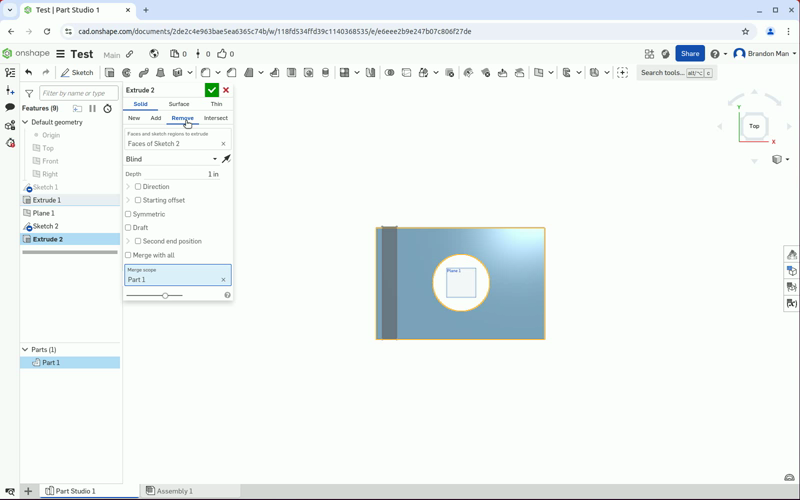
key(tab, 4)
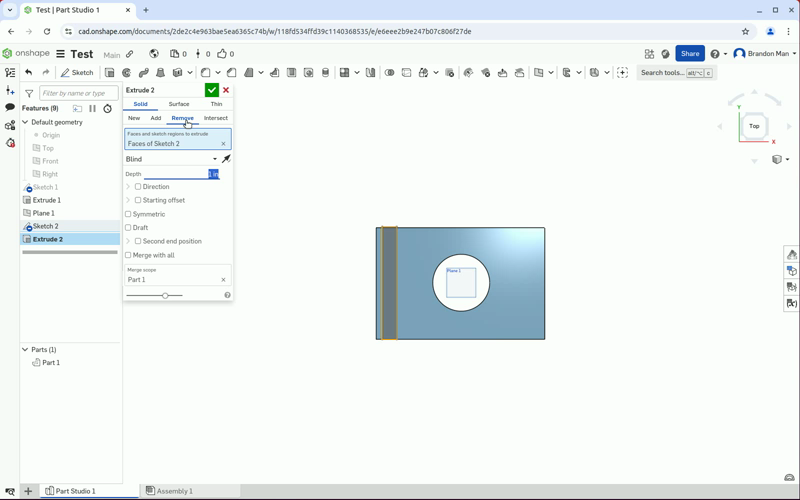
text(1.204)
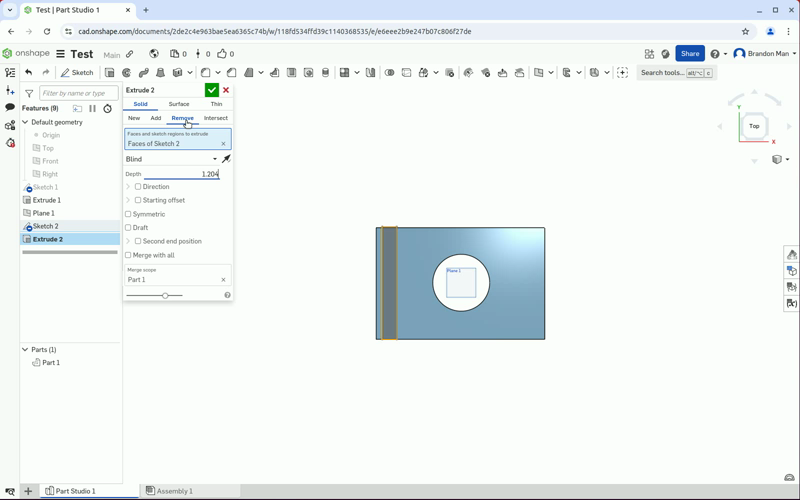
key(tab, 6)
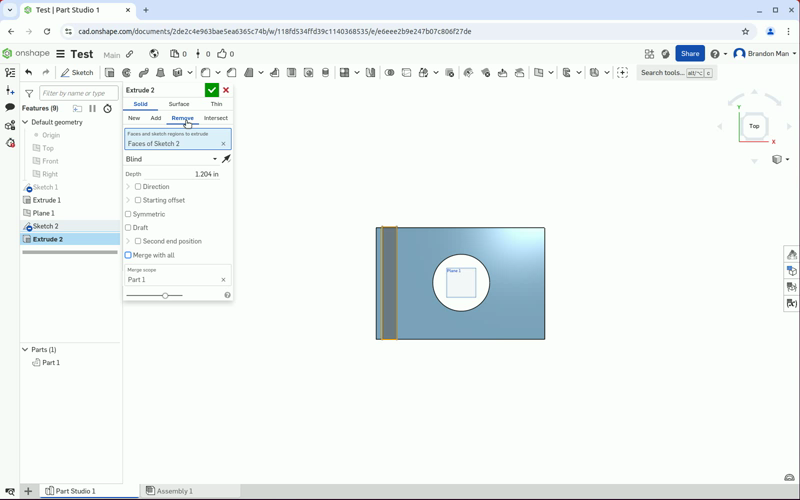
key(space)
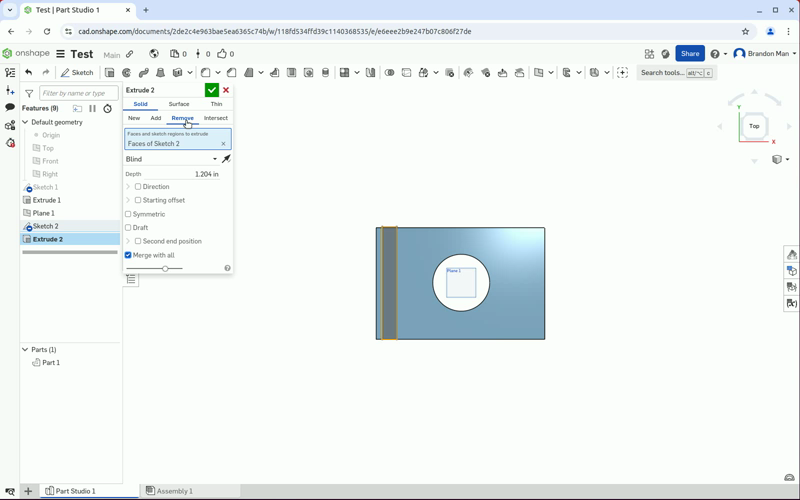
key(enter)
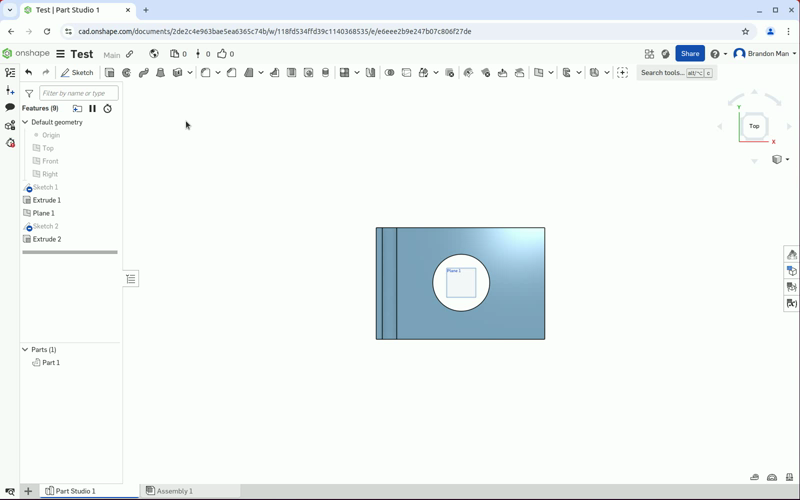
key(shift+h)
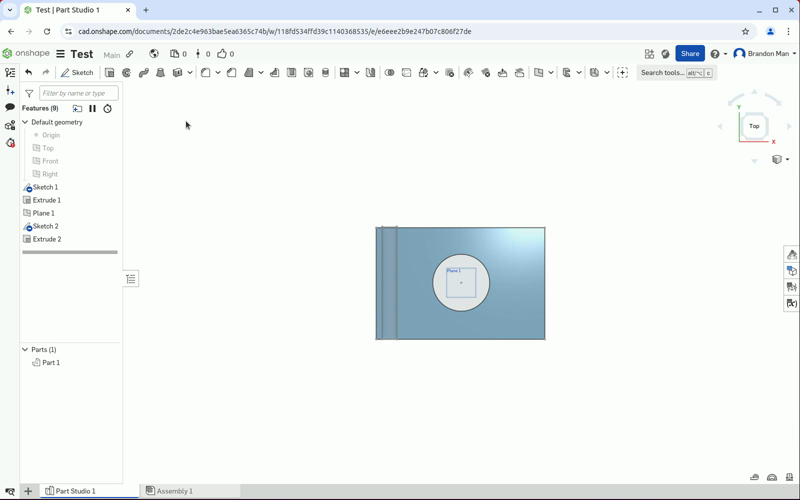
key(shift+h)
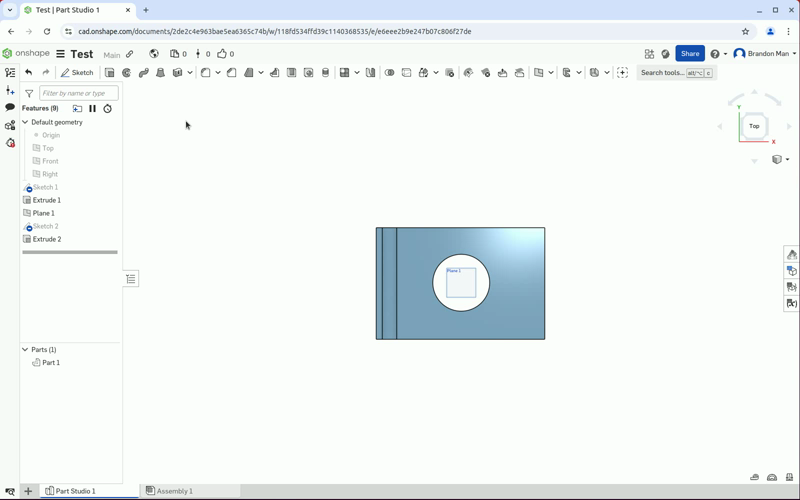
mouse_move(73, 189)
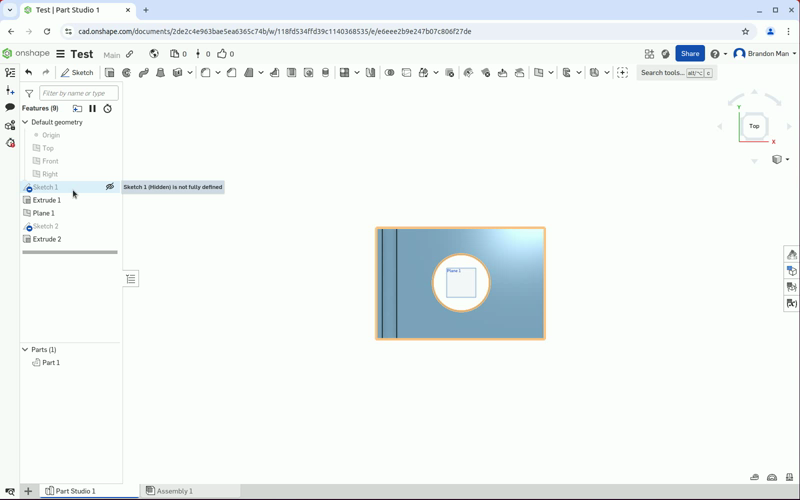
click(73, 189)
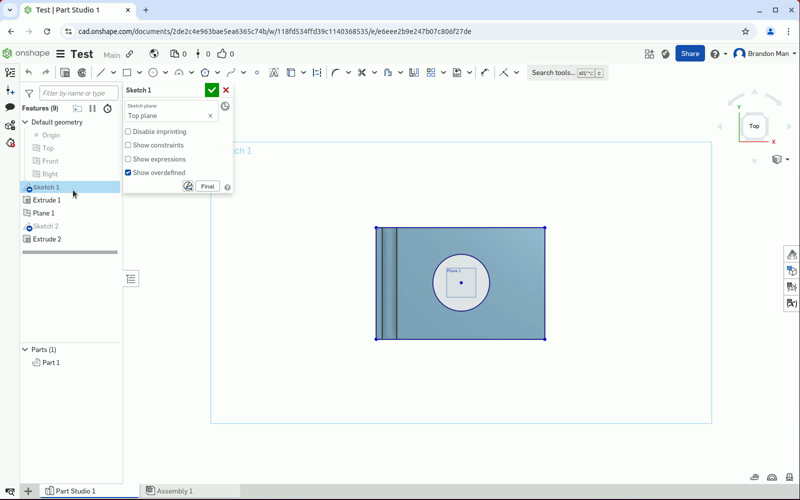
mouse_move(229, 92)
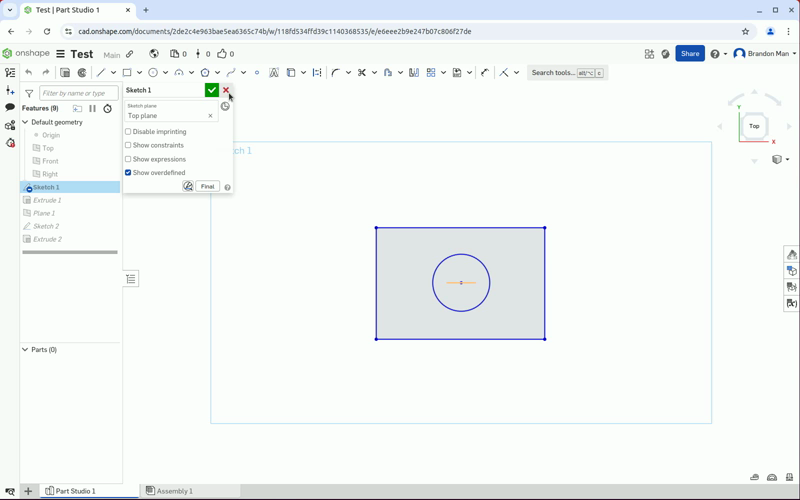
click(229, 92)
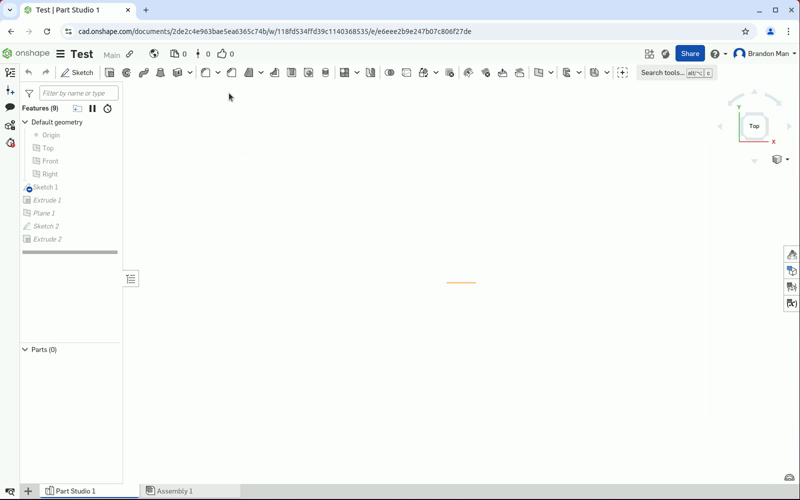
key(shift+s)
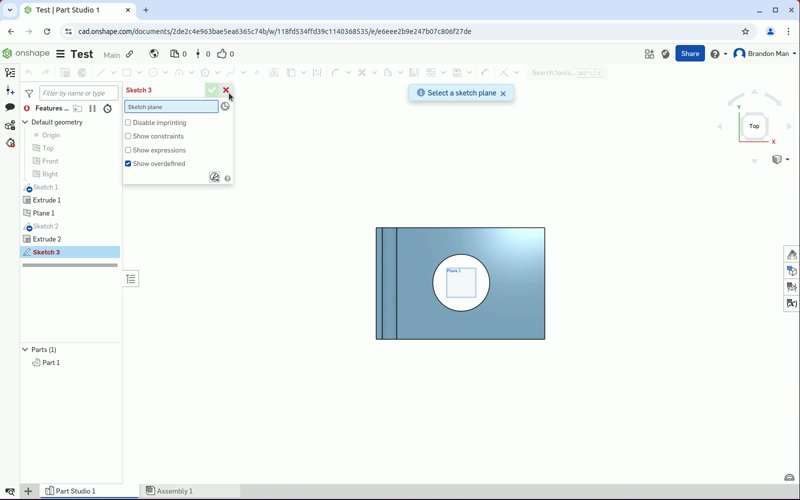
mouse_move(73, 215)
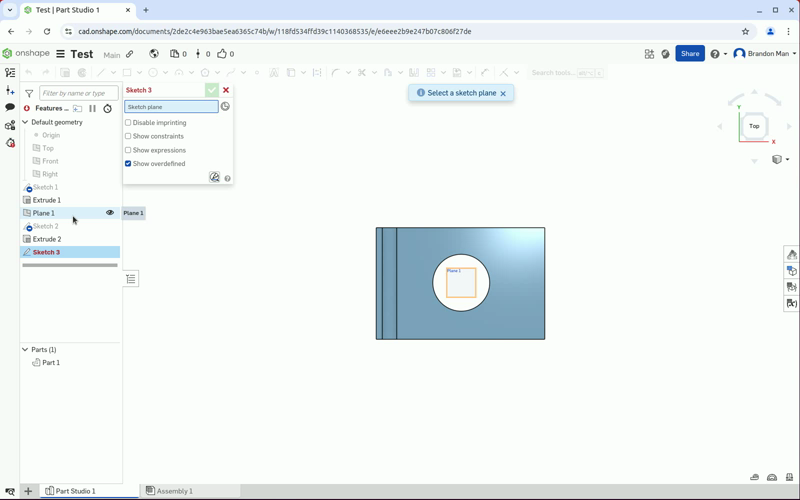
click(73, 215)
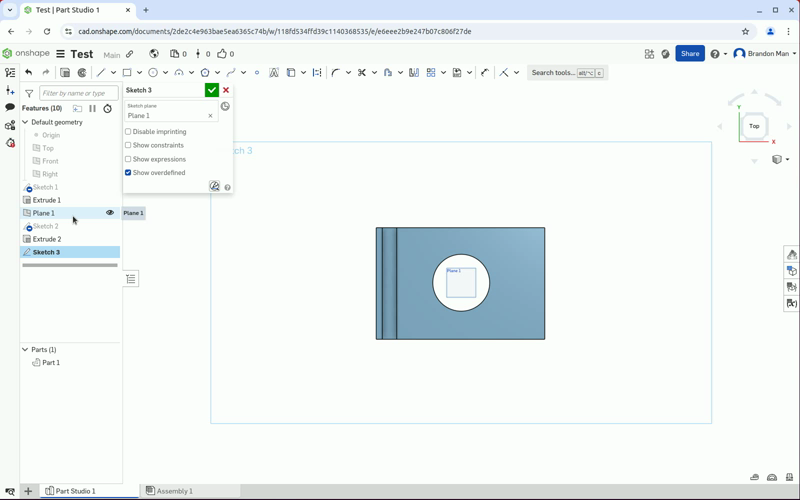
mouse_move(73, 352)
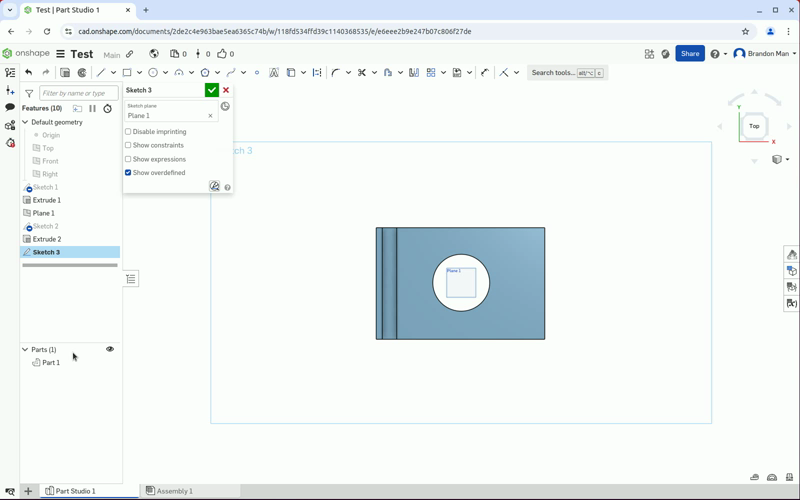
key(y)
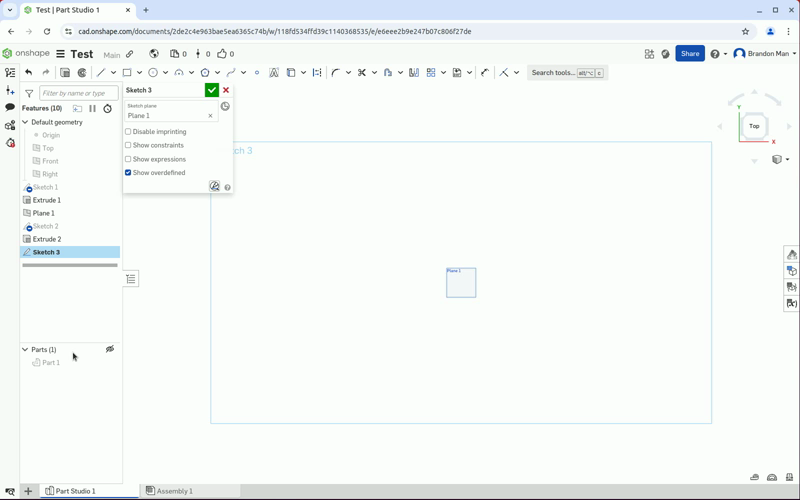
key(a)
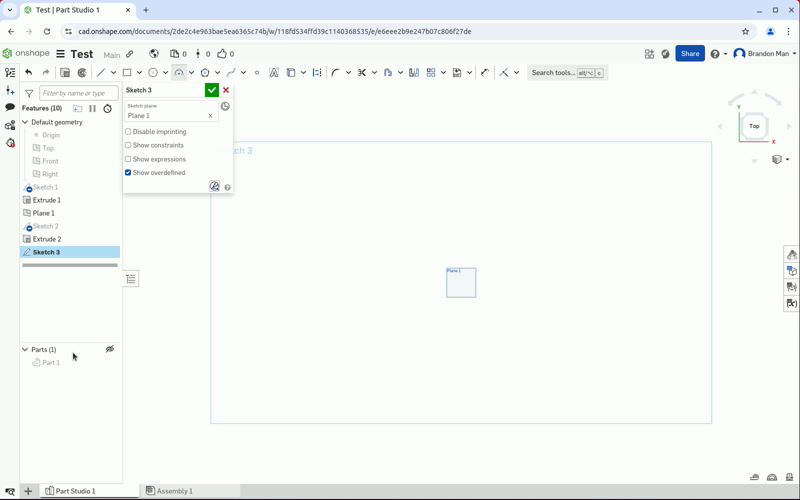
key_down(shift)
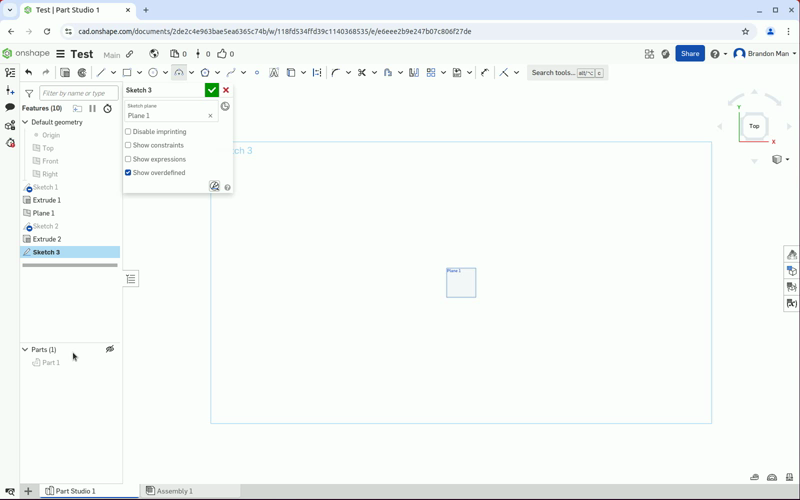
mouse_move(446, 258)
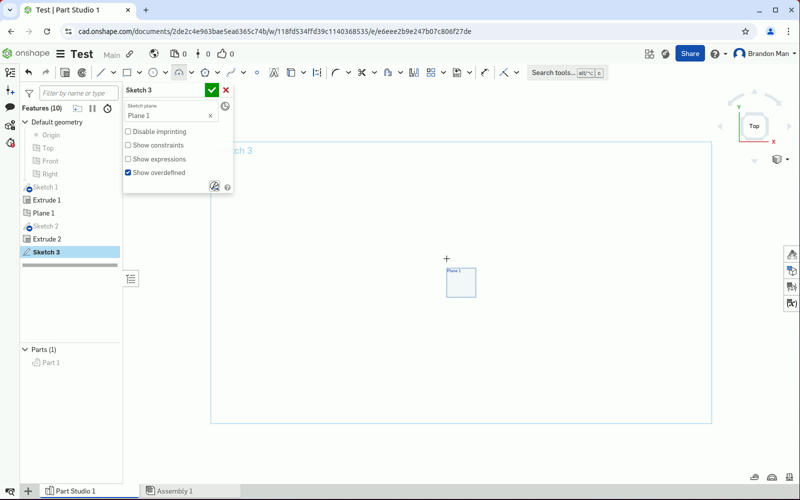
click(446, 258)
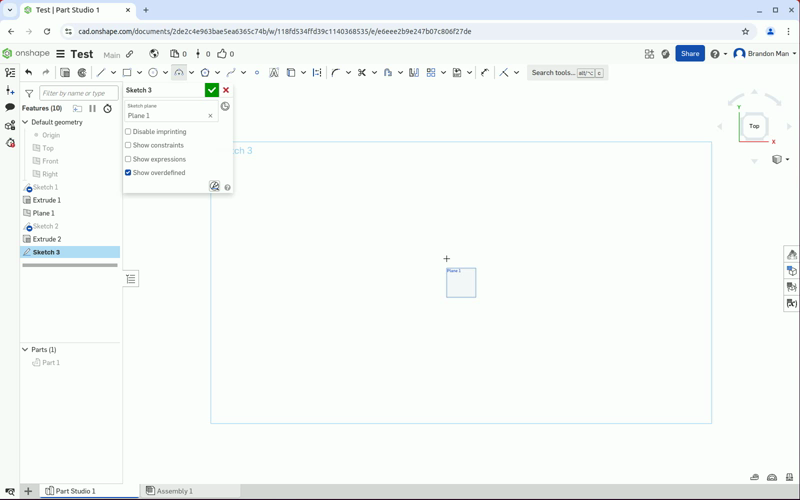
key_up(shift)
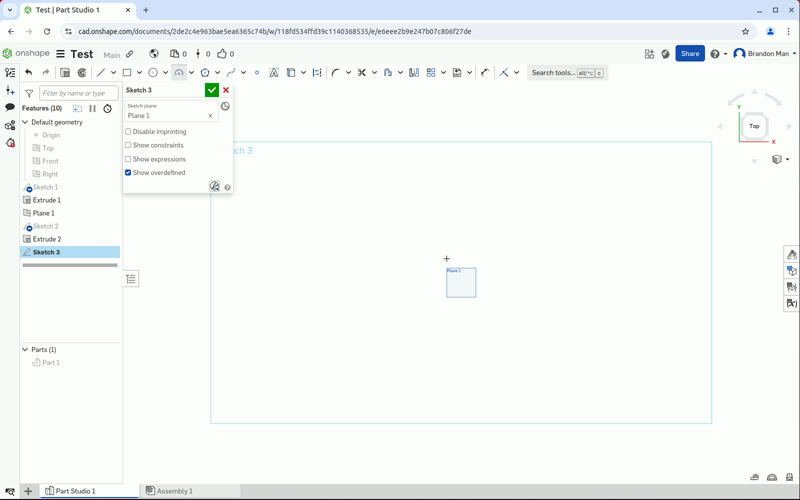
key_down(shift)
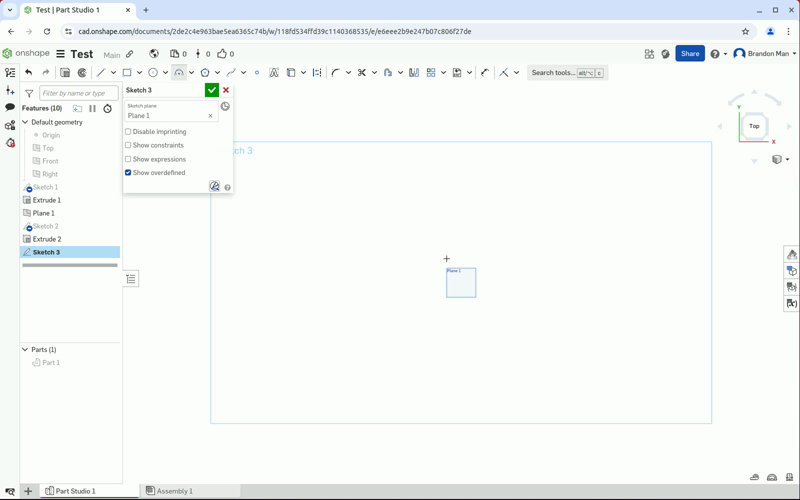
mouse_move(475, 258)
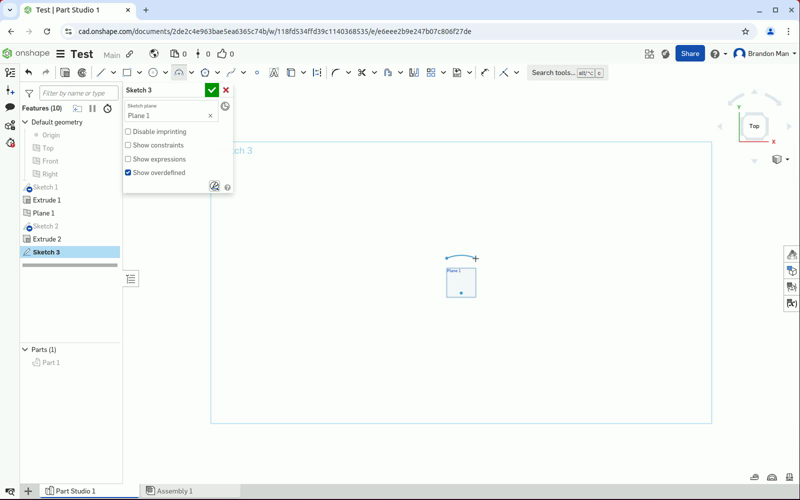
click(475, 258)
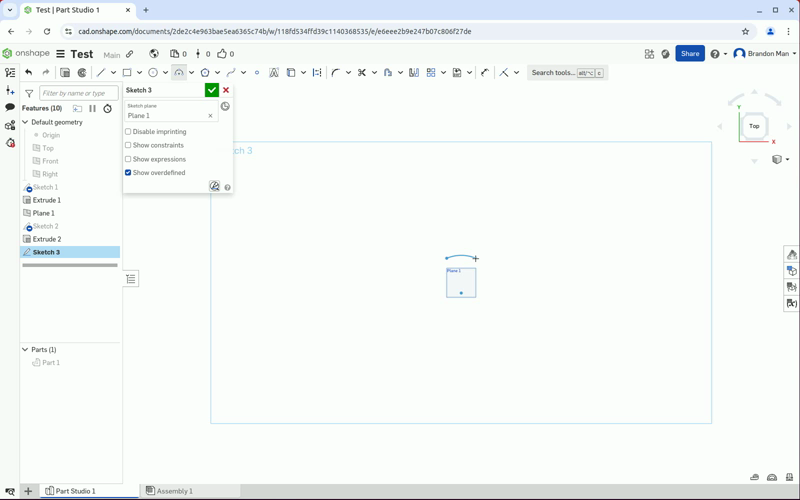
mouse_move(461, 254)
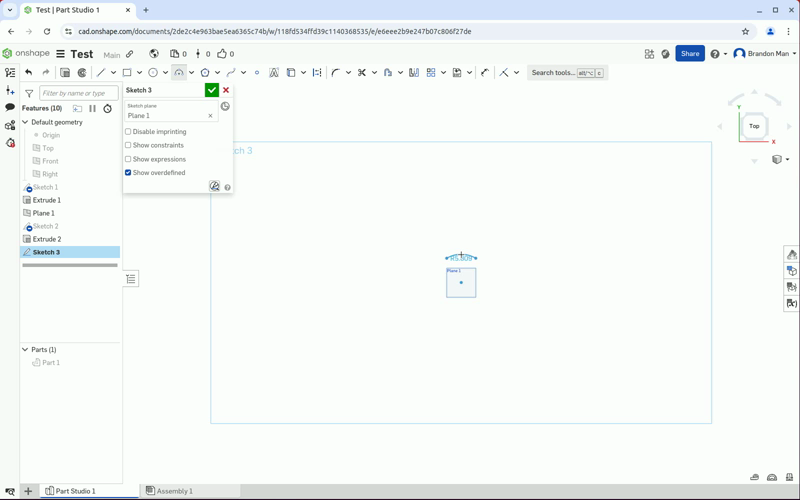
click(461, 254)
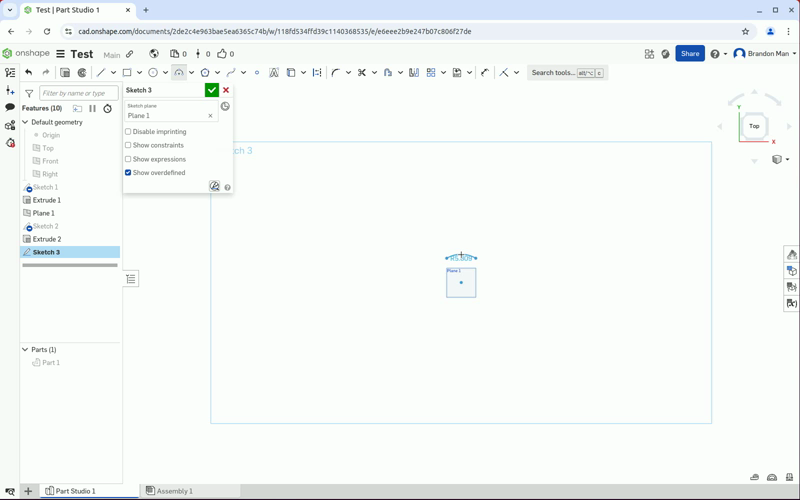
key_up(shift)
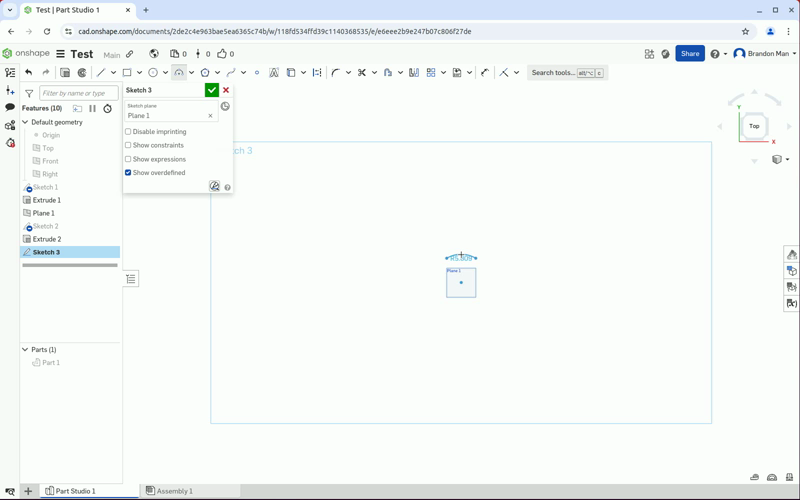
key(esc)
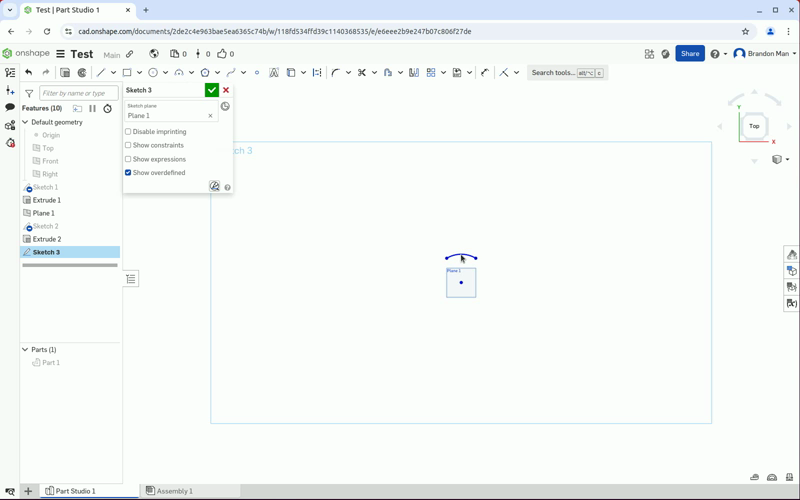
key(l)
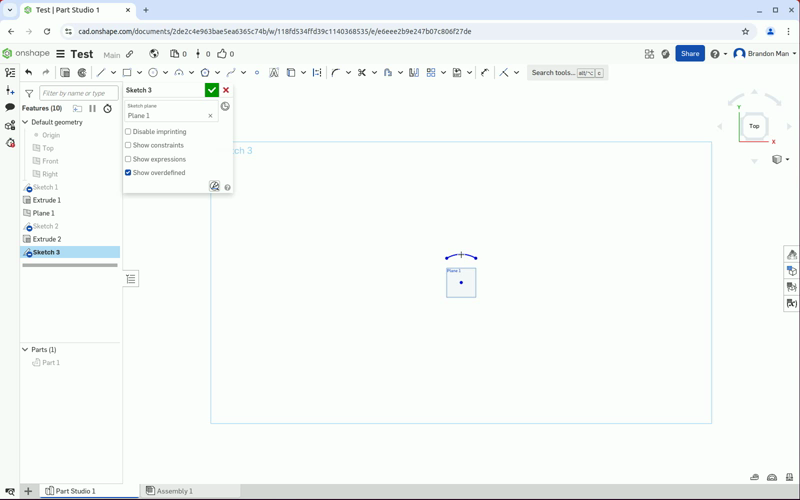
mouse_move(475, 258)
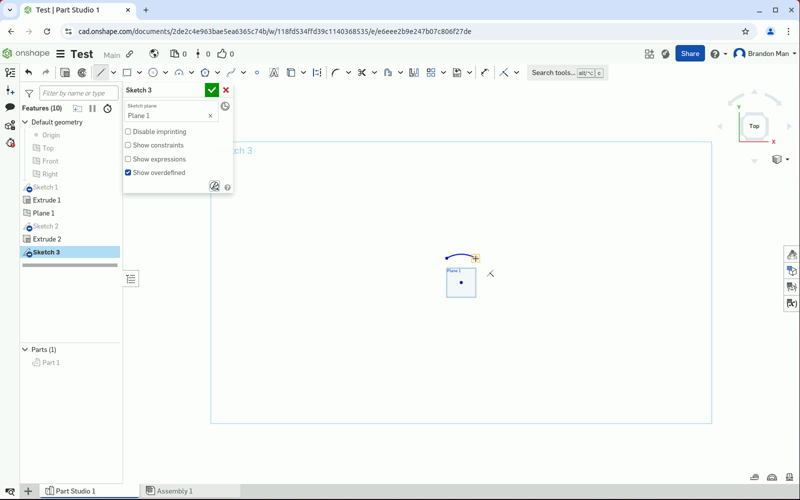
click(475, 258)
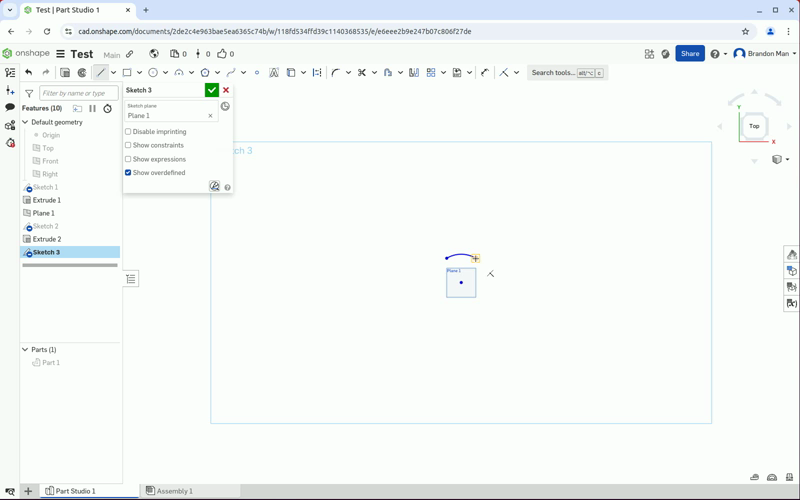
key_down(shift)
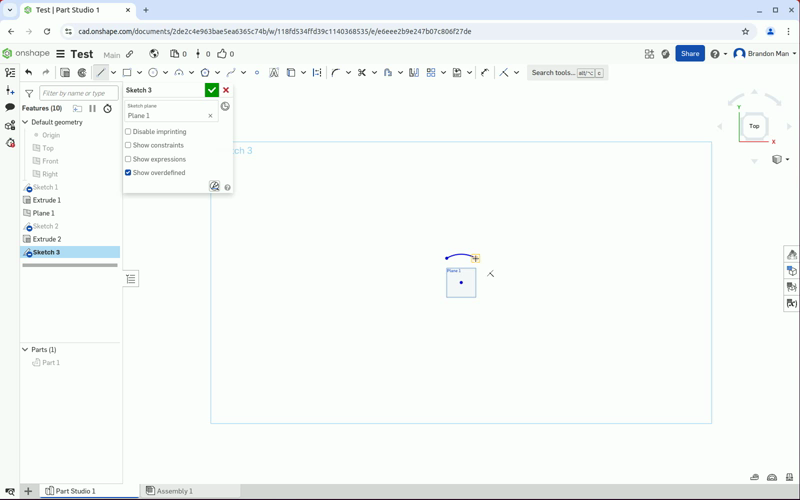
mouse_move(505, 258)
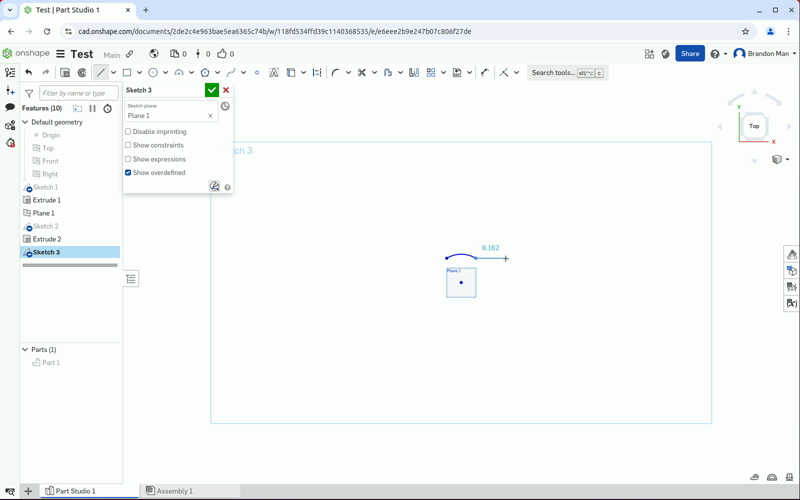
mouse_move(475, 225)
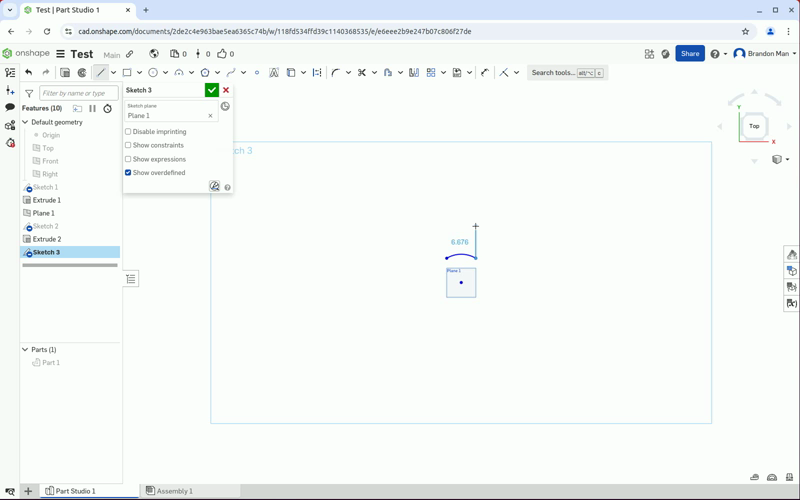
click(475, 225)
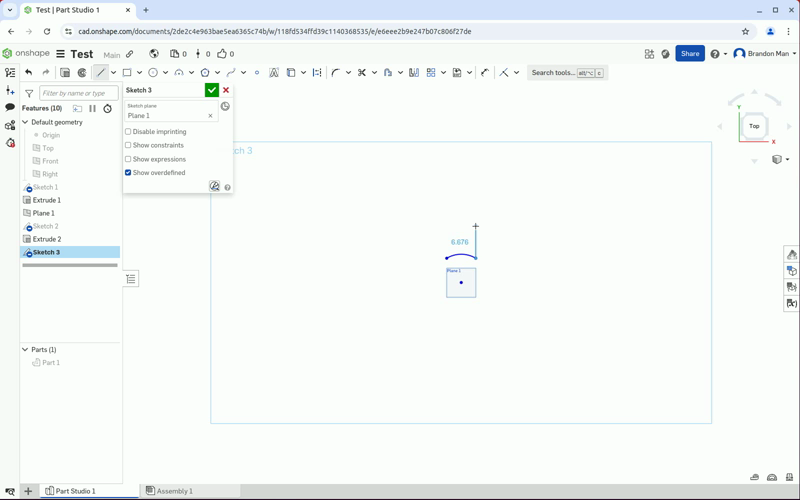
key_up(shift)
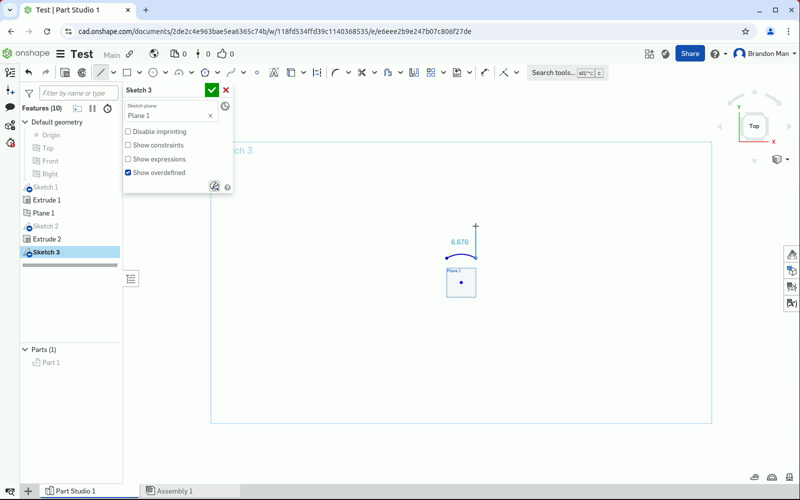
key_down(shift)
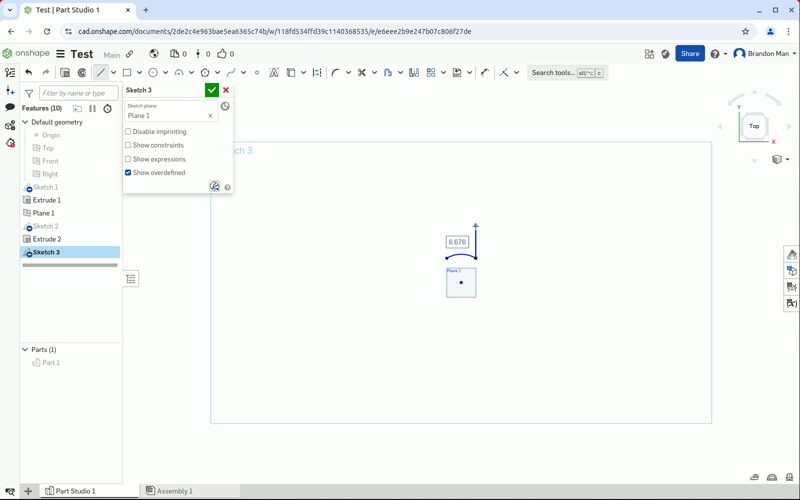
mouse_move(505, 225)
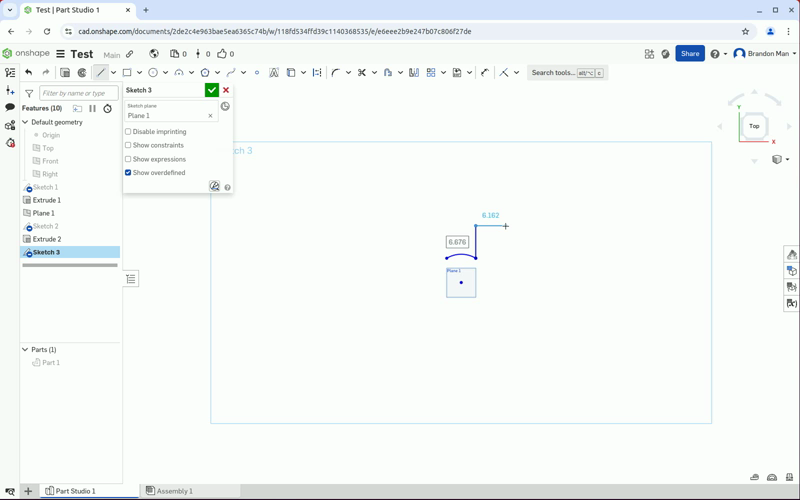
mouse_move(446, 225)
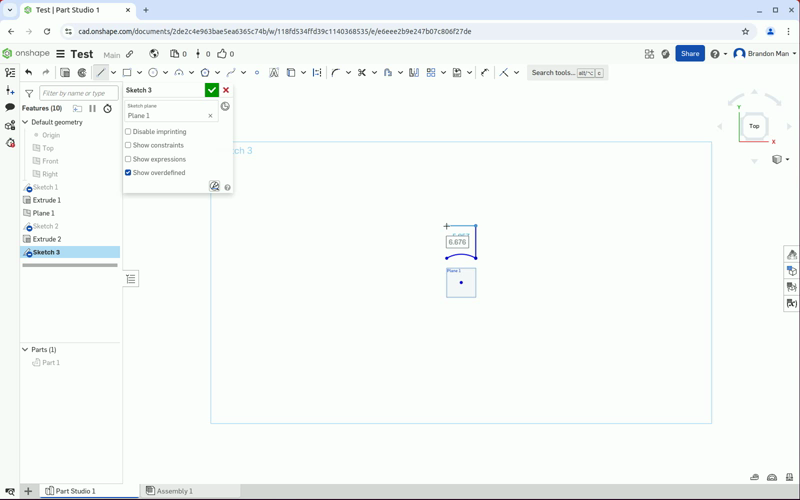
click(446, 225)
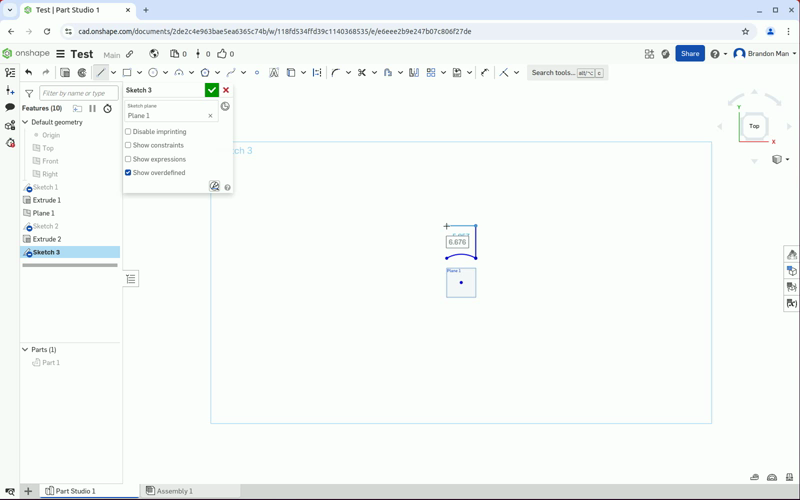
key_up(shift)
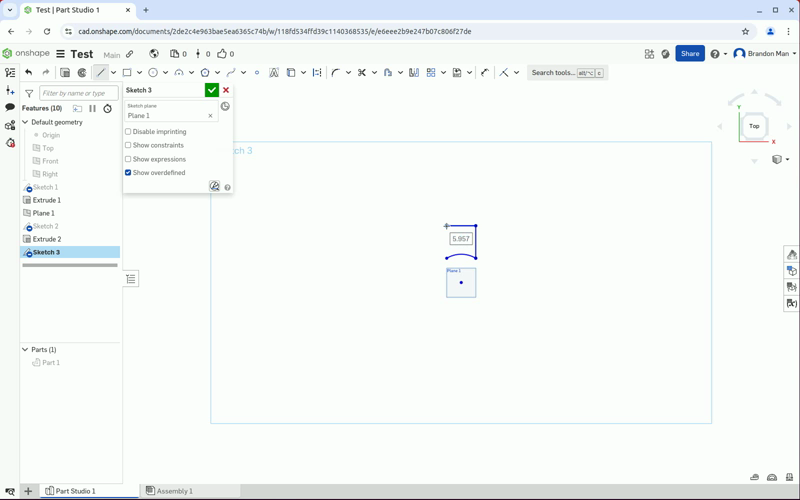
mouse_move(476, 225)
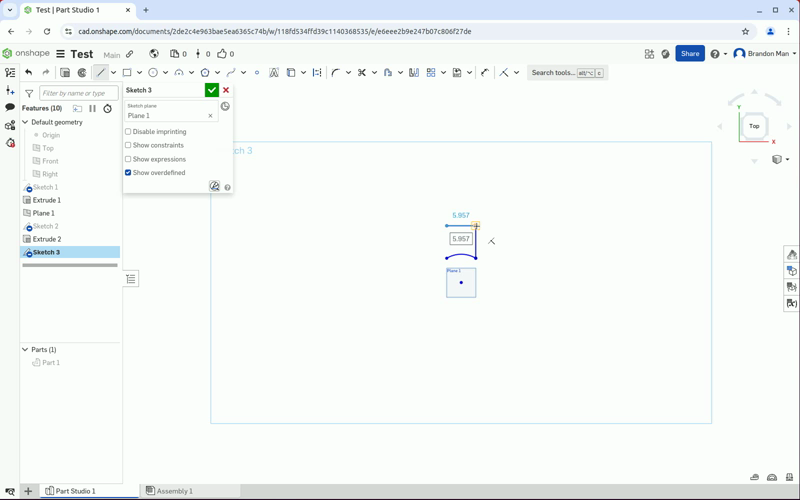
key_down(shift)
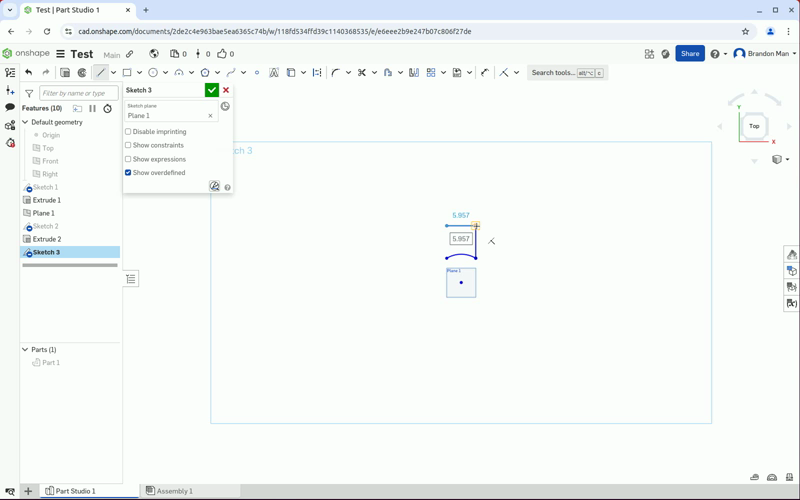
mouse_move(446, 258)
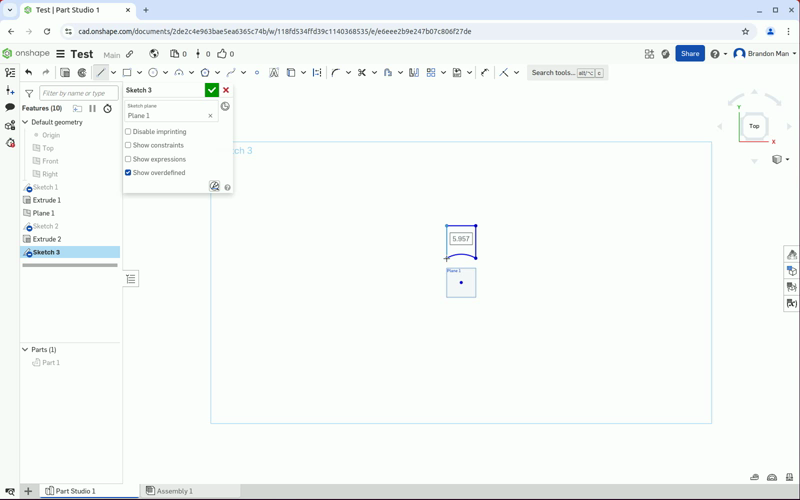
key_up(shift)
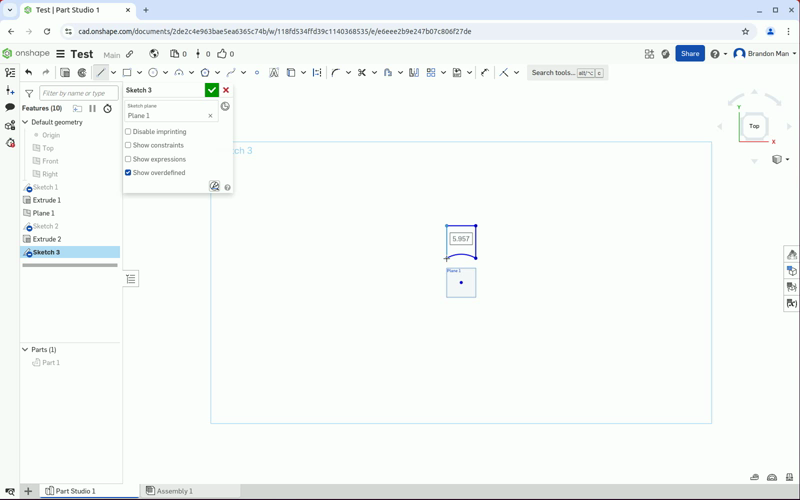
click(446, 258)
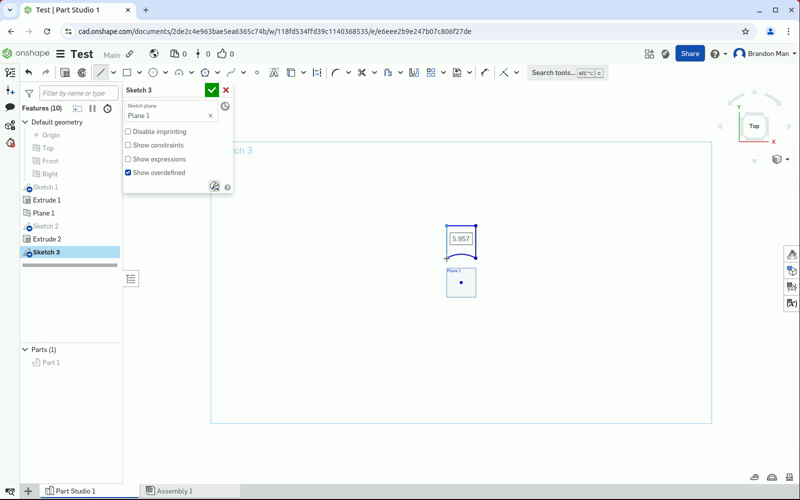
key(esc)
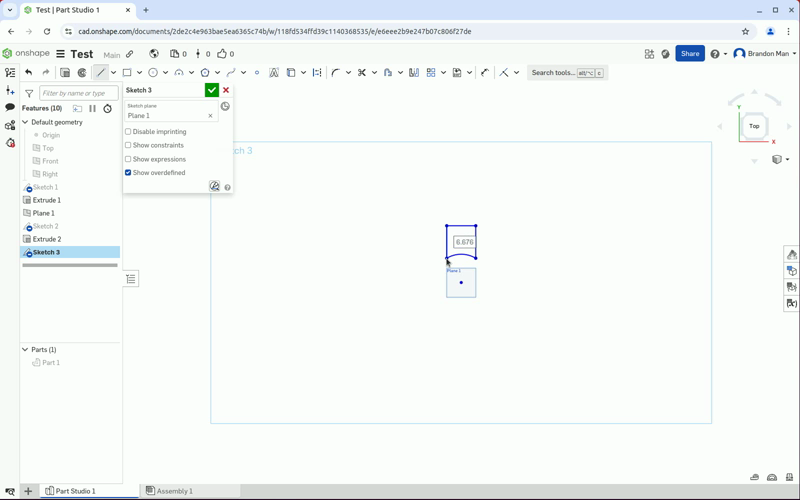
mouse_move(447, 234)
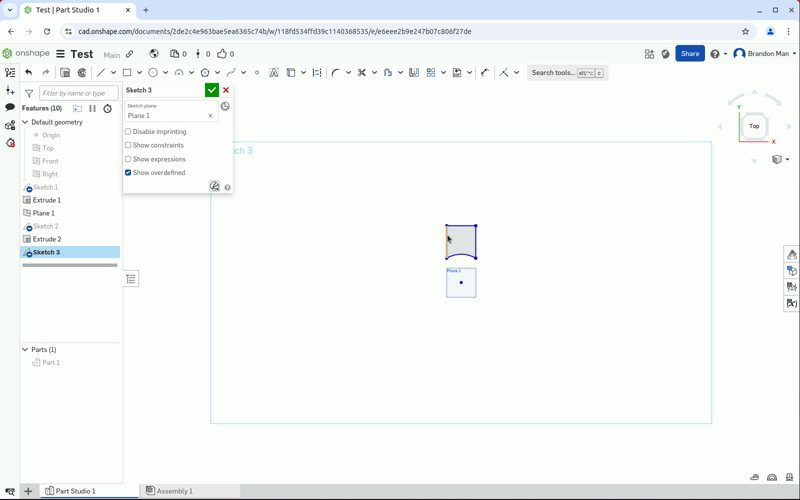
scroll(6)
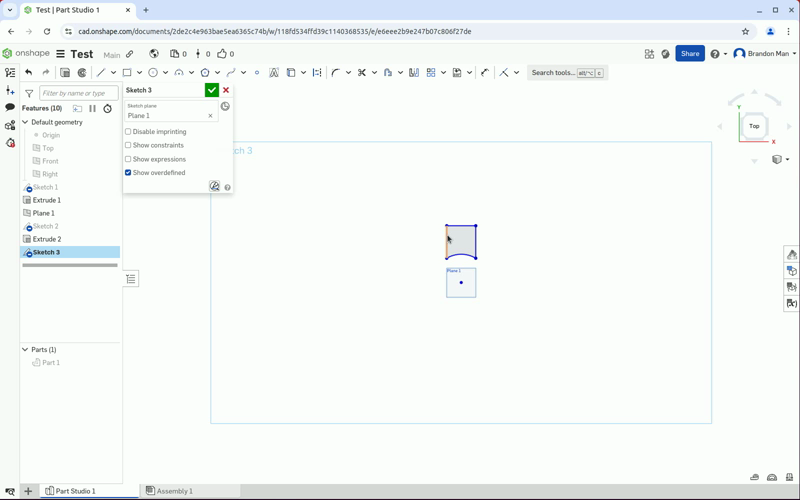
scroll(6)
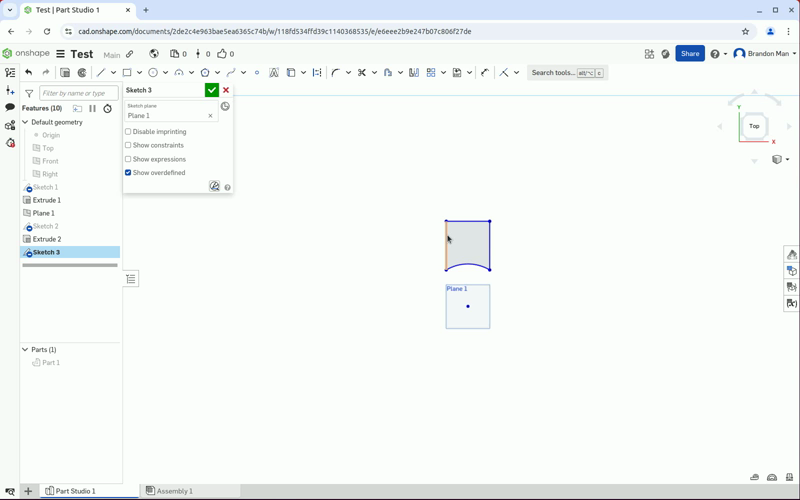
scroll(6)
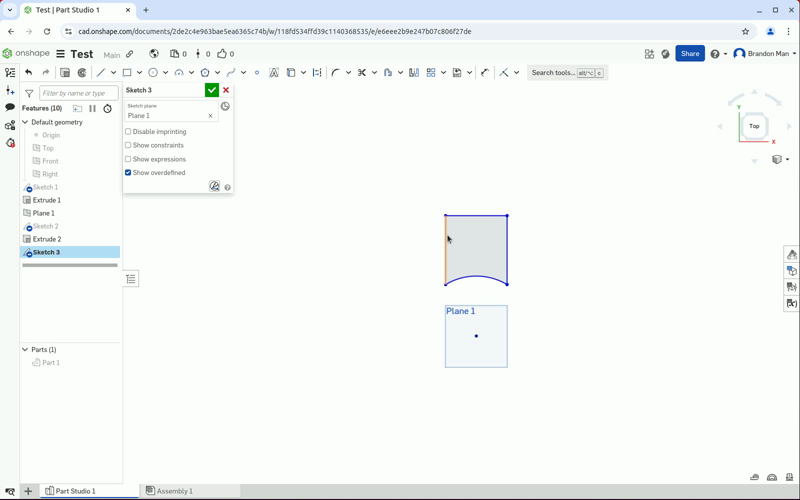
scroll(6)
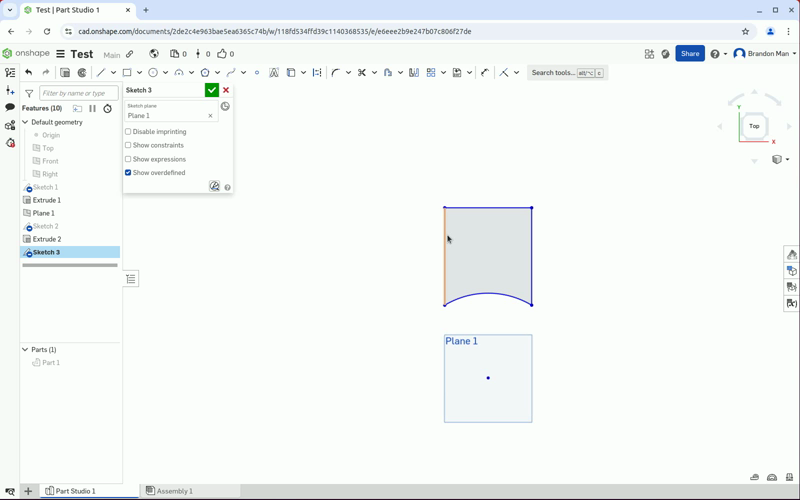
scroll(6)
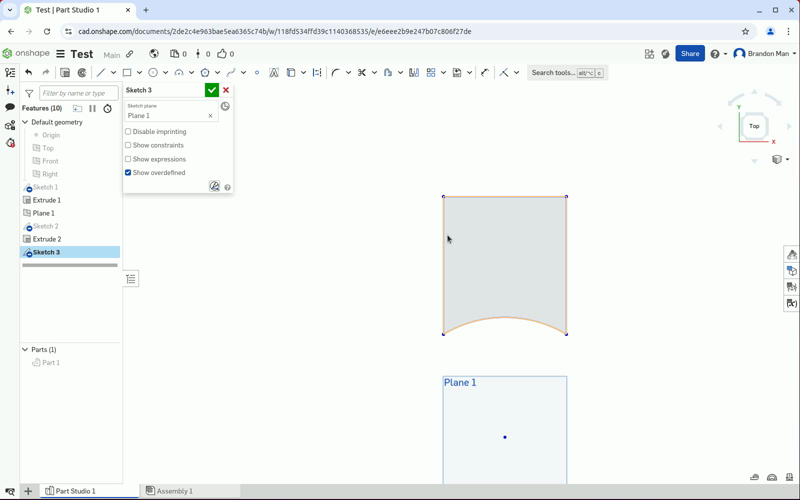
scroll(6)
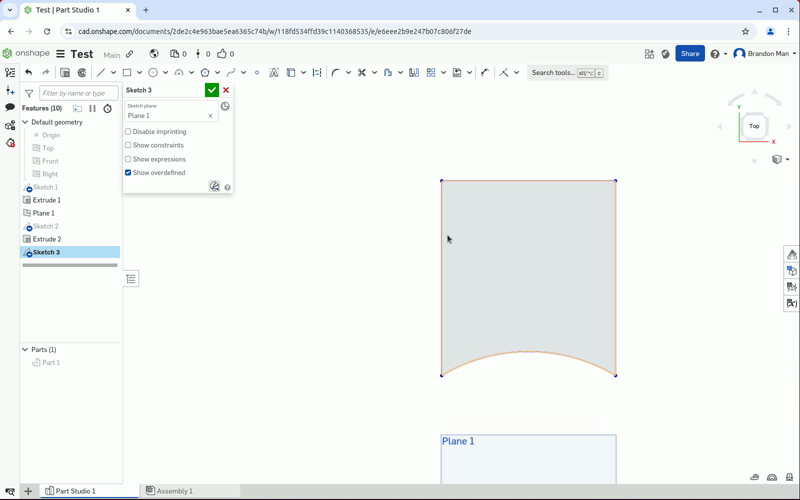
scroll(6)
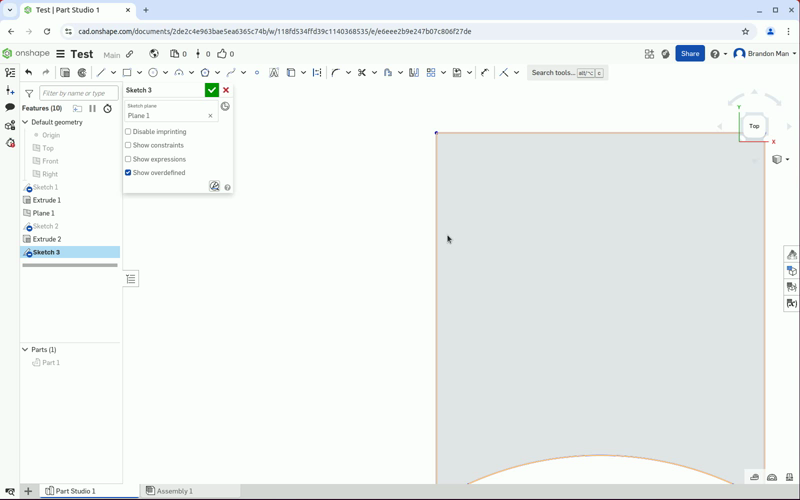
click(447, 234)
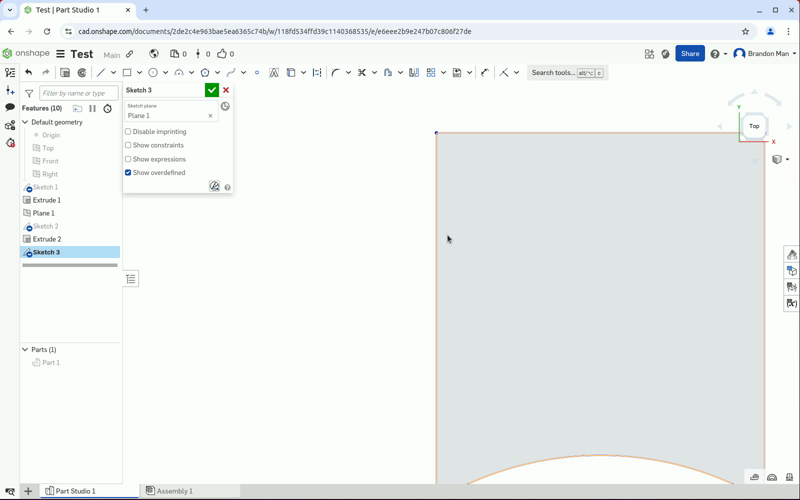
scroll(-6)
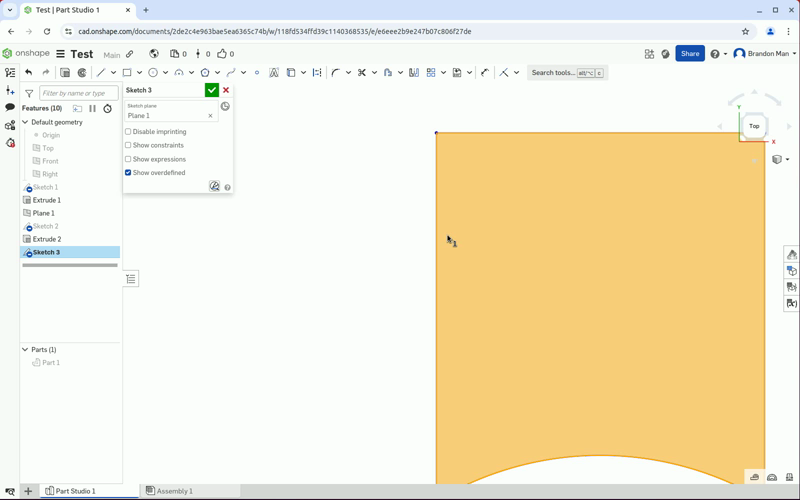
scroll(-6)
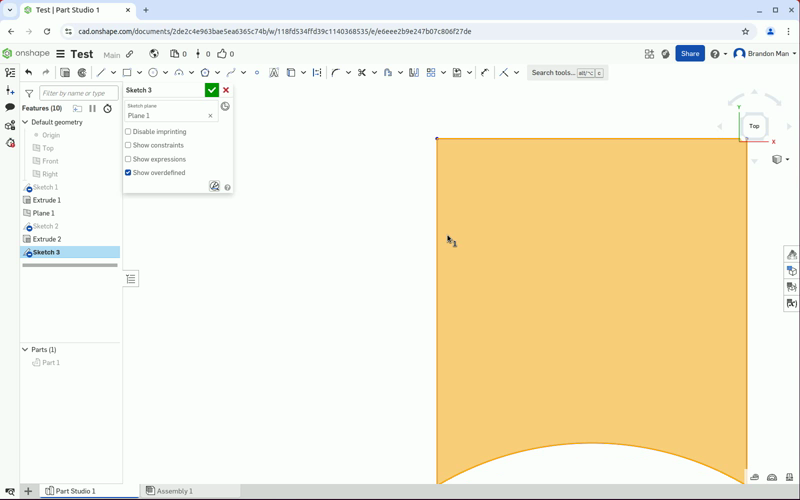
scroll(-6)
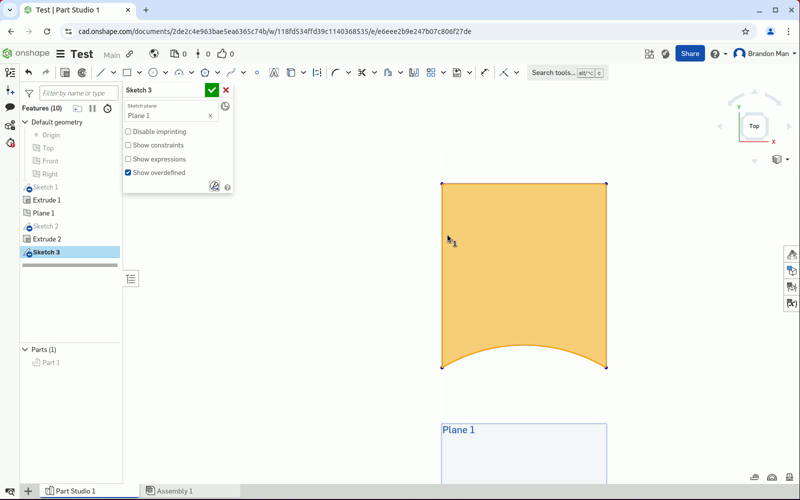
scroll(-6)
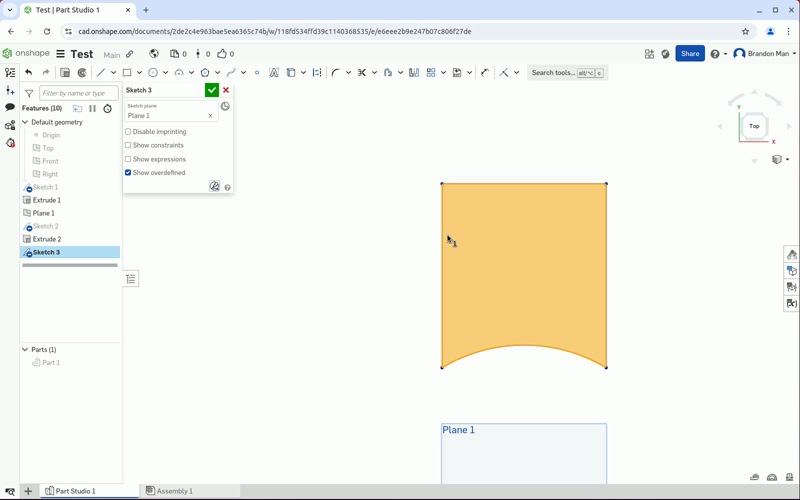
scroll(-6)
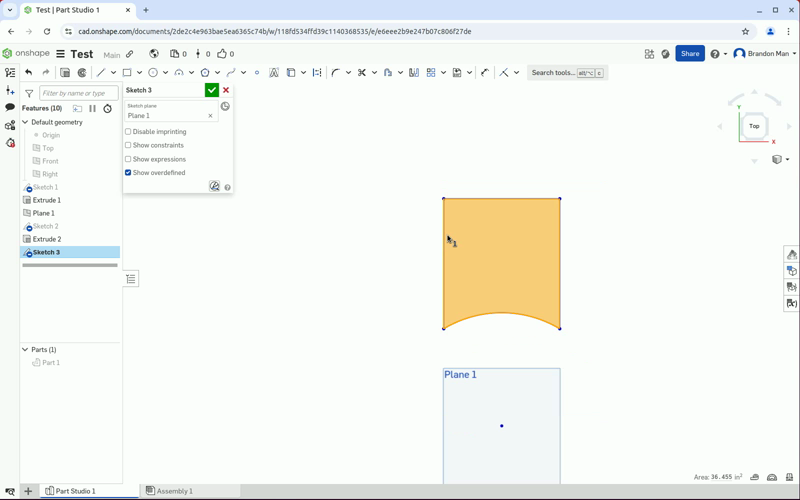
scroll(-6)
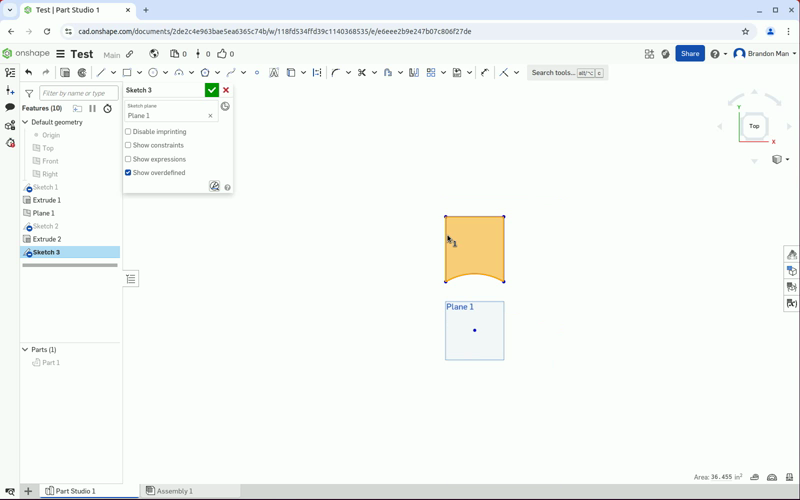
scroll(-6)
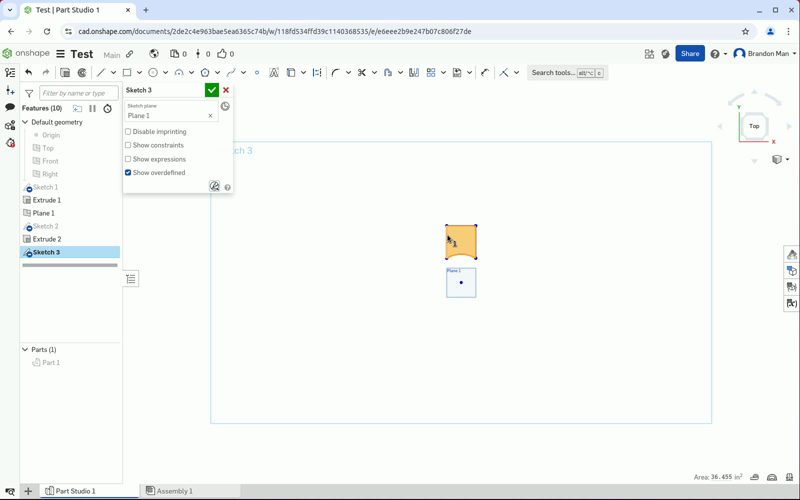
mouse_move(73, 352)
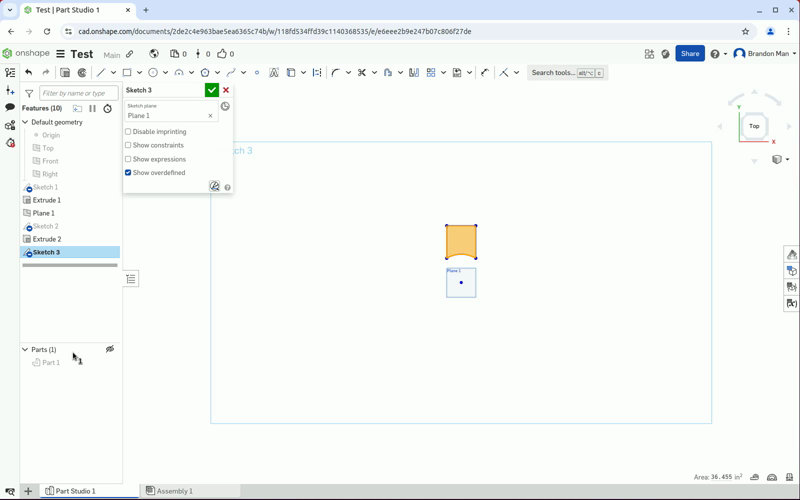
key(shift+y)
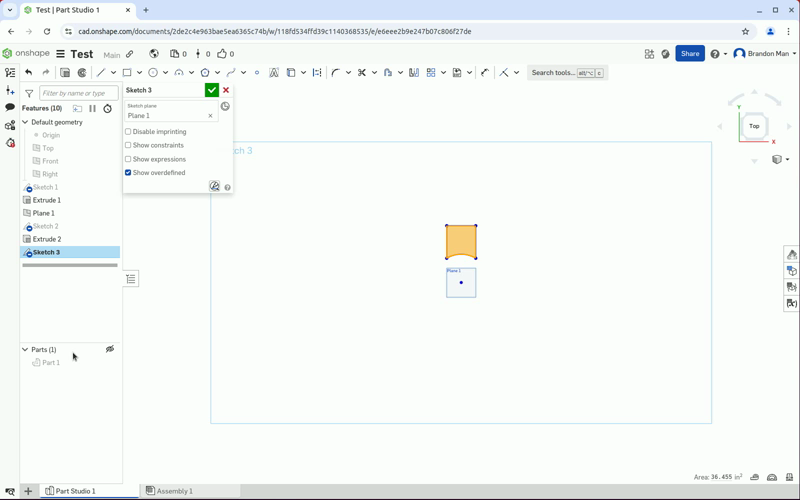
key(shift+e)
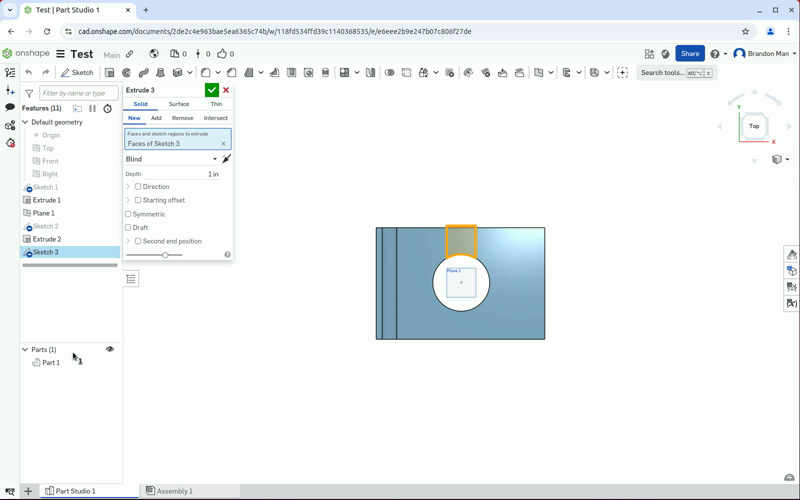
mouse_move(143, 106)
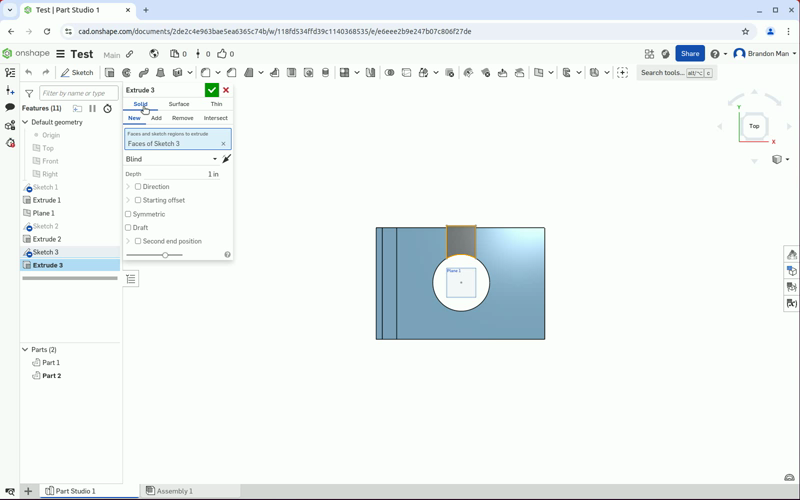
click(143, 106)
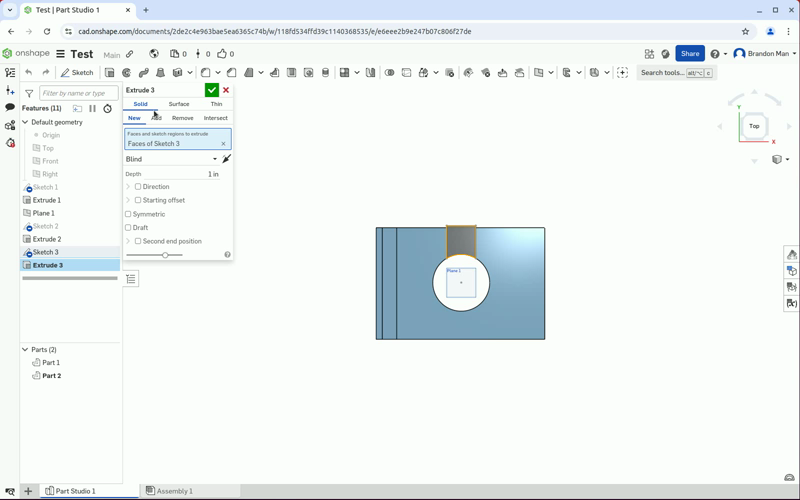
mouse_move(186, 120)
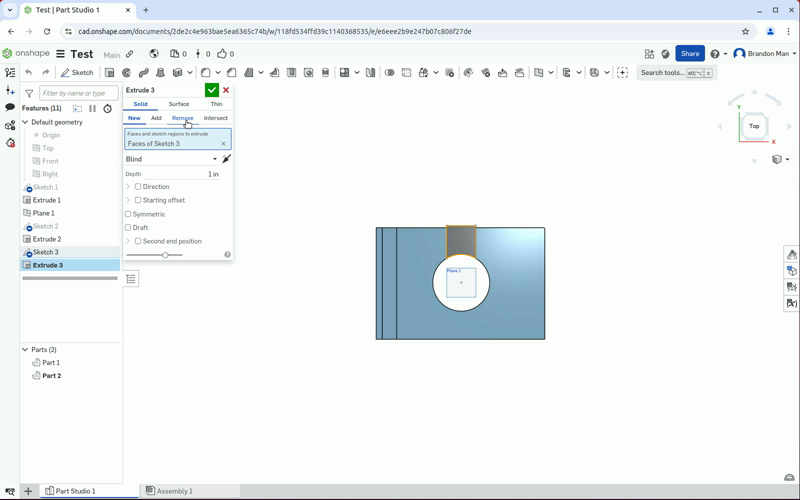
click(186, 120)
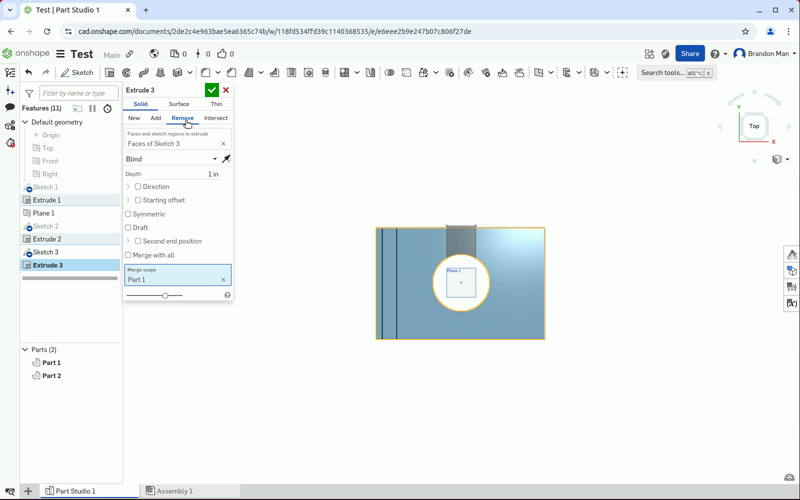
key(tab, 4)
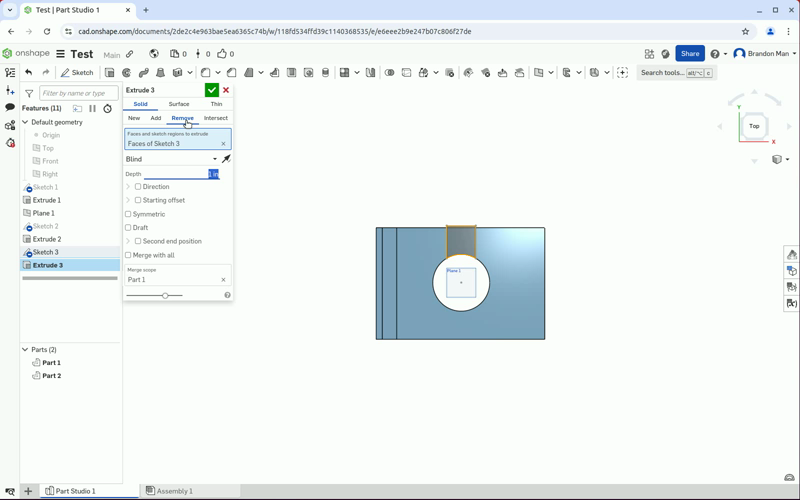
text(1.204)
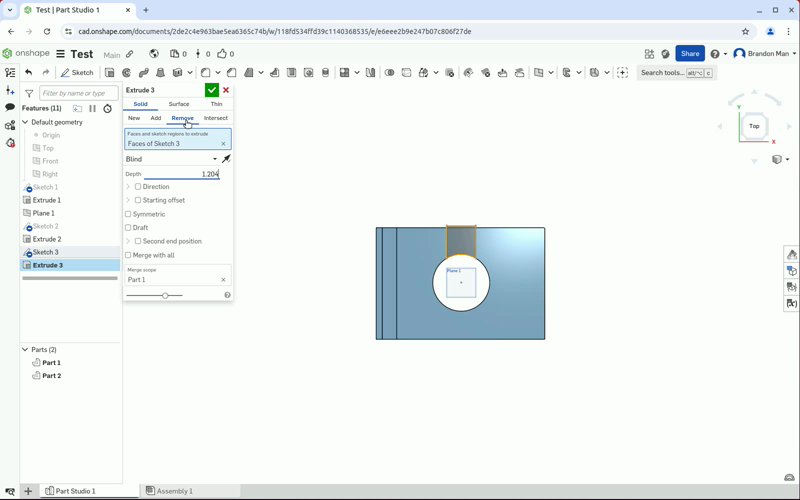
key(tab, 6)
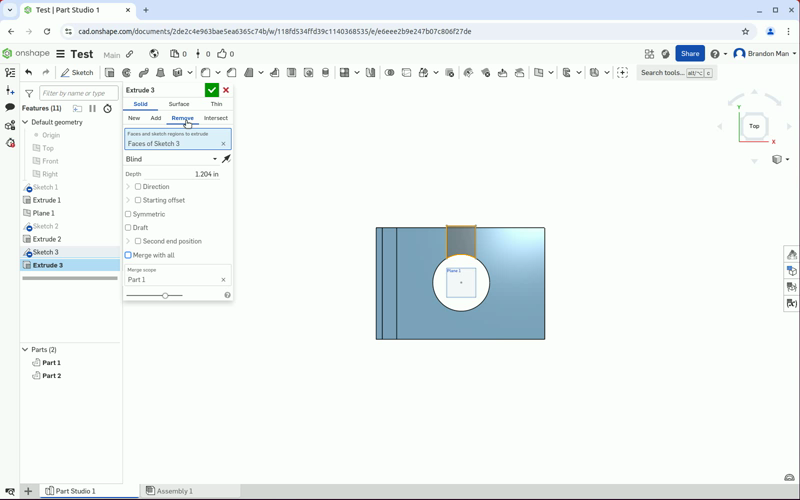
key(space)
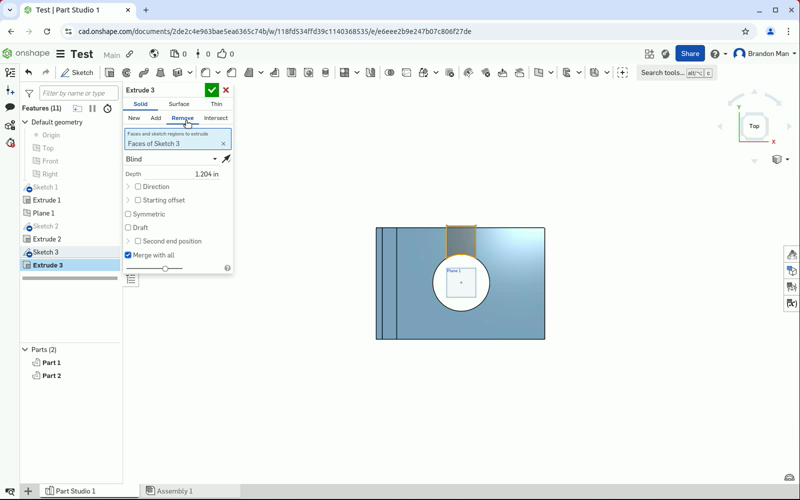
key(enter)
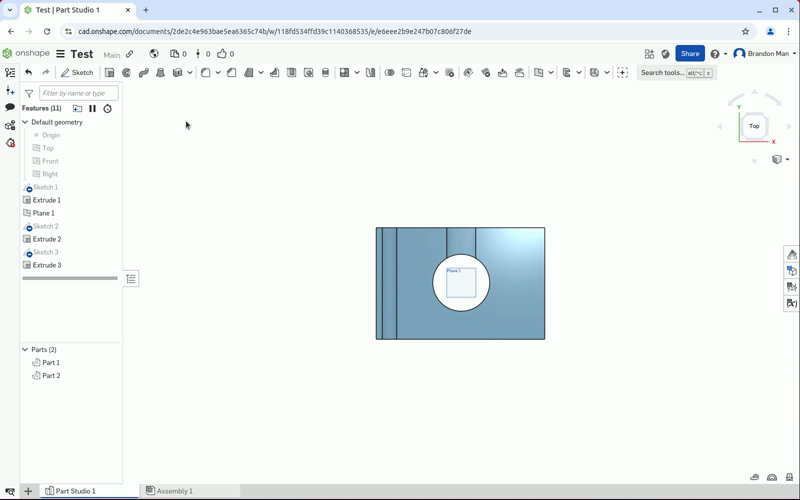
key(shift+h)
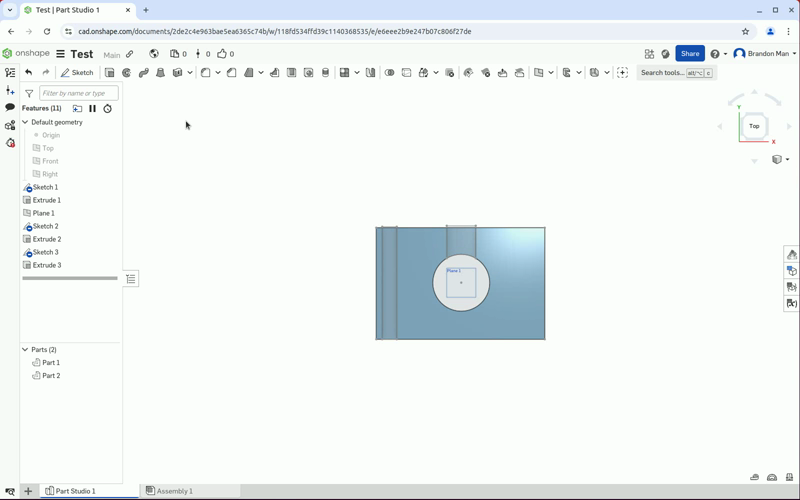
key(shift+h)
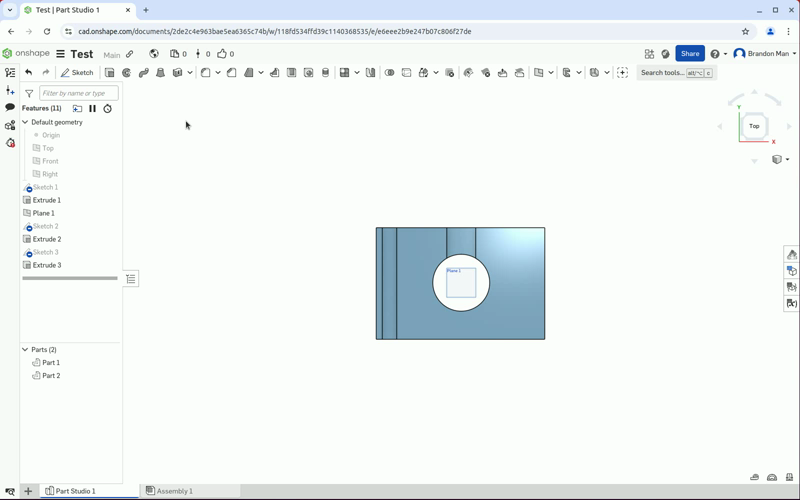
mouse_move(73, 189)
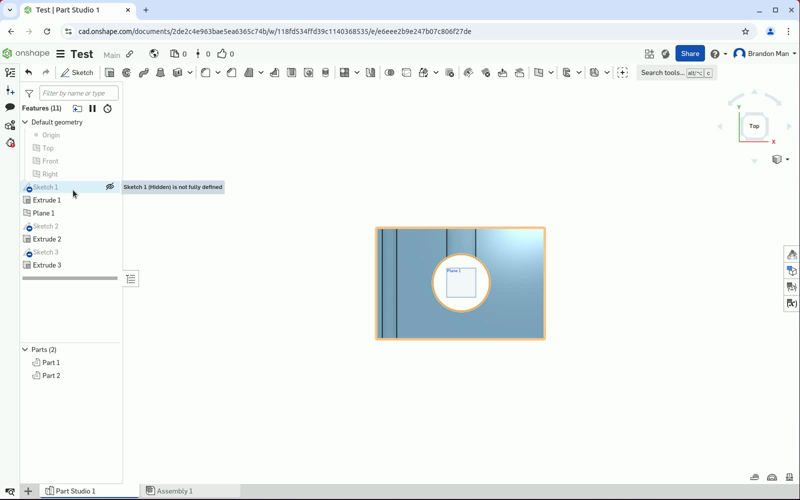
click(73, 189)
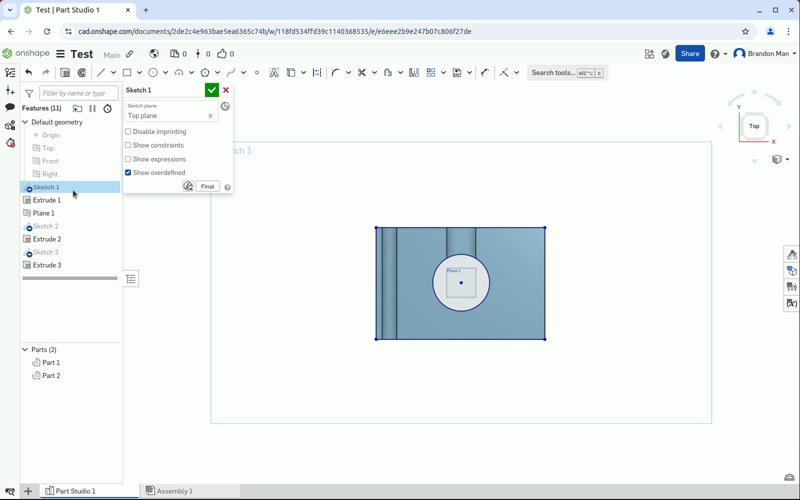
mouse_move(229, 92)
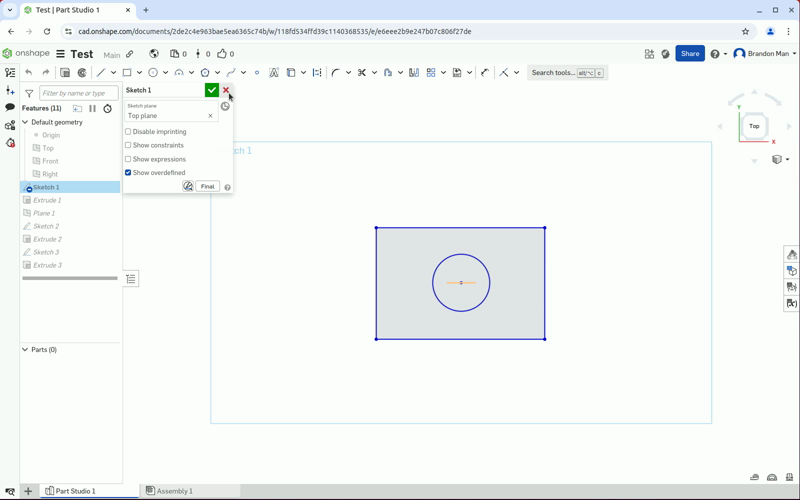
click(229, 92)
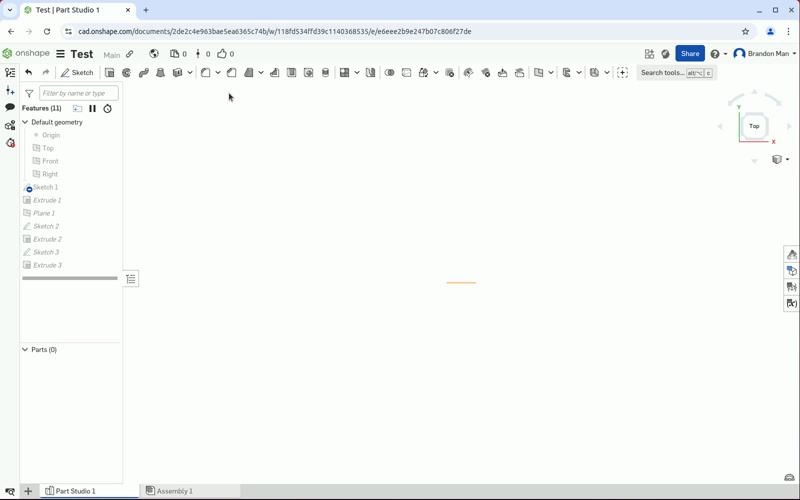
key(shift+s)
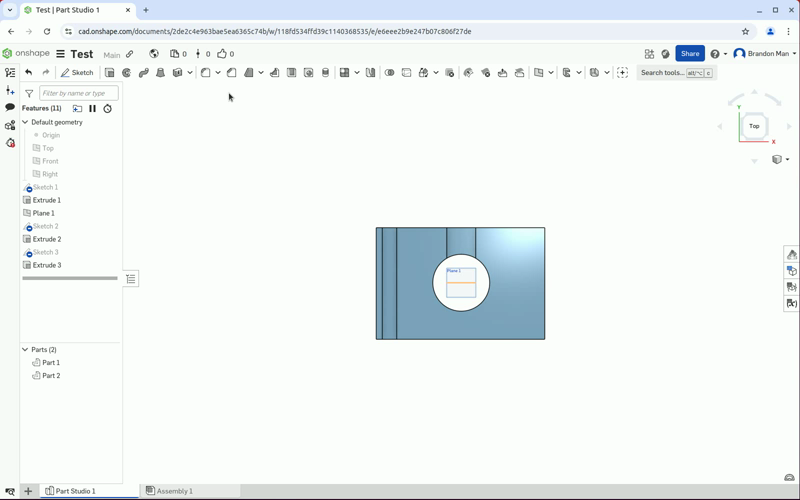
mouse_move(73, 215)
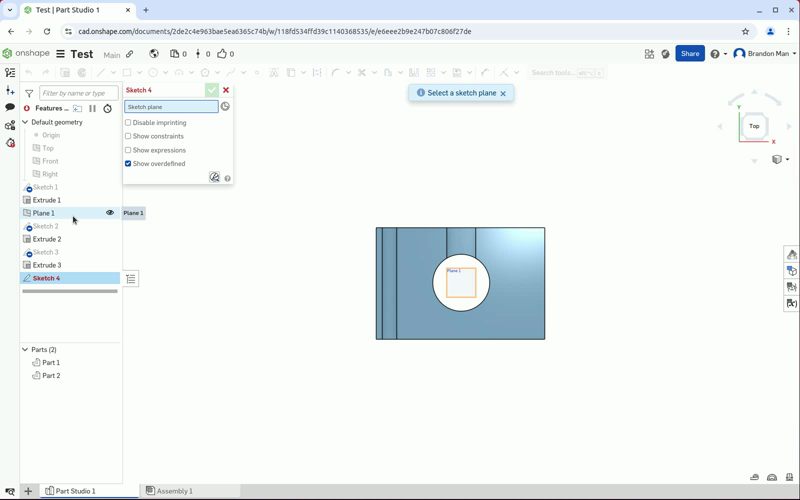
click(73, 215)
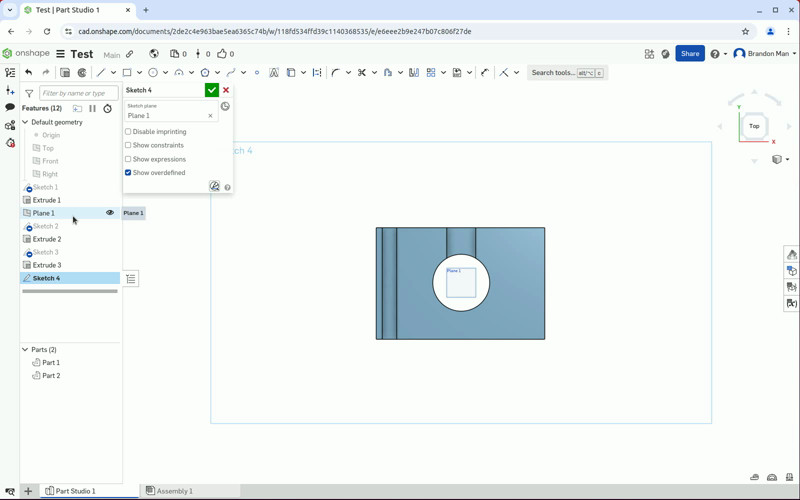
mouse_move(73, 352)
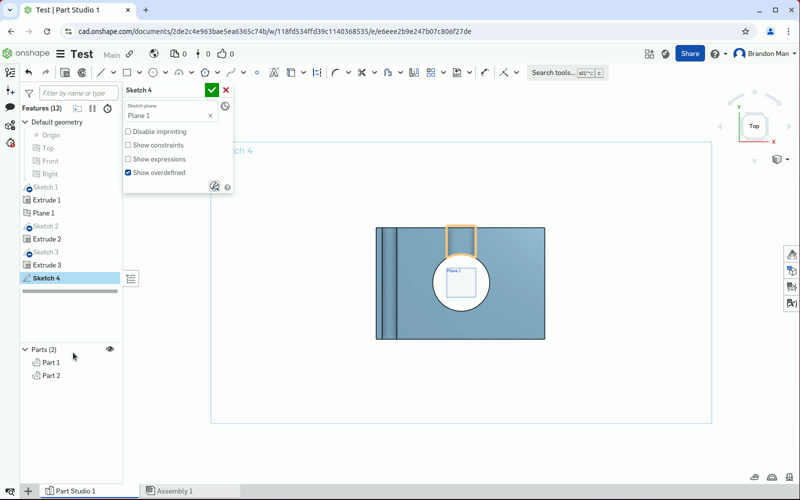
key(y)
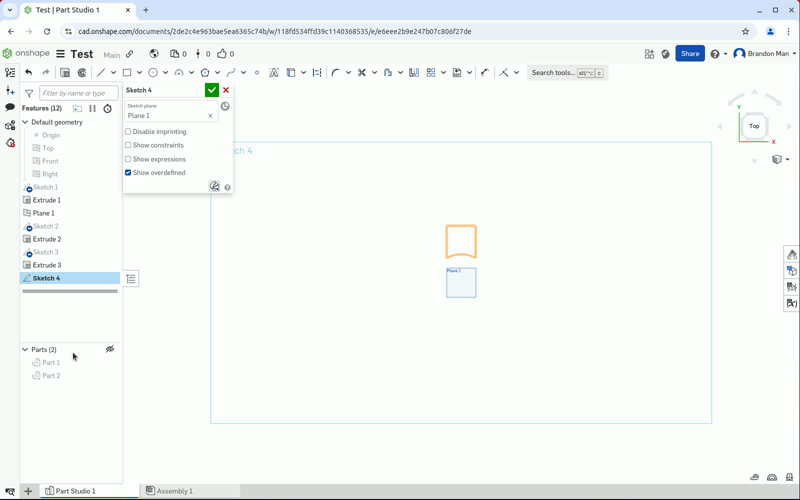
key(l)
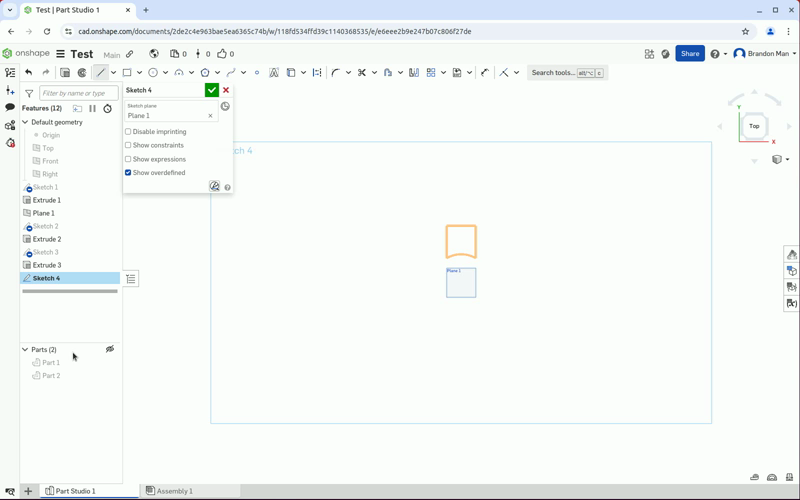
key_down(shift)
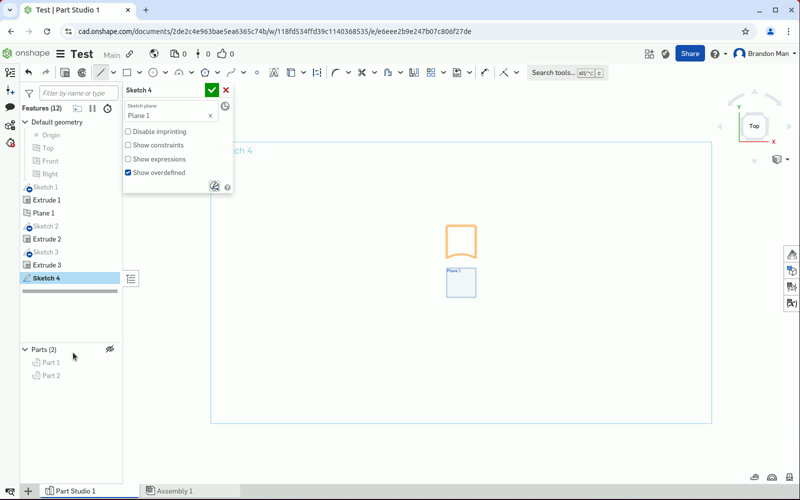
mouse_move(446, 339)
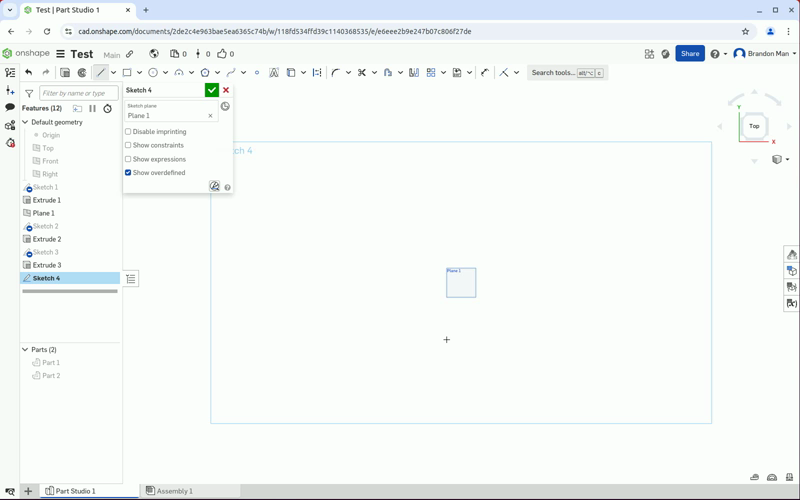
click(446, 339)
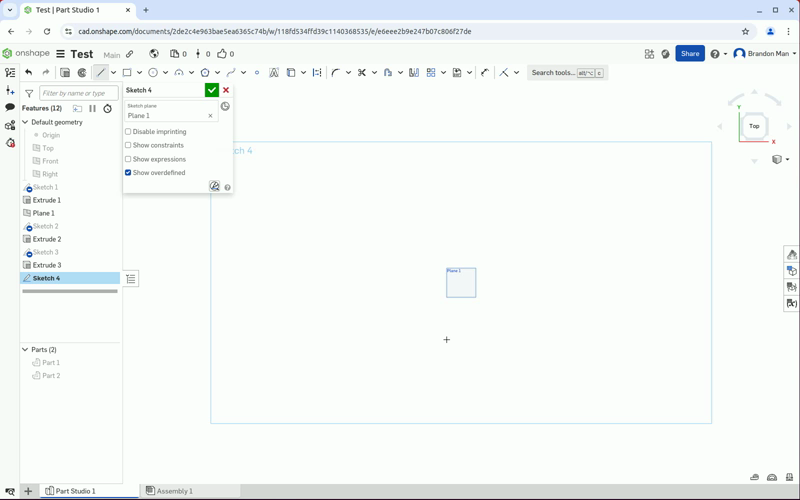
key_up(shift)
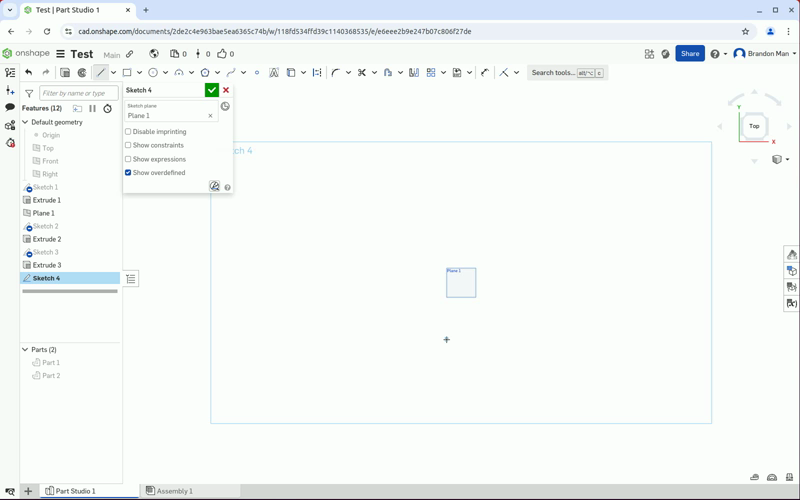
key_down(shift)
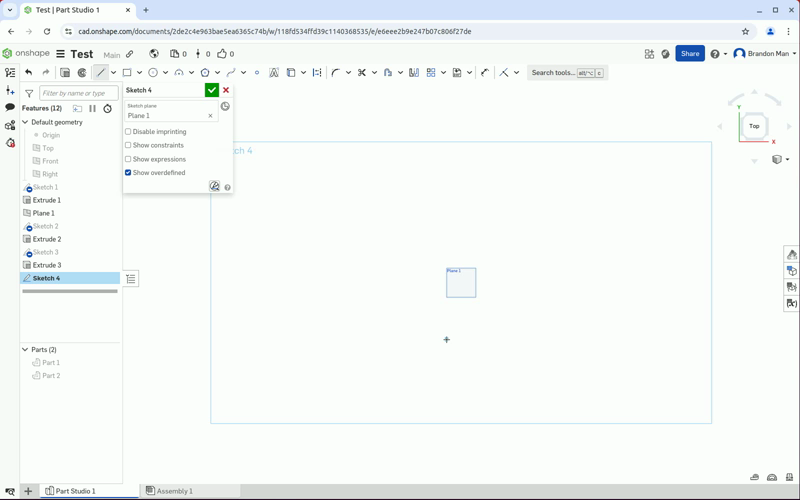
mouse_move(476, 339)
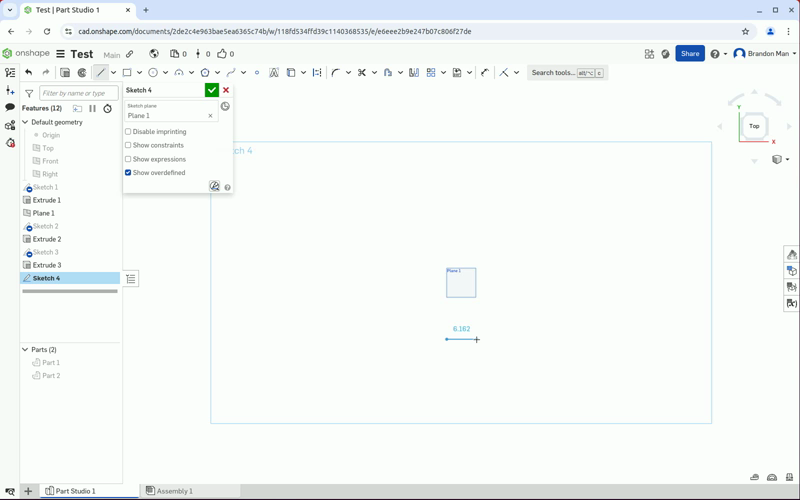
mouse_move(475, 339)
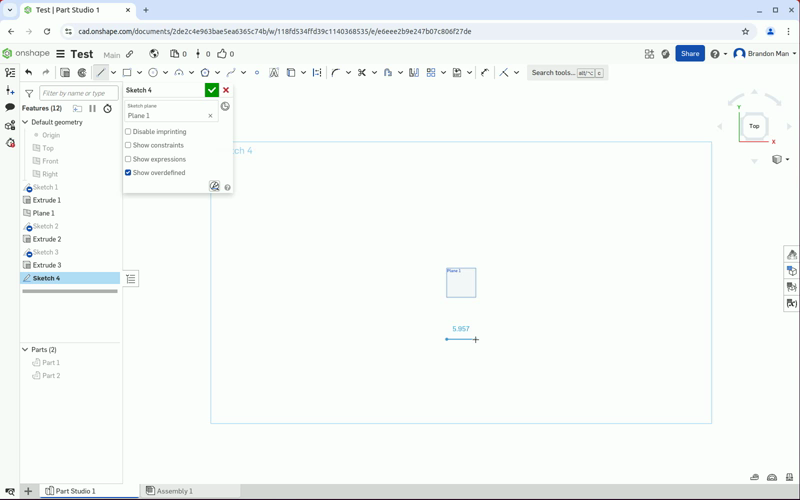
click(475, 339)
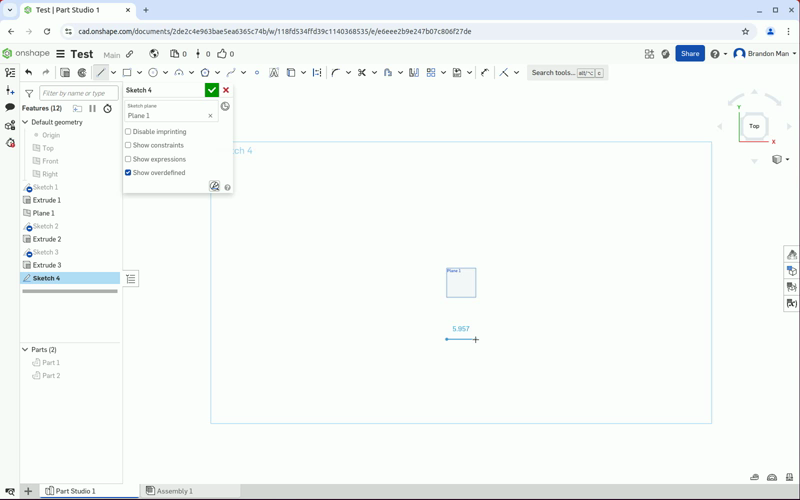
key_up(shift)
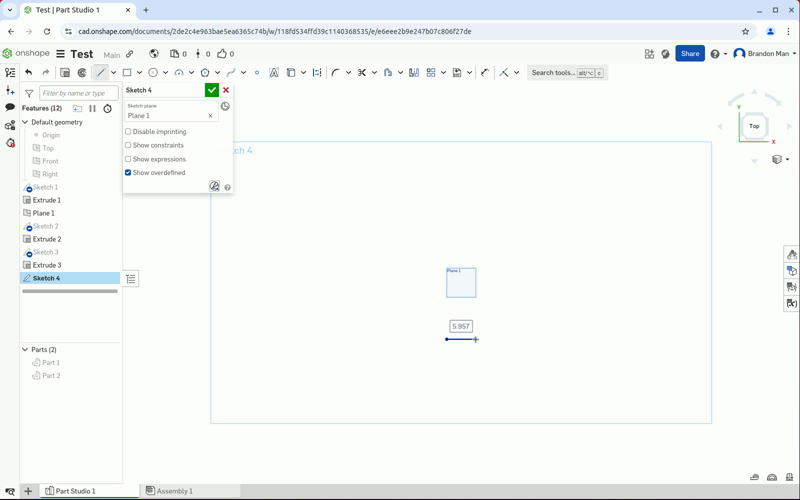
key_down(shift)
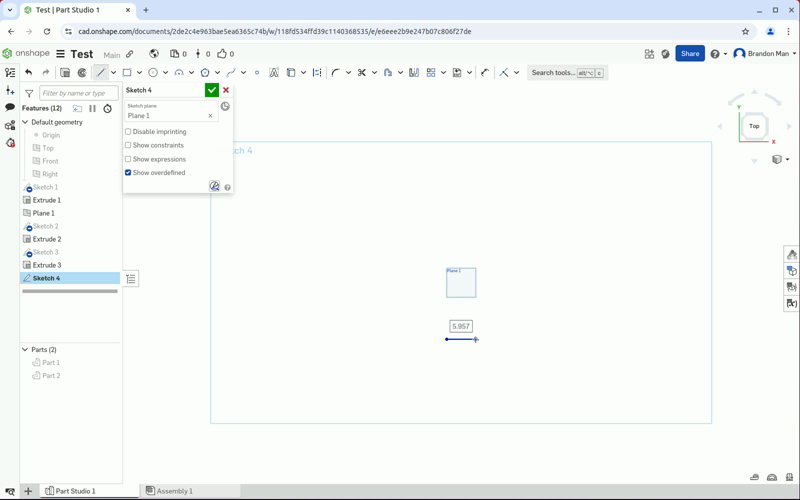
mouse_move(505, 339)
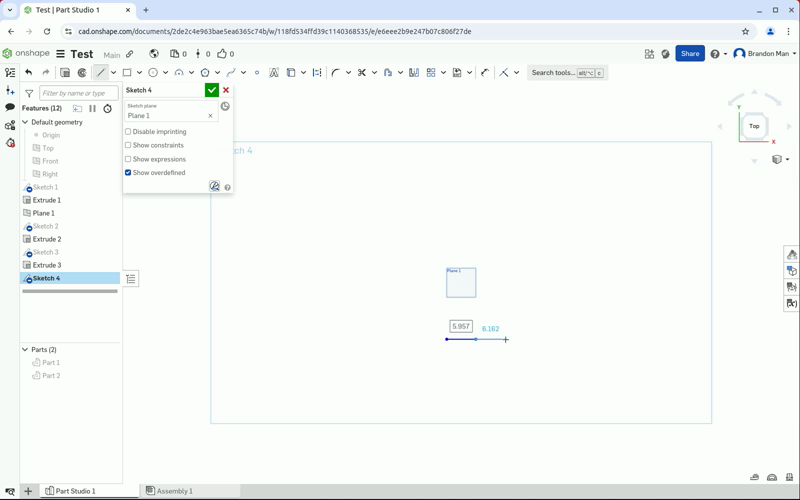
mouse_move(475, 306)
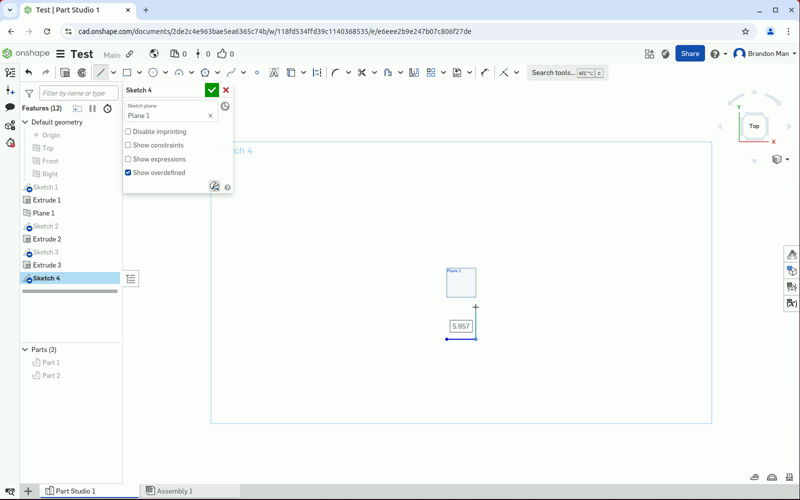
click(475, 306)
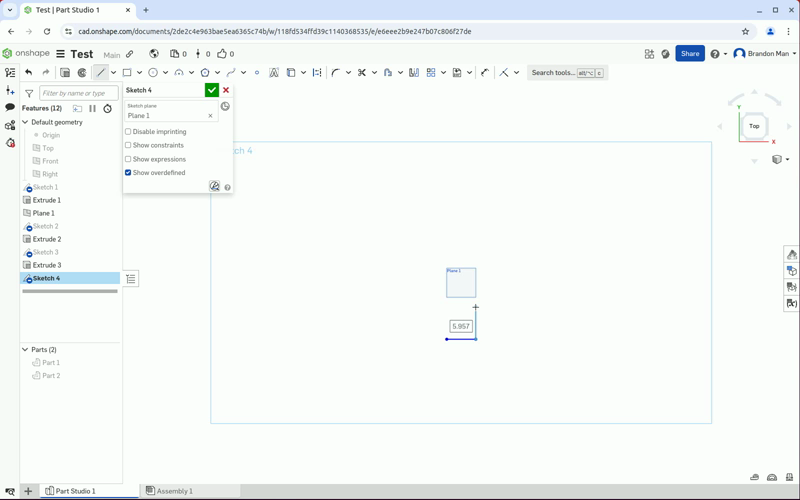
key_up(shift)
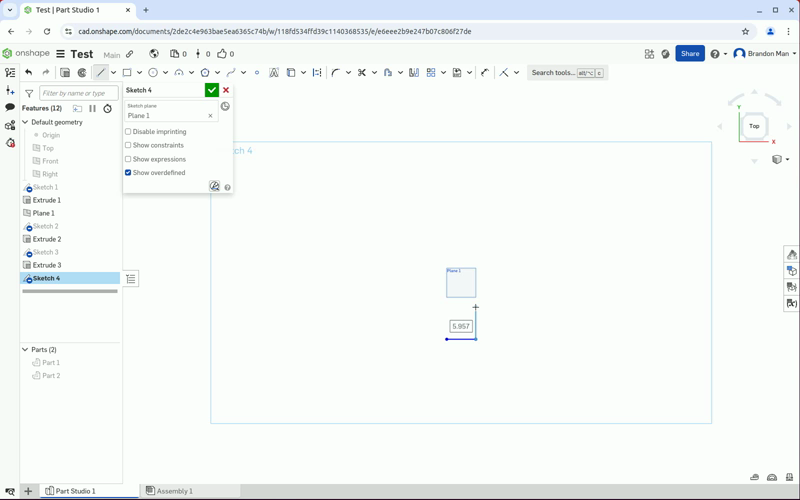
key(esc)
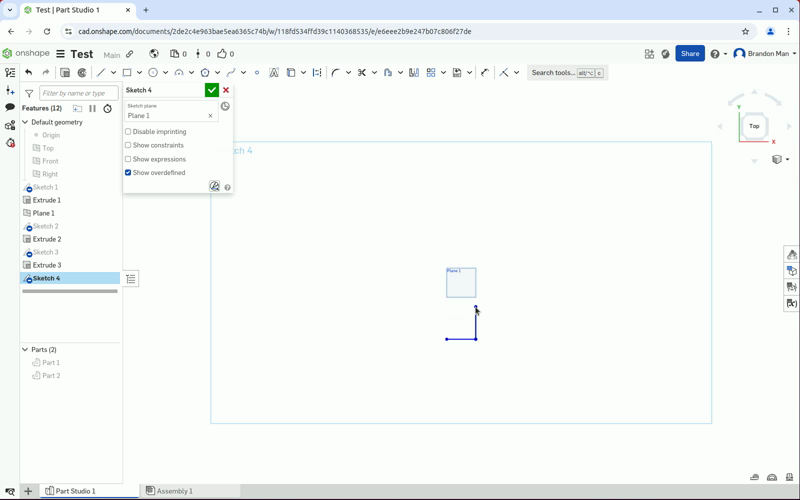
key(a)
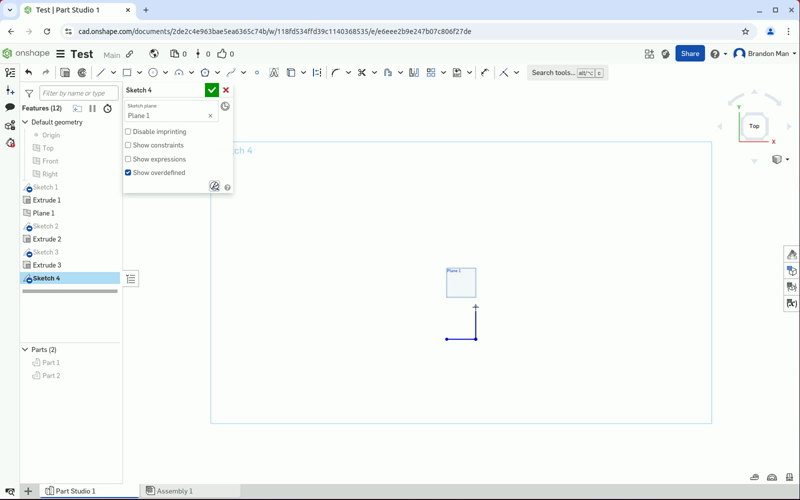
mouse_move(475, 306)
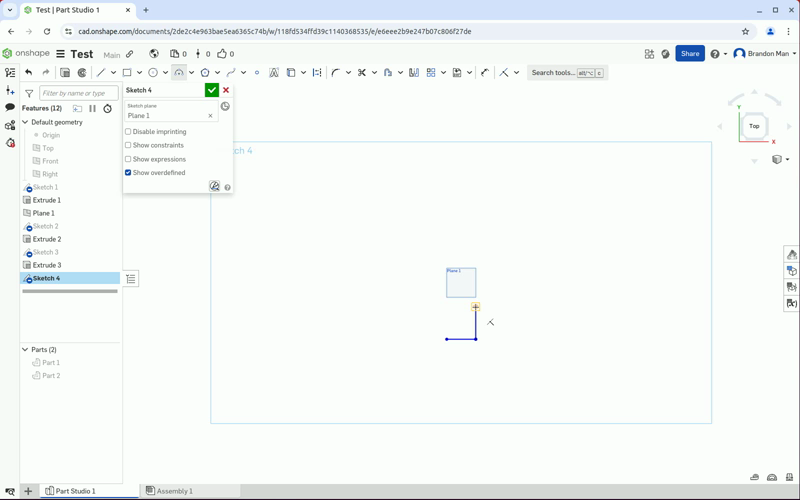
click(475, 306)
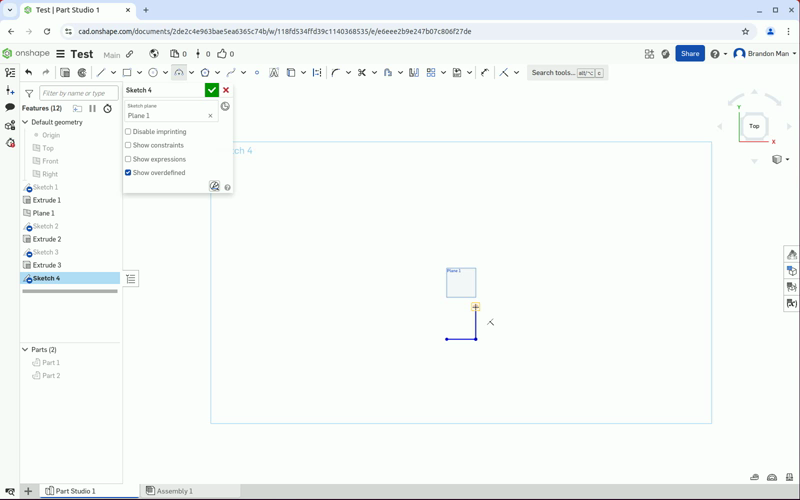
key_down(shift)
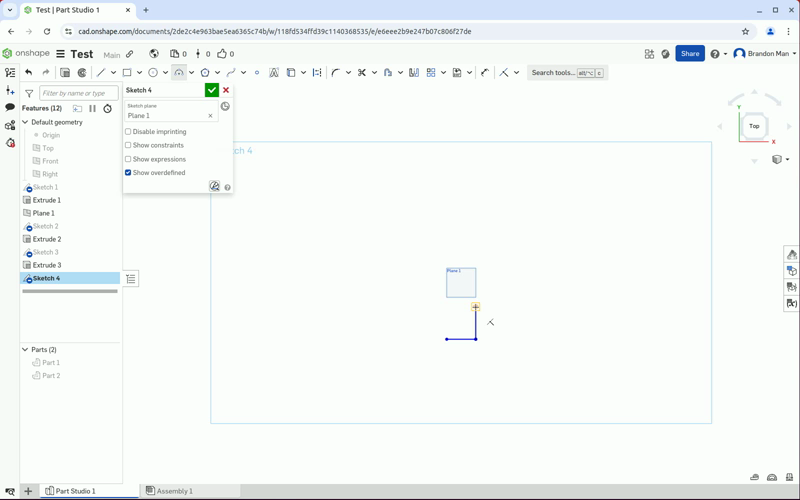
mouse_move(446, 306)
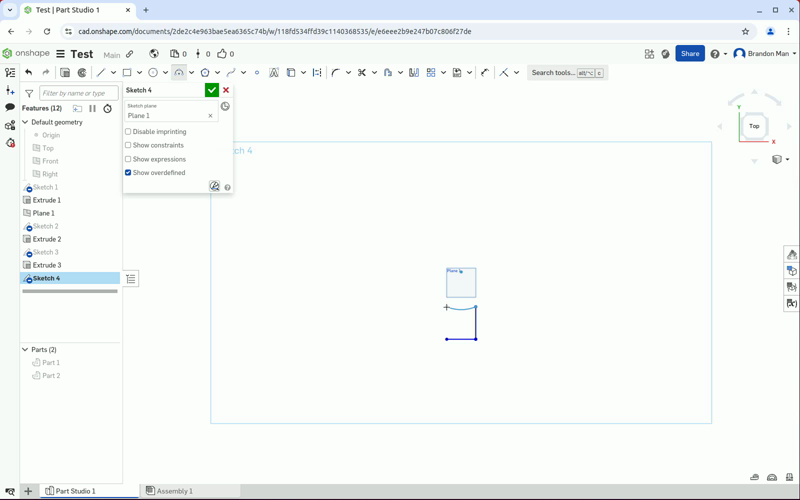
click(446, 306)
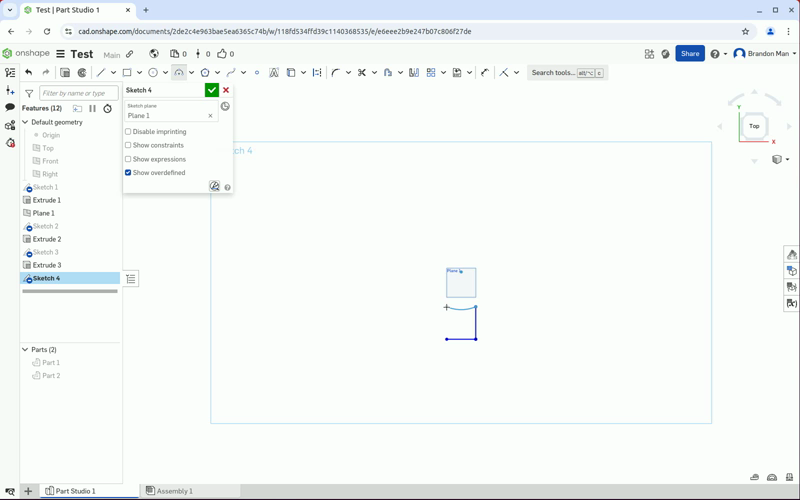
mouse_move(461, 310)
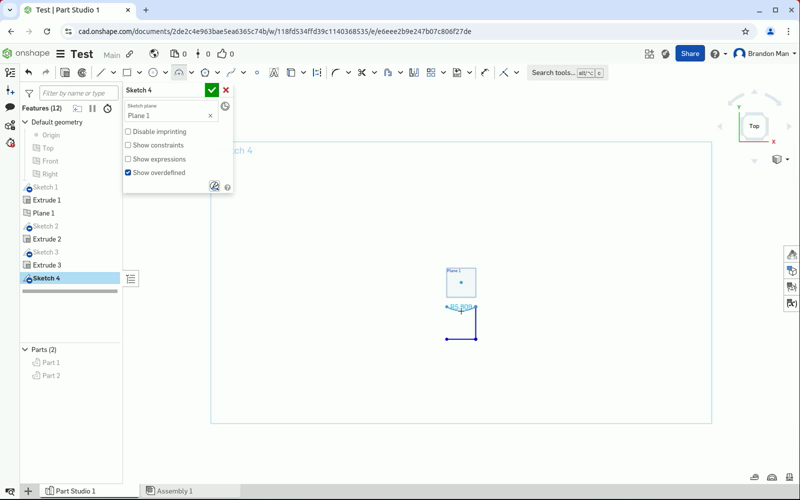
click(461, 310)
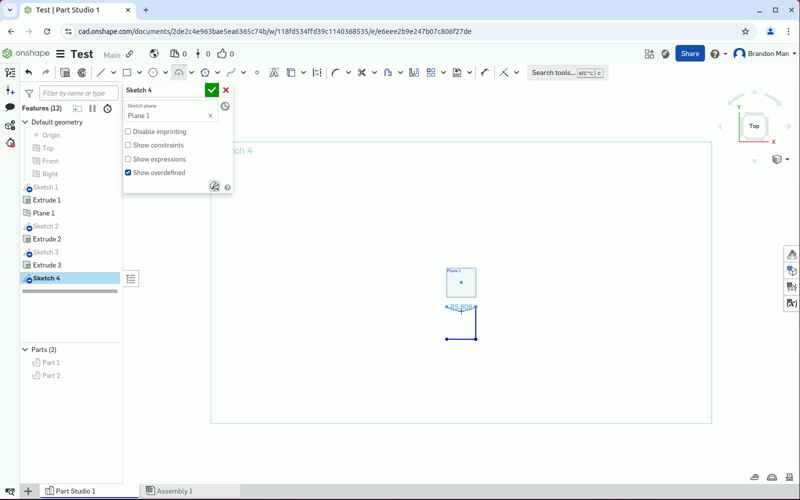
key_up(shift)
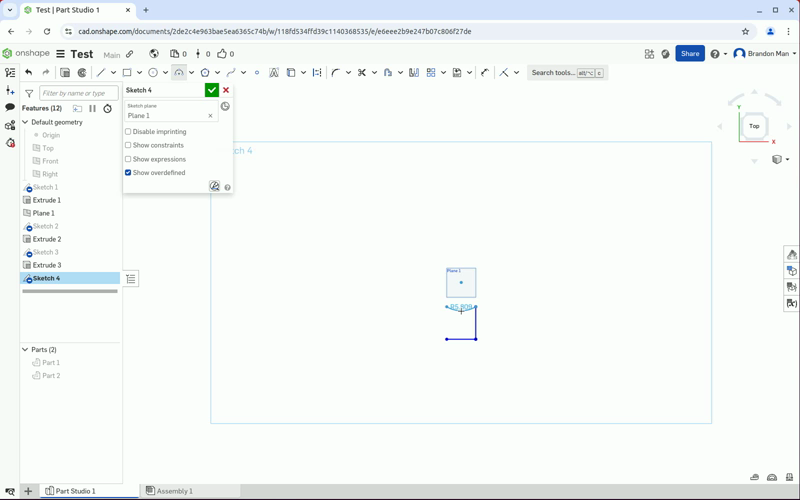
key(esc)
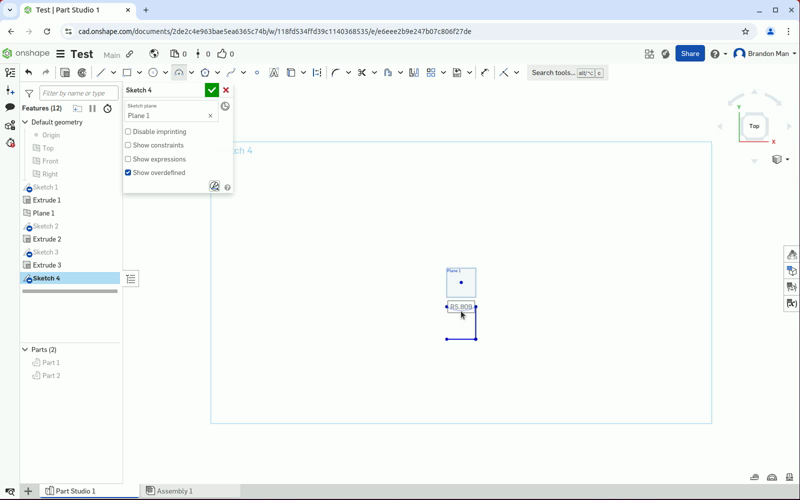
key(l)
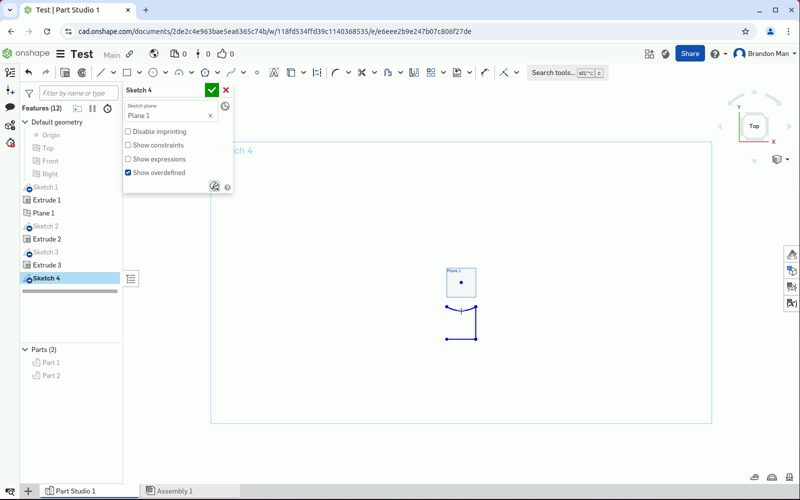
mouse_move(446, 306)
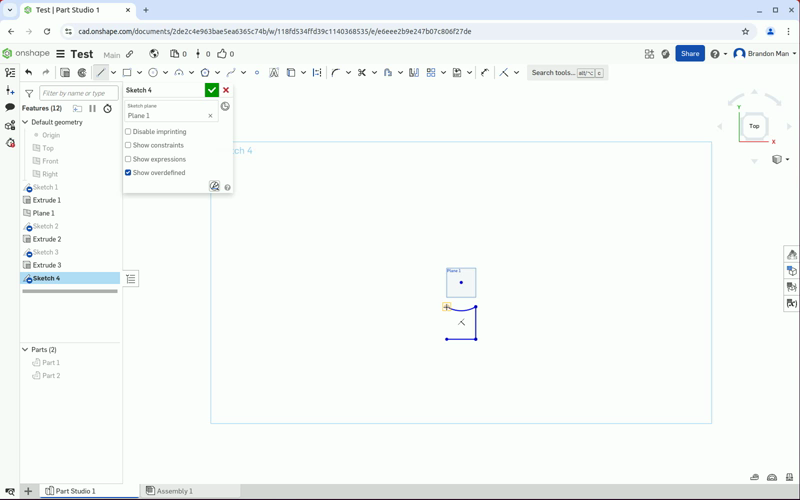
click(446, 306)
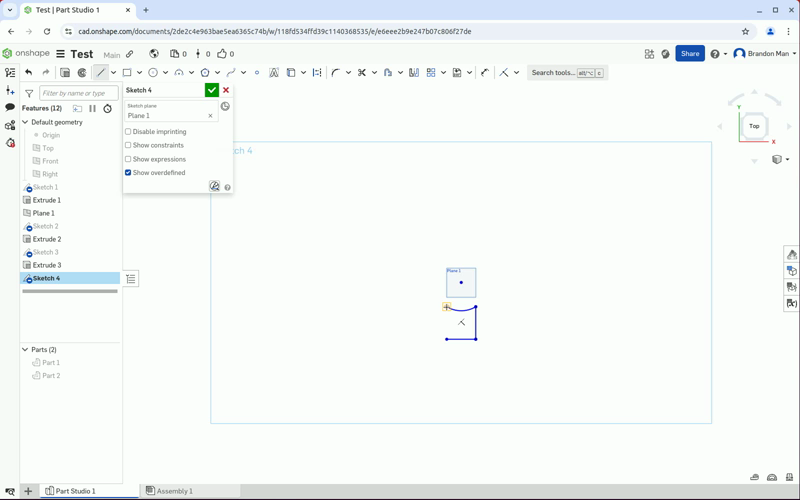
mouse_move(476, 306)
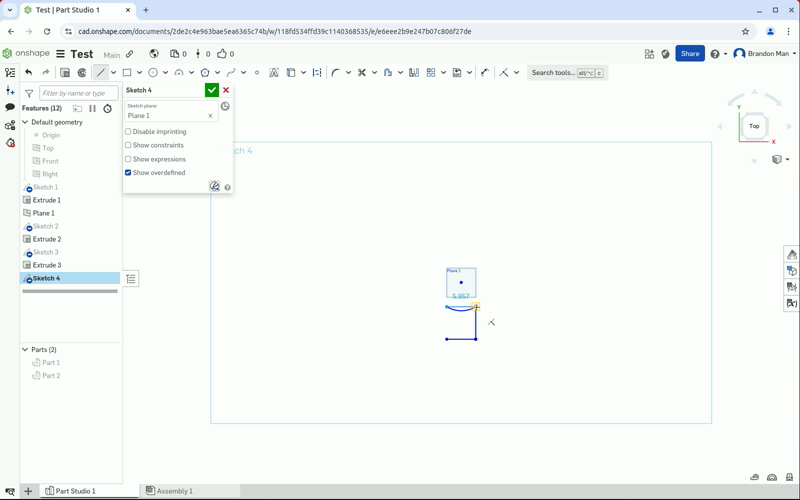
key_down(shift)
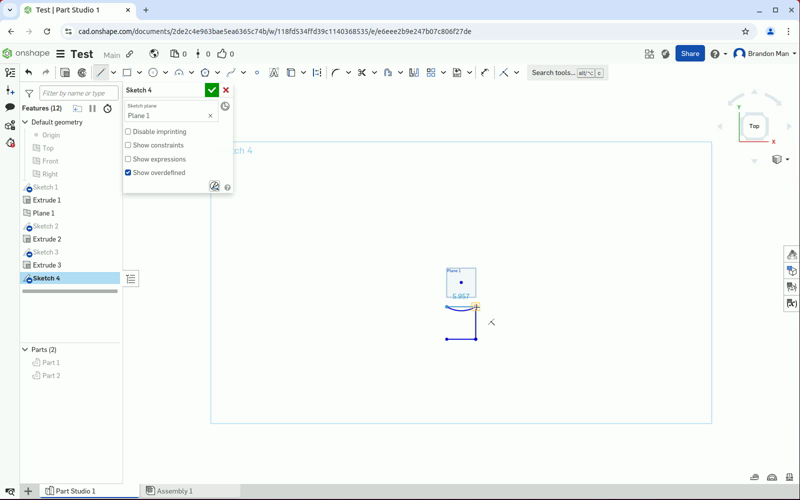
mouse_move(446, 339)
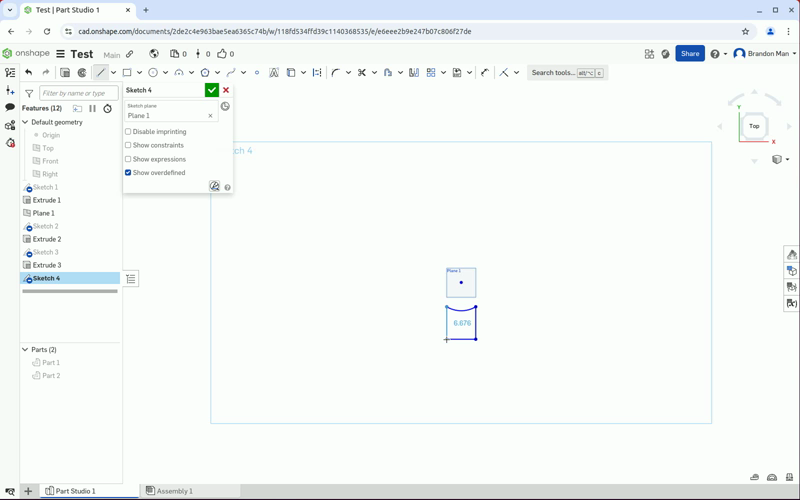
key_up(shift)
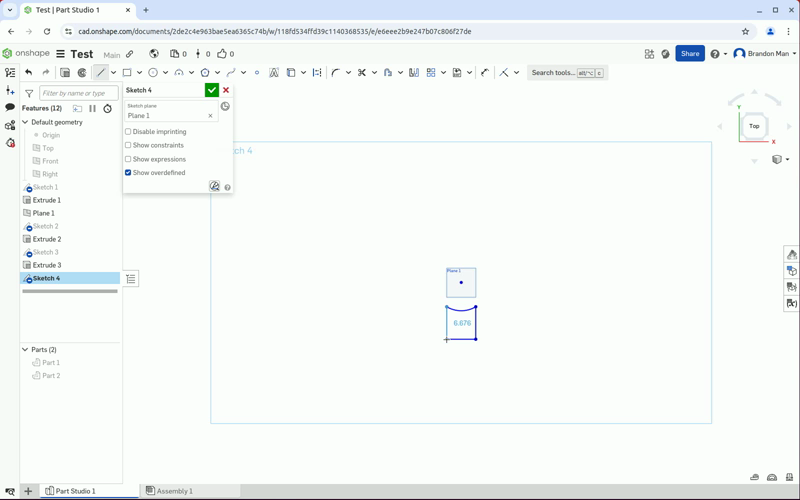
click(446, 339)
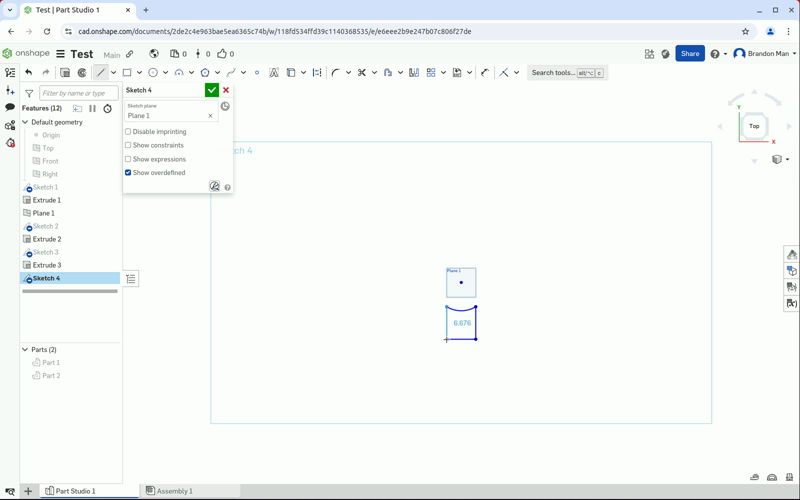
key(esc)
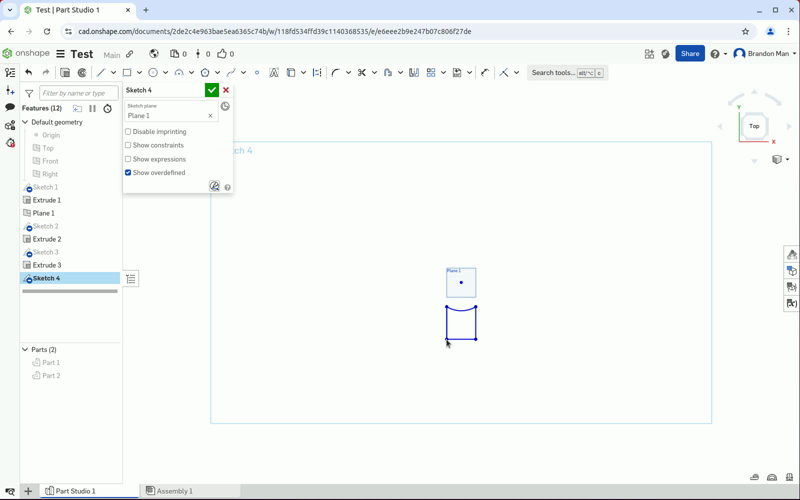
mouse_move(454, 310)
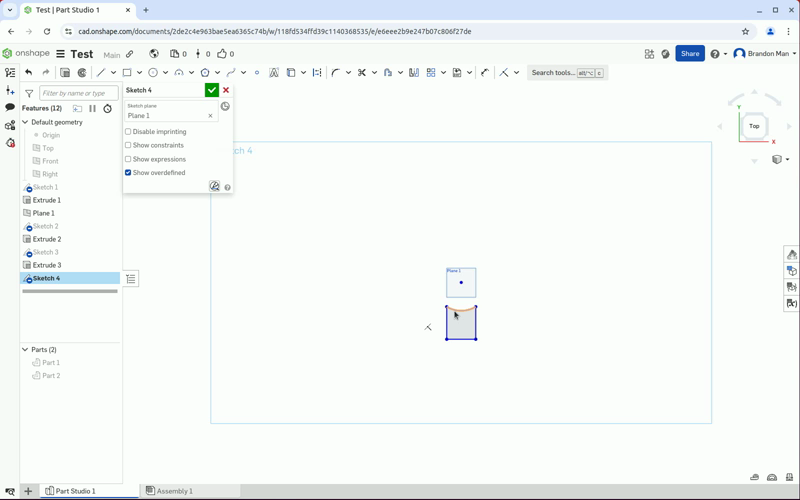
scroll(6)
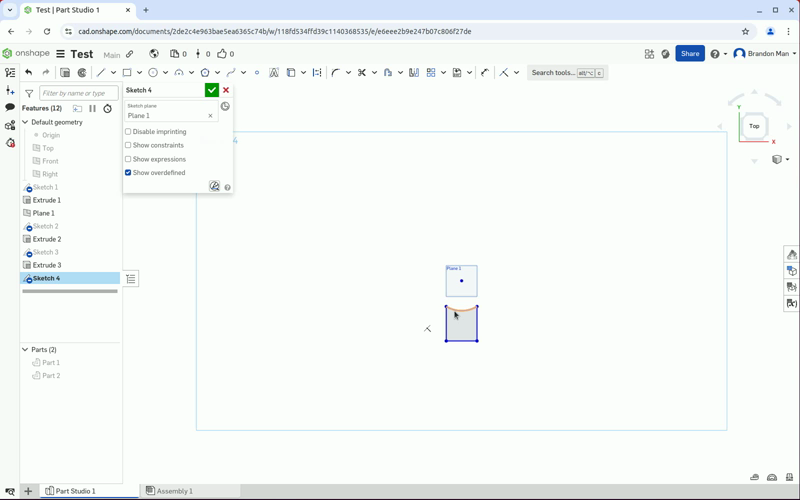
scroll(6)
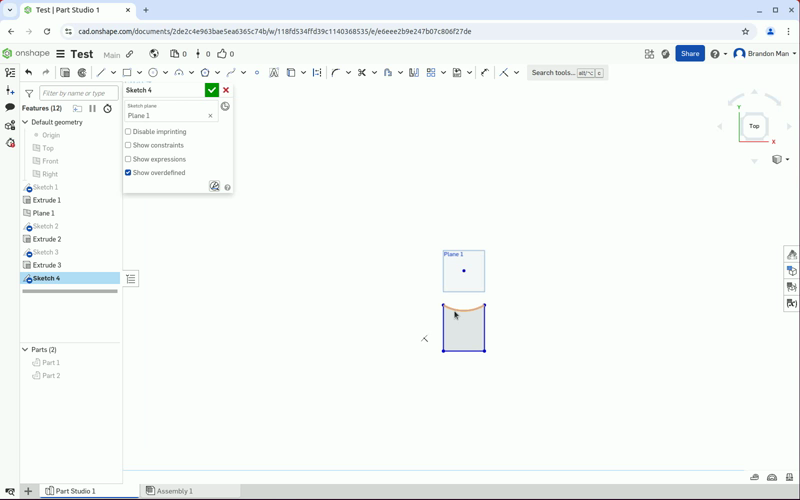
scroll(6)
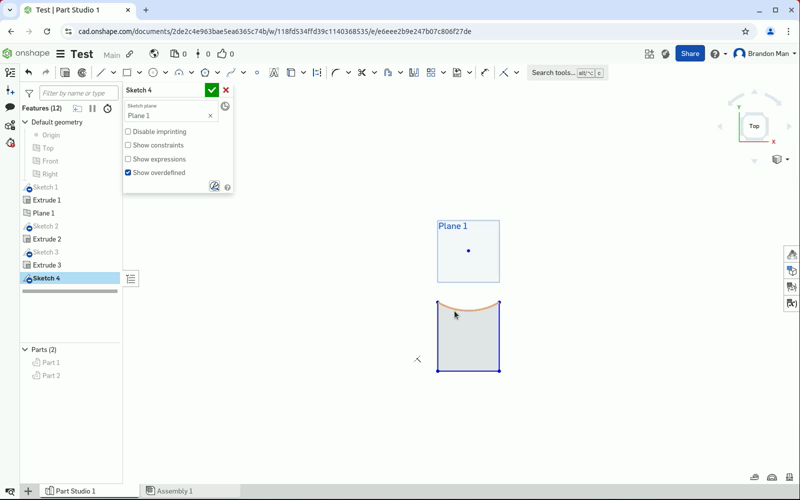
scroll(6)
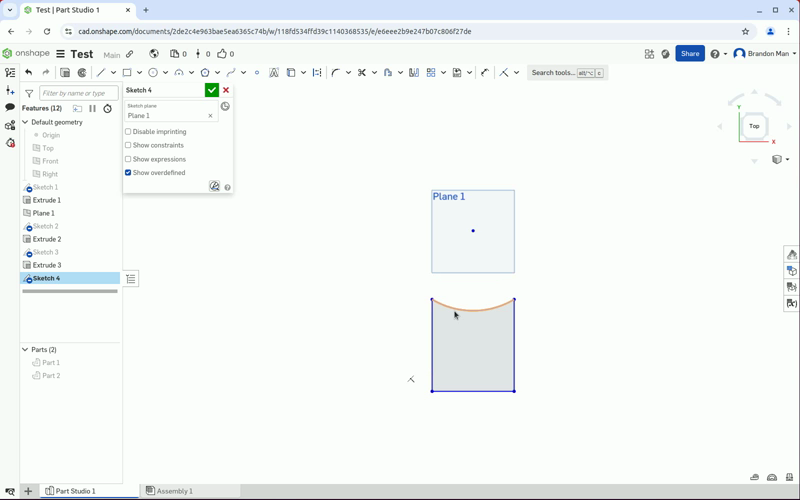
scroll(6)
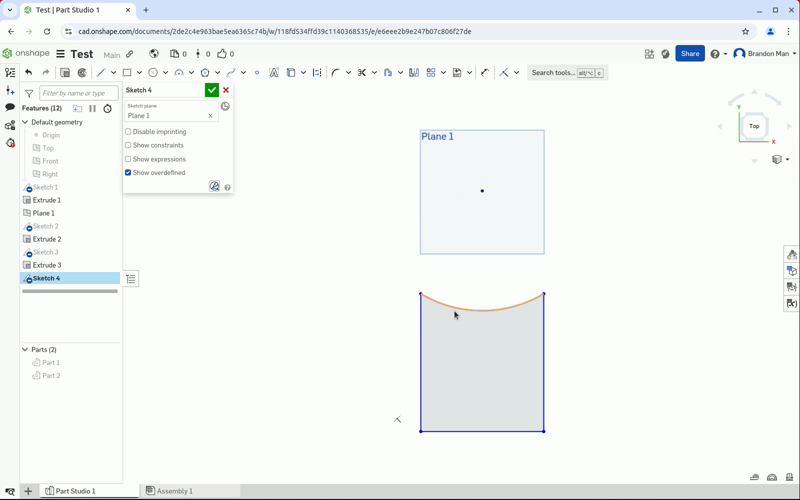
scroll(6)
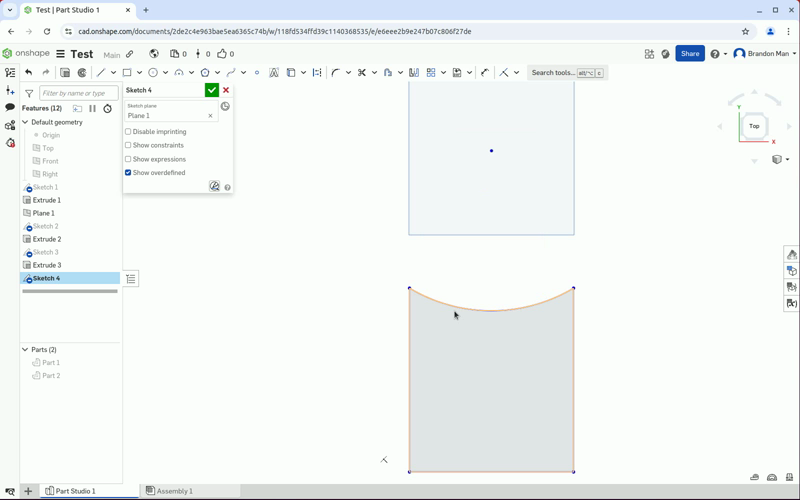
scroll(6)
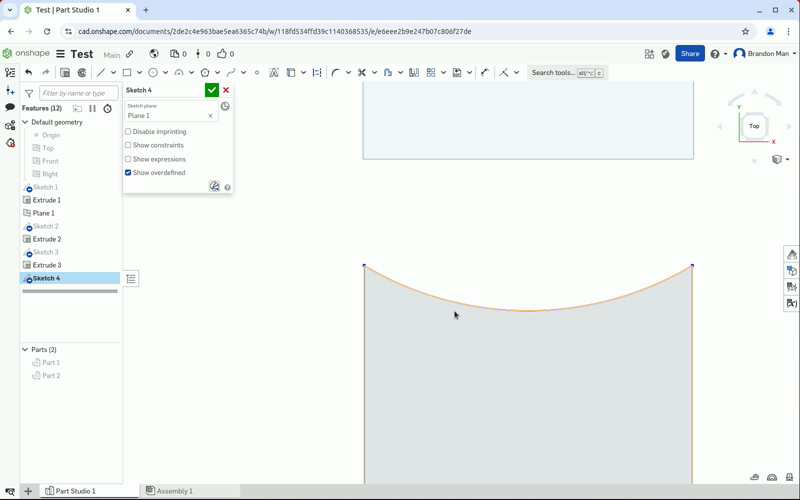
click(454, 310)
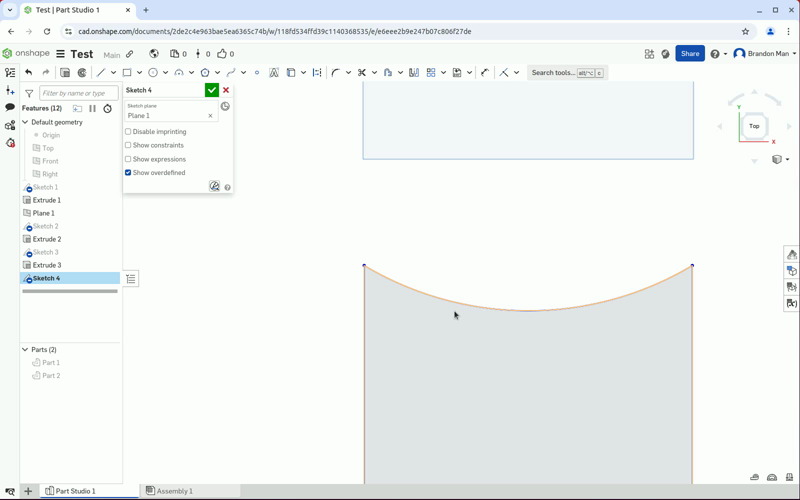
scroll(-6)
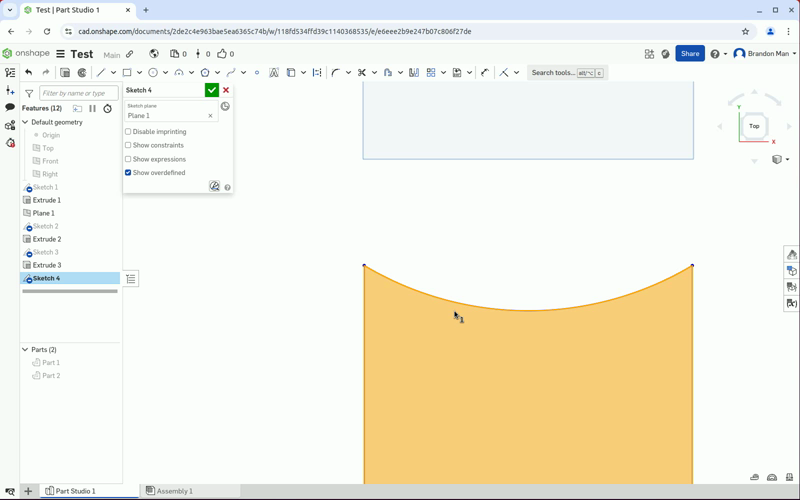
scroll(-6)
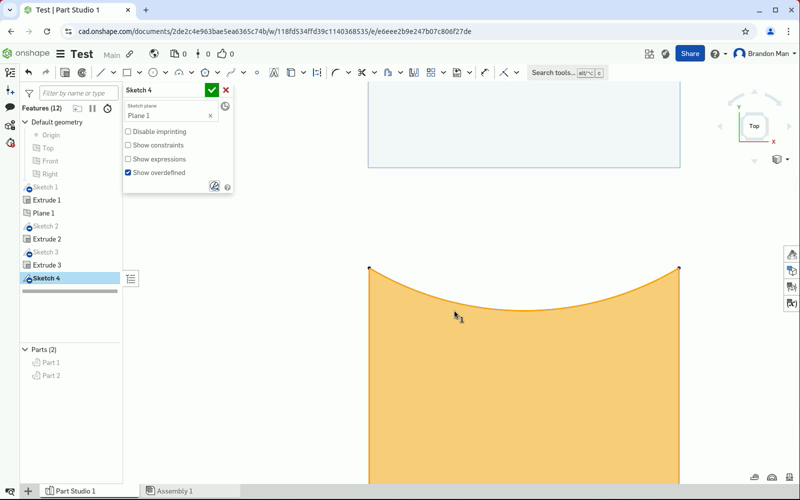
scroll(-6)
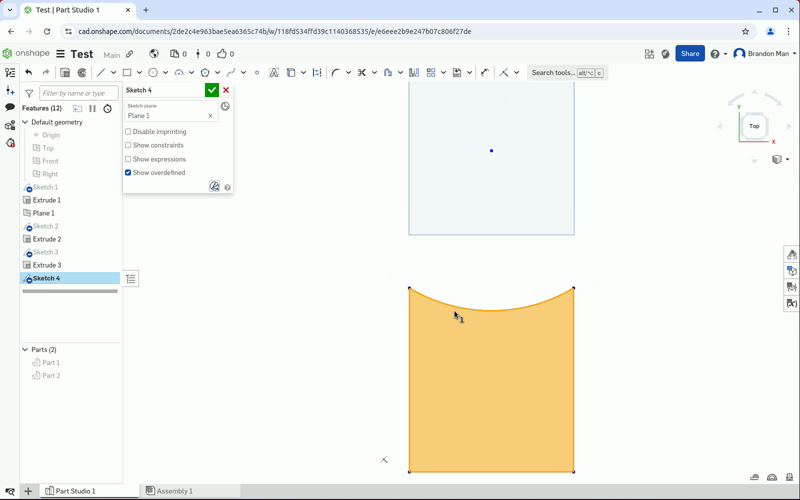
scroll(-6)
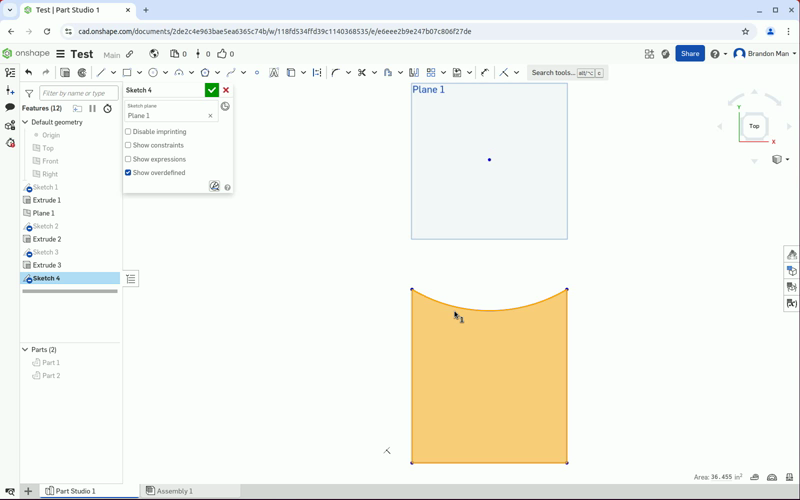
scroll(-6)
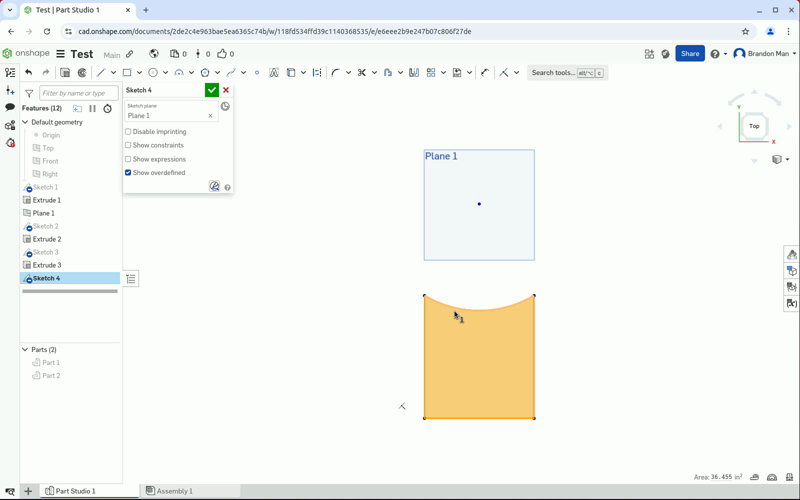
scroll(-6)
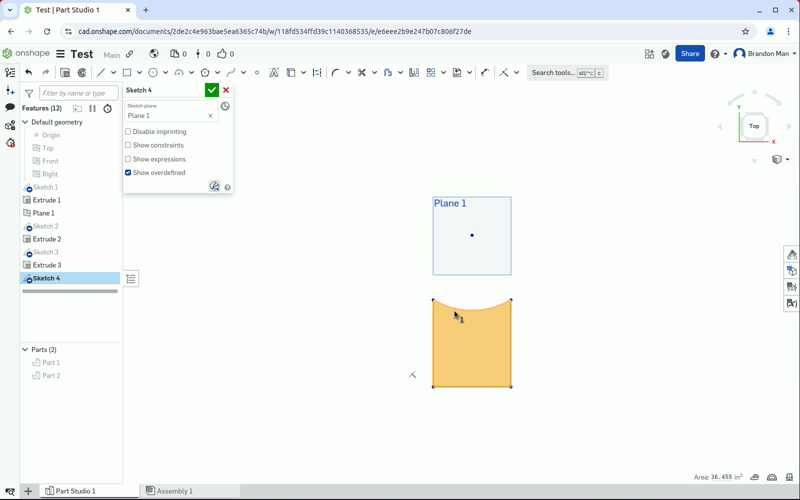
scroll(-6)
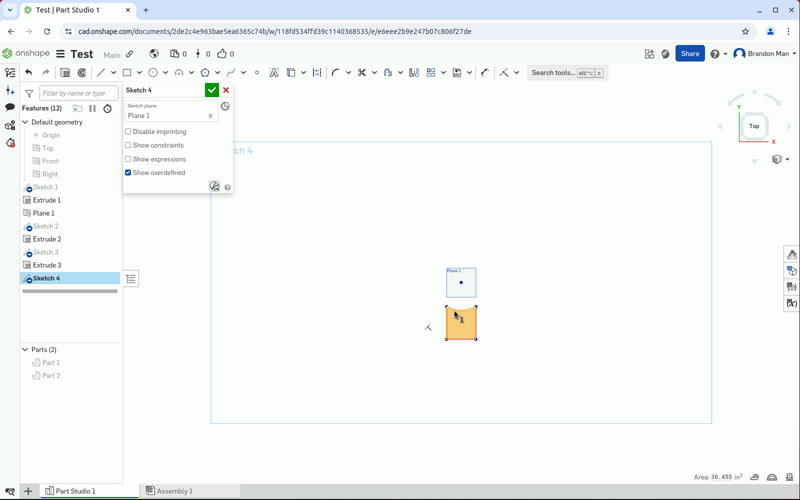
mouse_move(73, 352)
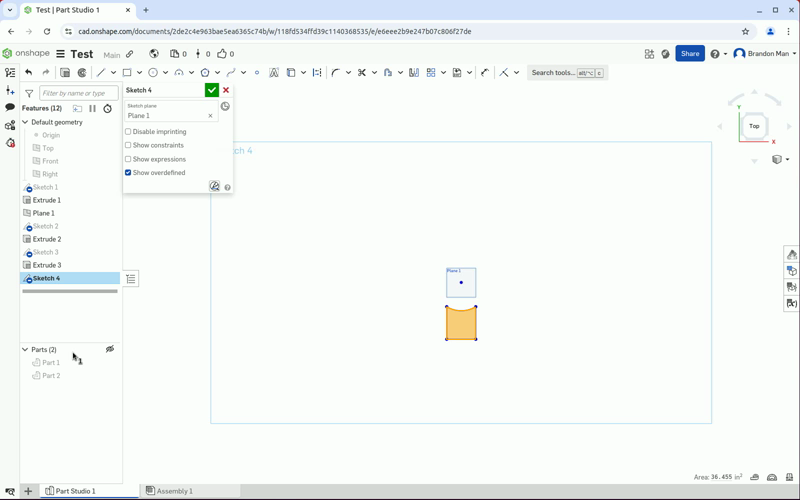
key(shift+y)
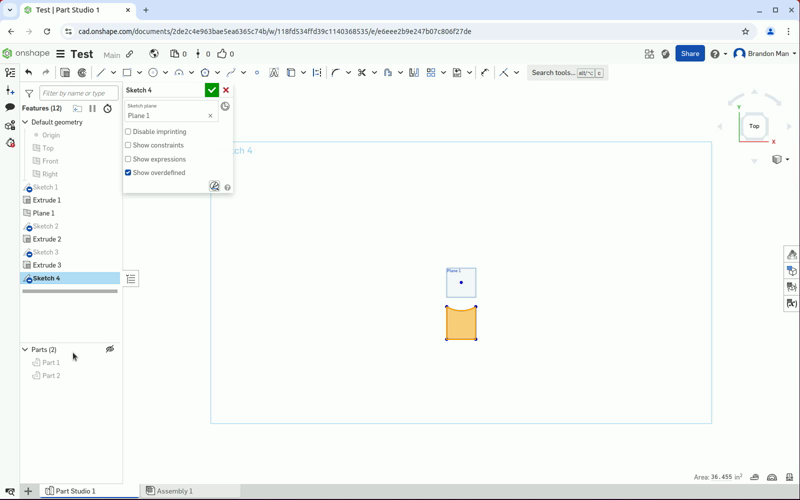
key(shift+e)
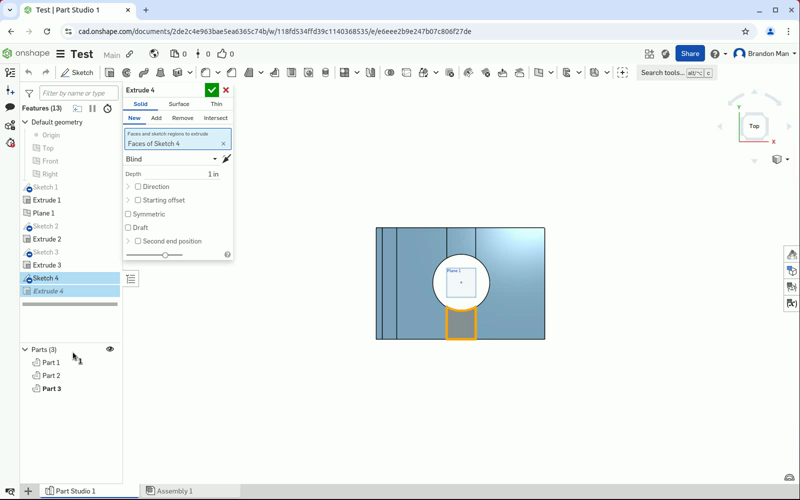
mouse_move(143, 106)
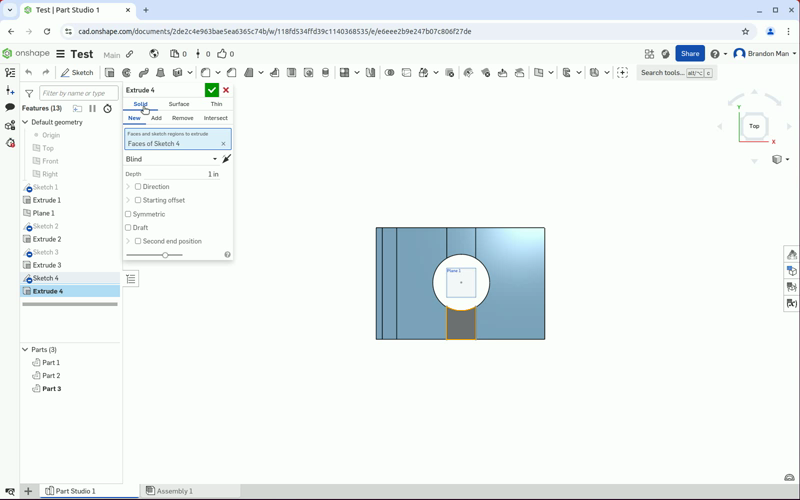
click(143, 106)
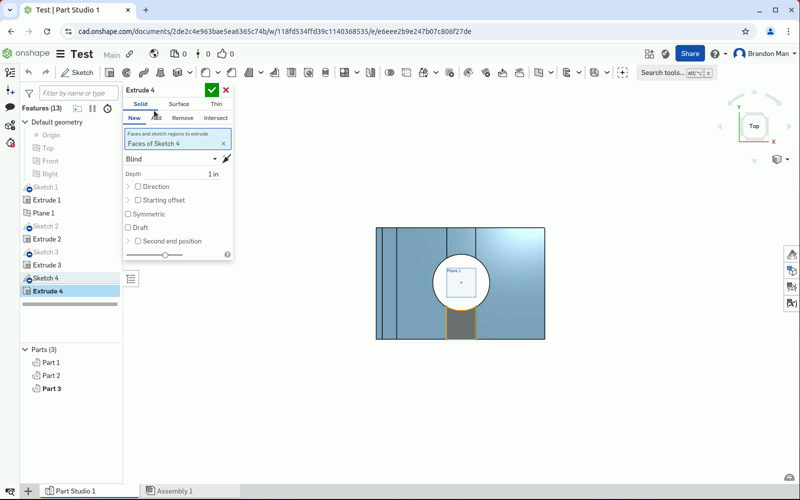
mouse_move(186, 120)
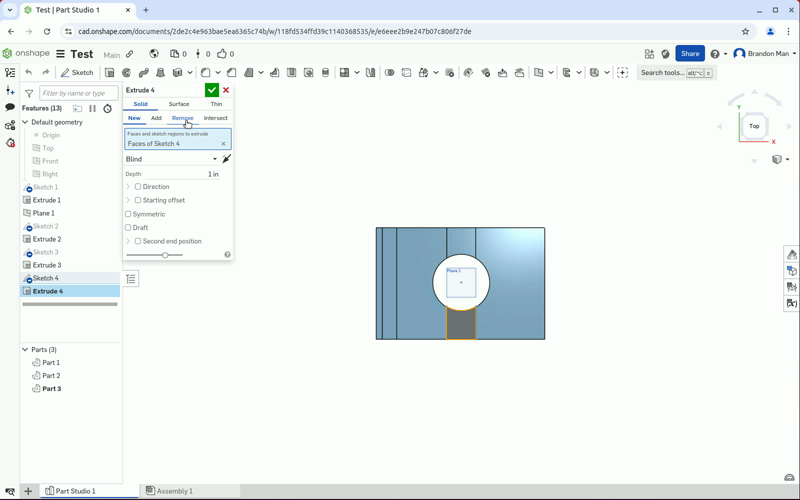
click(186, 120)
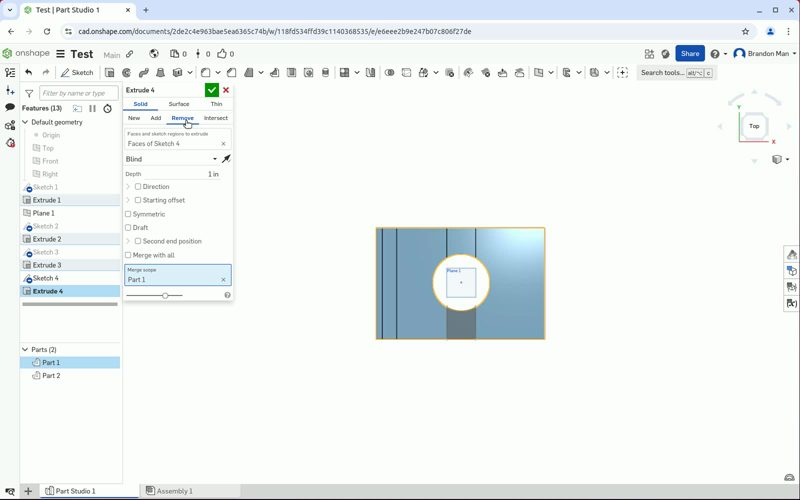
key(tab, 4)
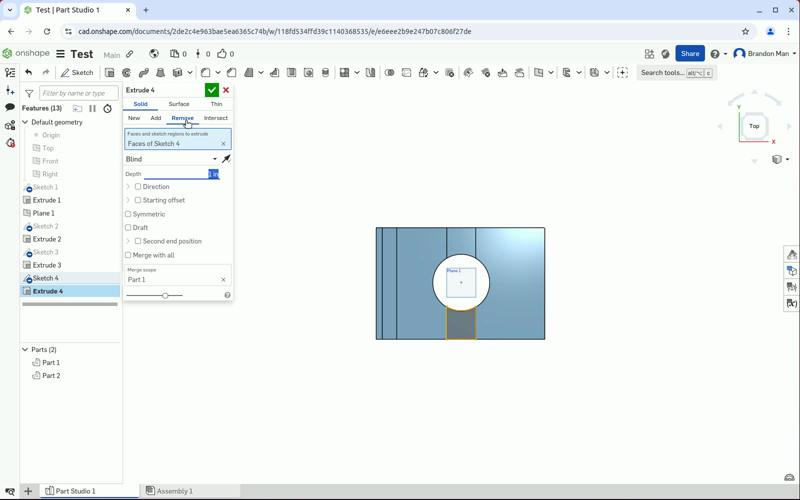
text(1.204)
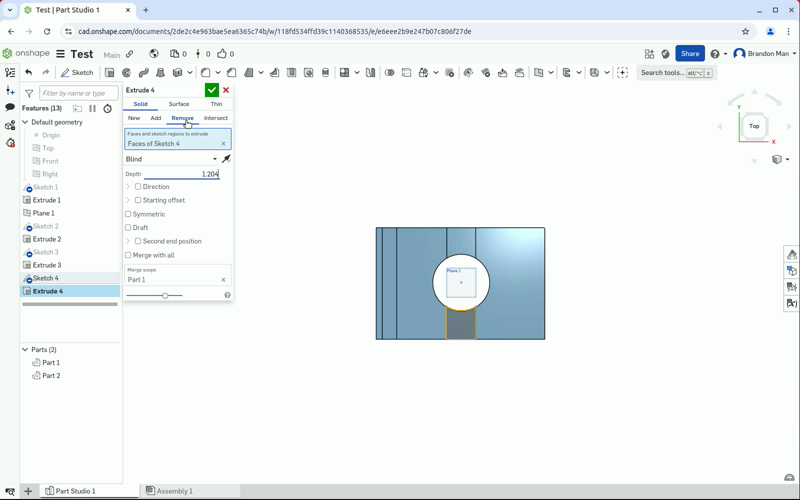
key(tab, 6)
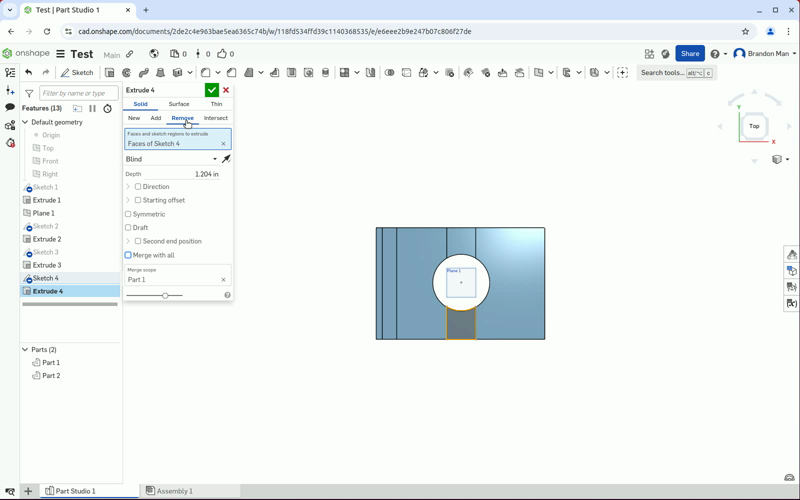
key(space)
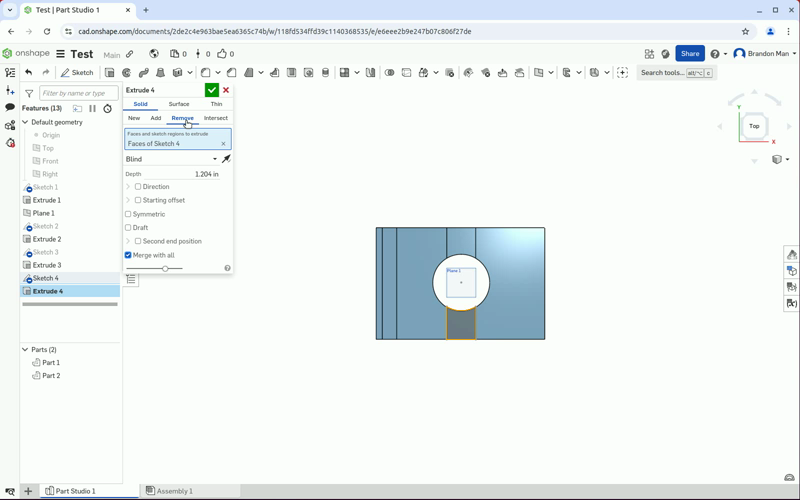
key(enter)
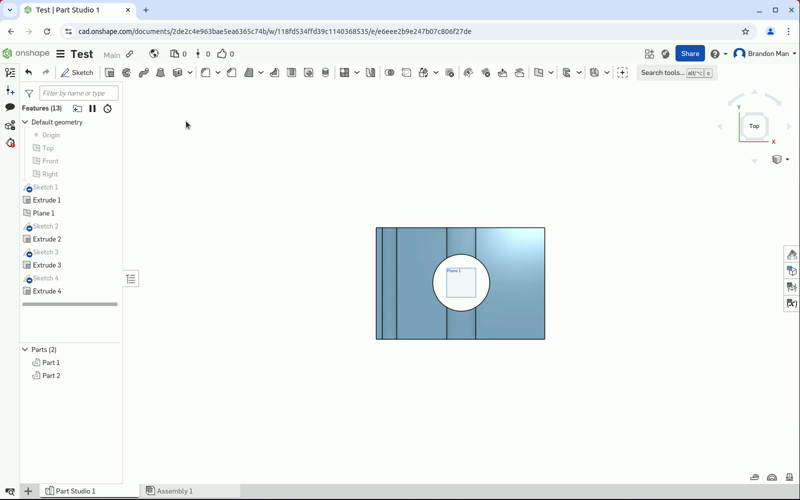
key(shift+h)
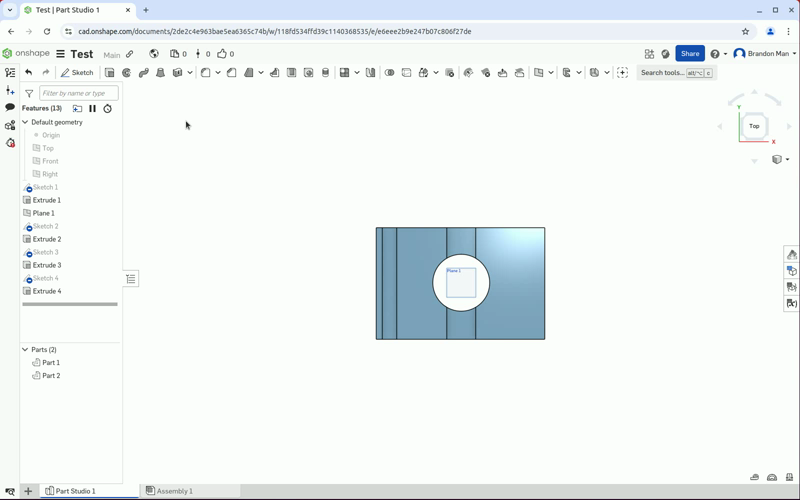
key(shift+h)
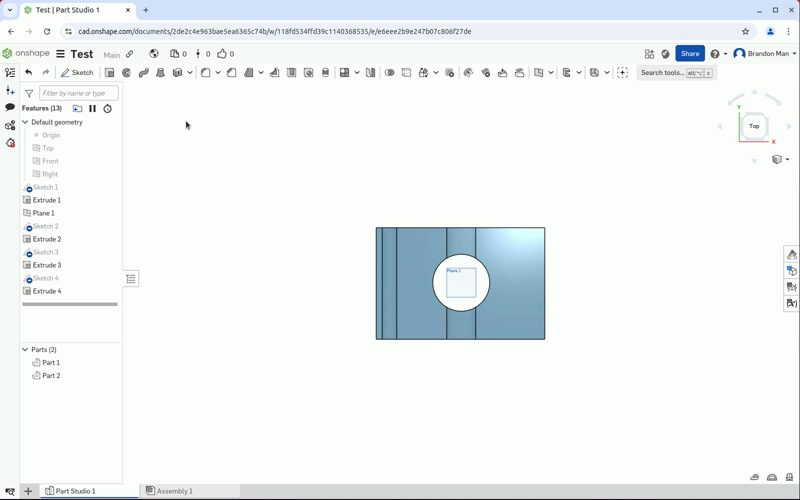
key(shift+7)
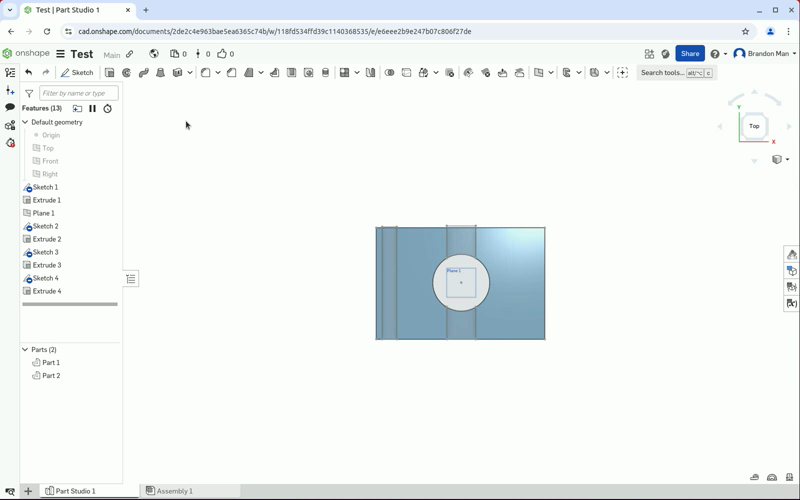
key(up, 3)
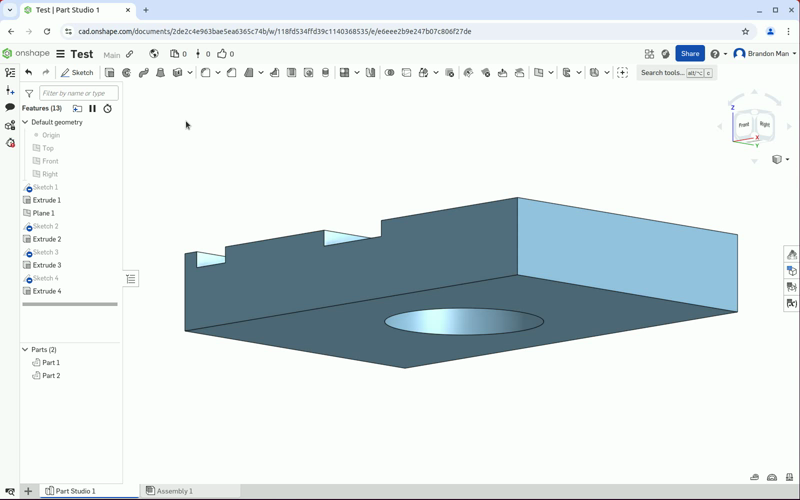
key(left, 3)
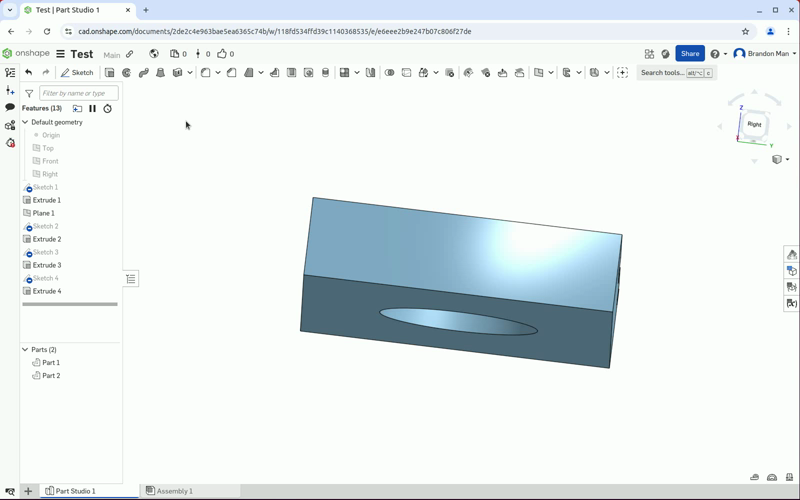
key(right, 3)
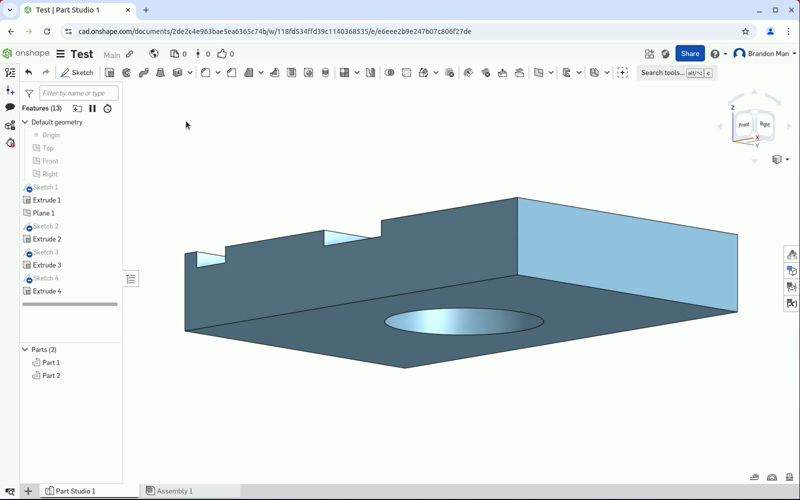
key(down, 3)
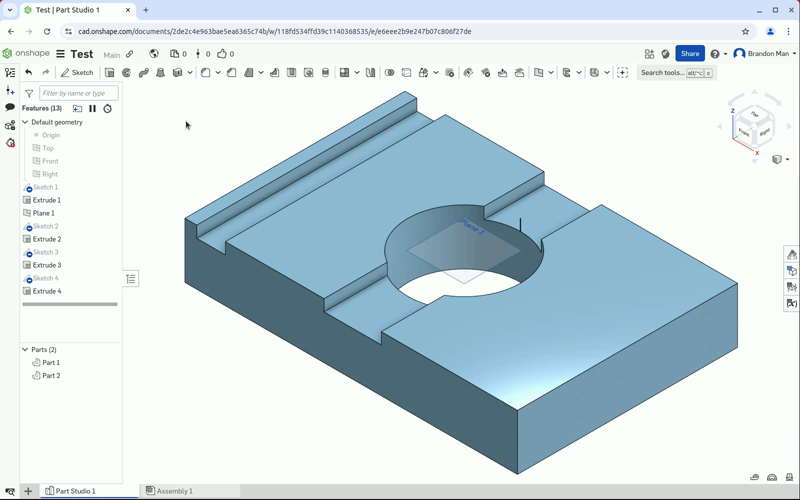
mouse_move(73, 189)
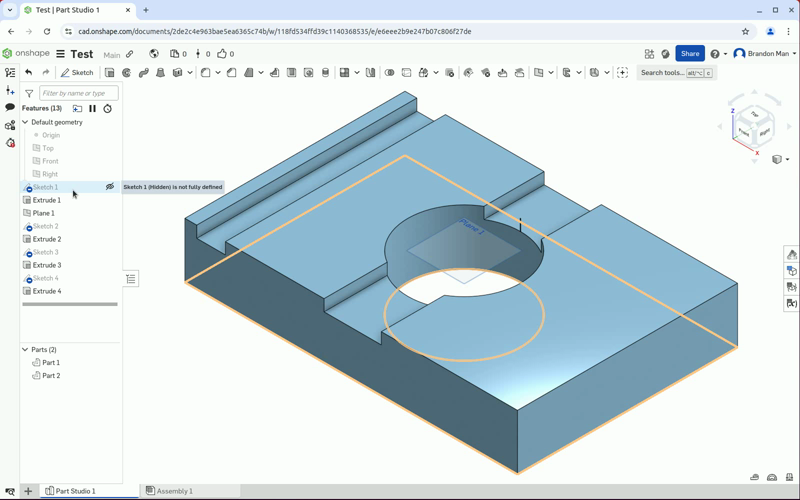
click(73, 189)